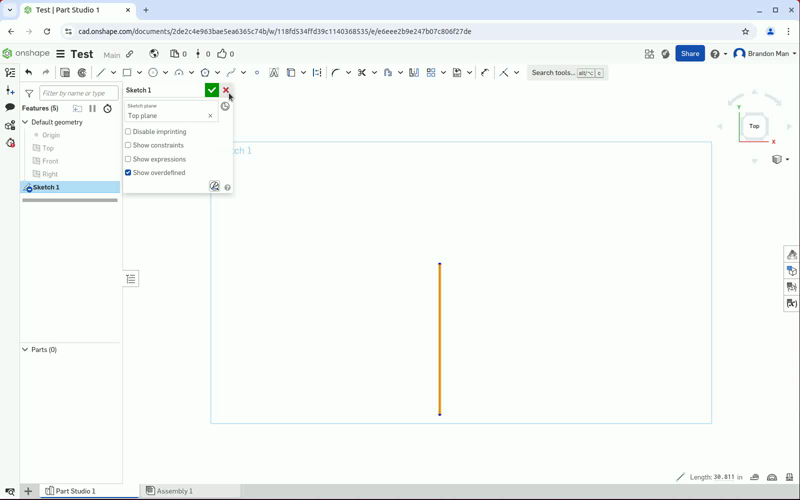
key(shift+h)
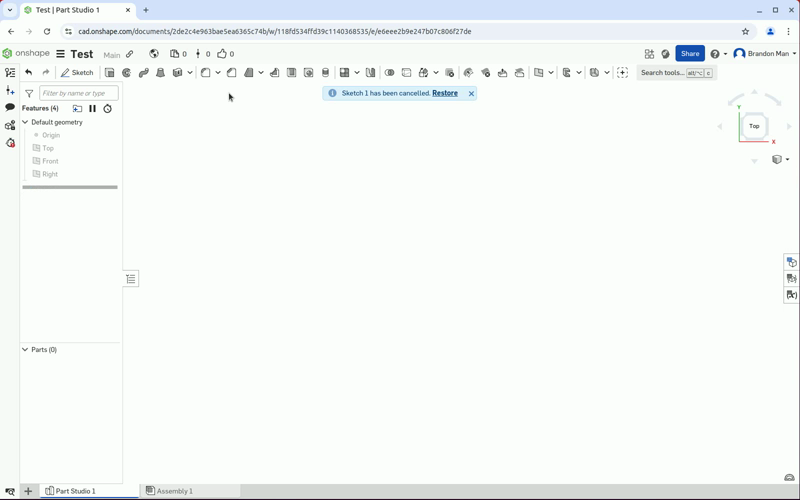
mouse_move(73, 352)
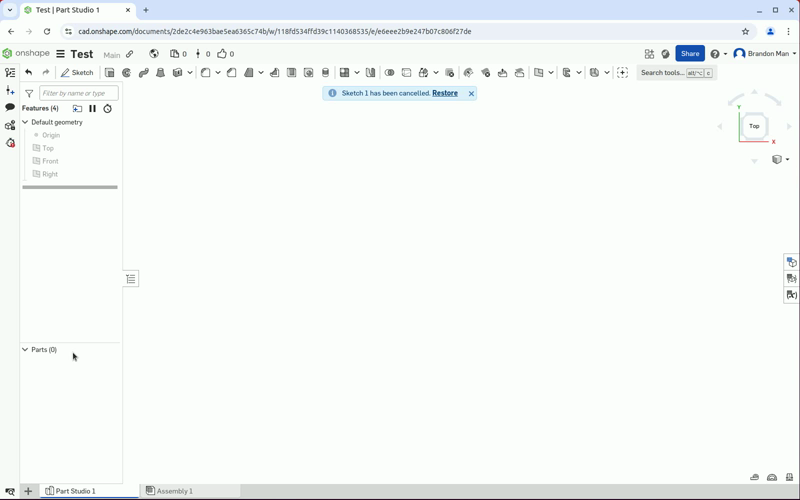
key(y)
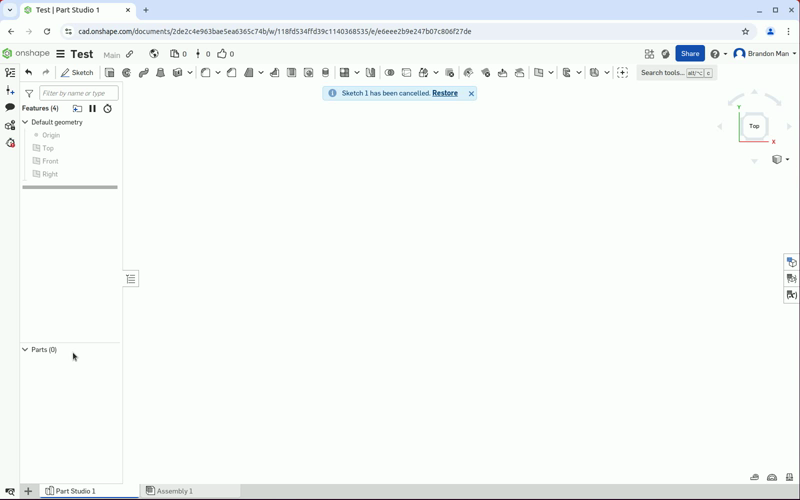
key(shift+p)
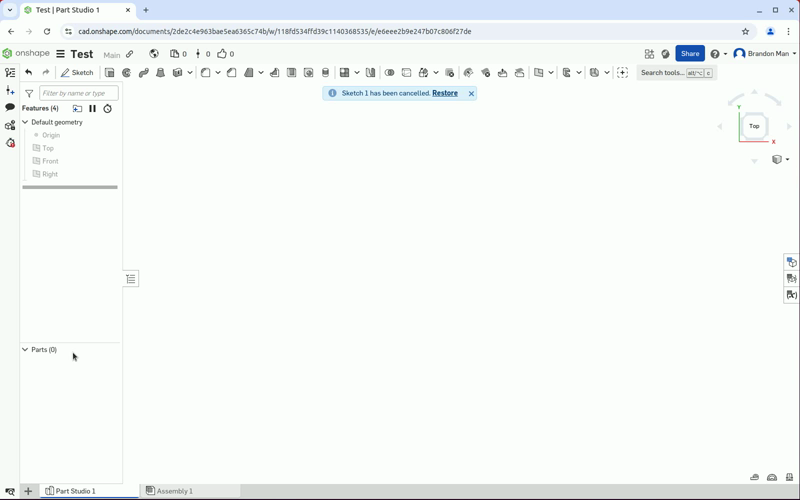
key(space)
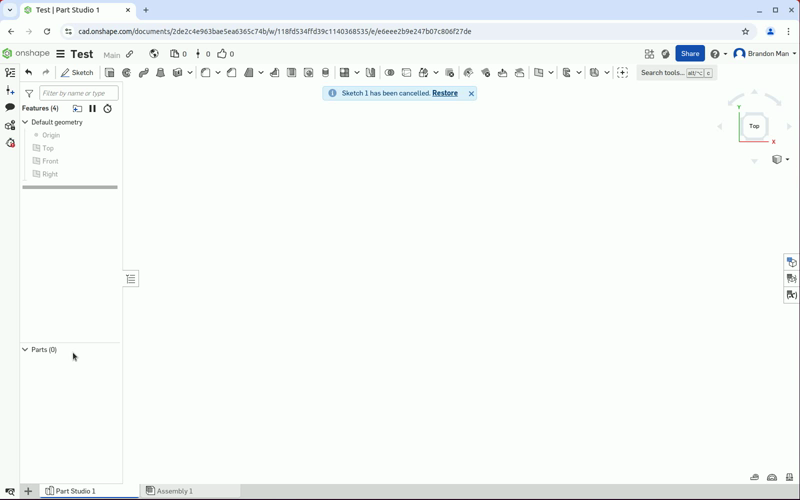
key_down(shift)
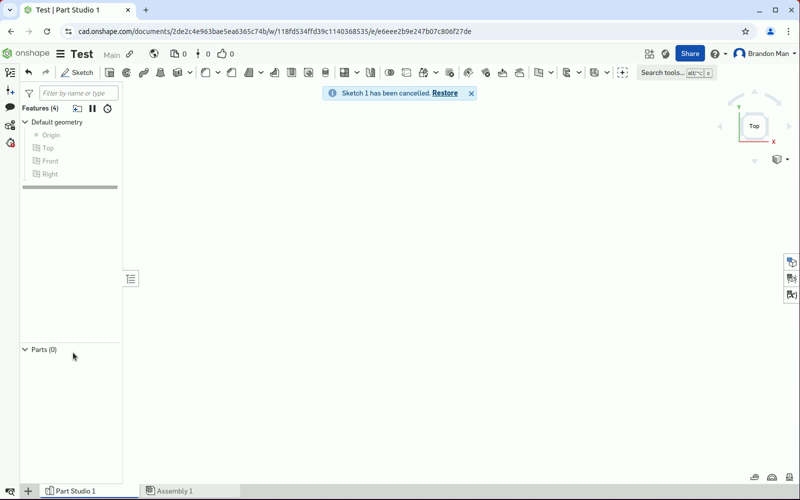
key(up)
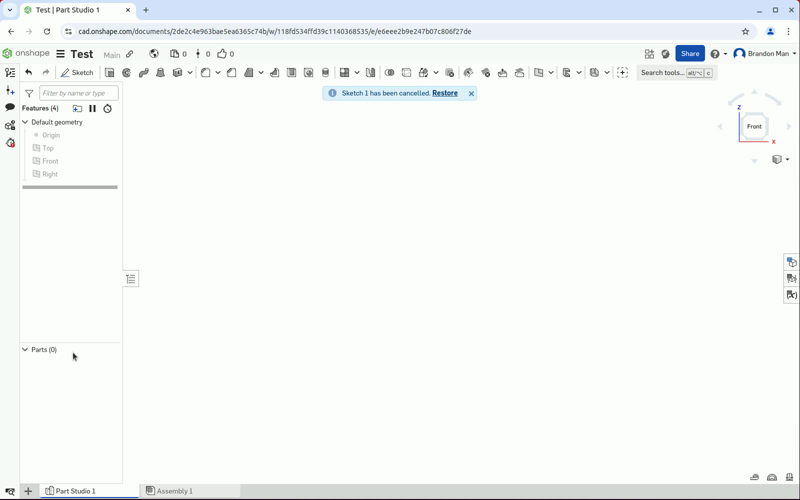
key_up(shift)
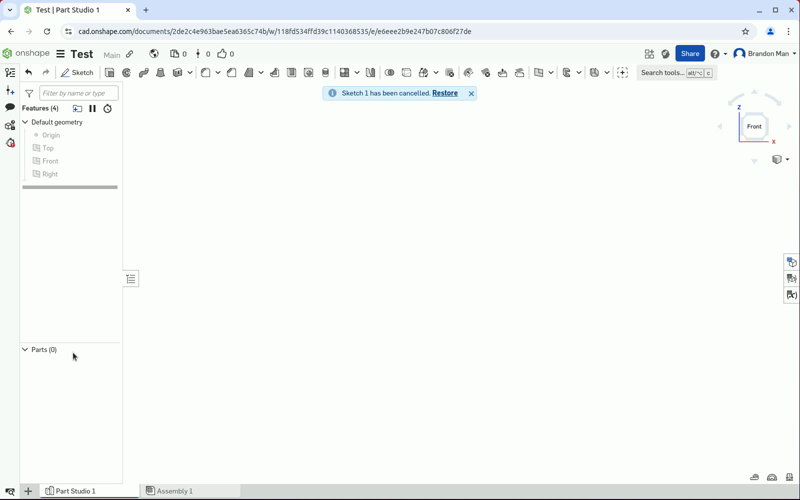
mouse_move(73, 352)
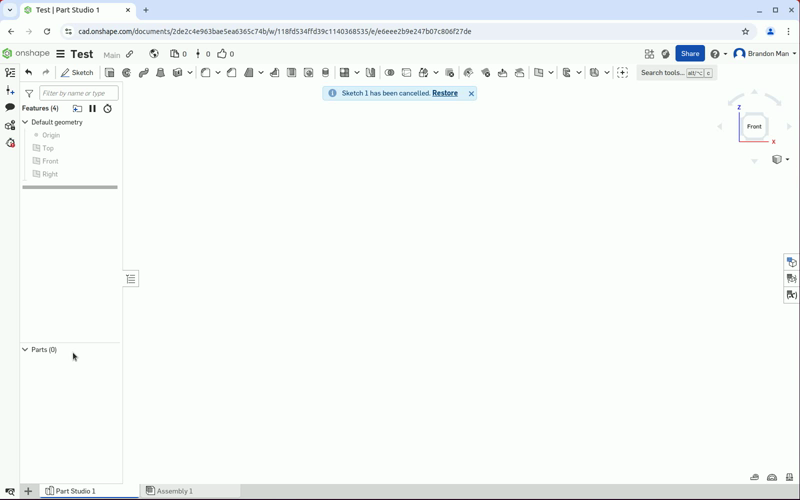
key(shift+y)
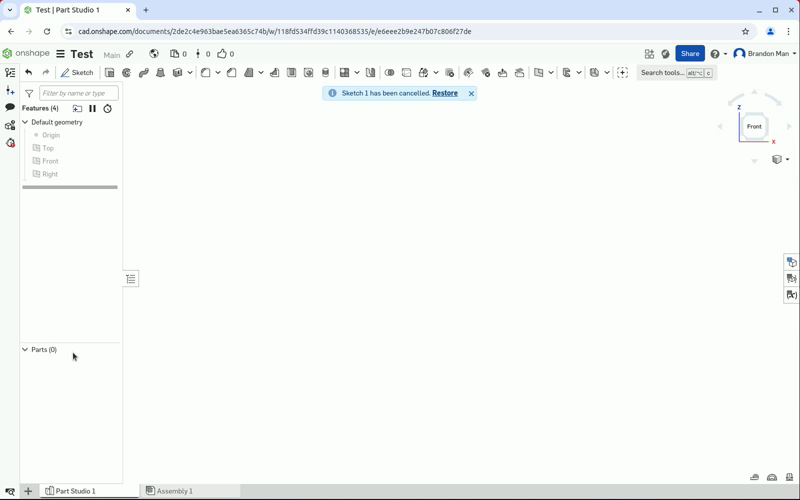
key(shift+s)
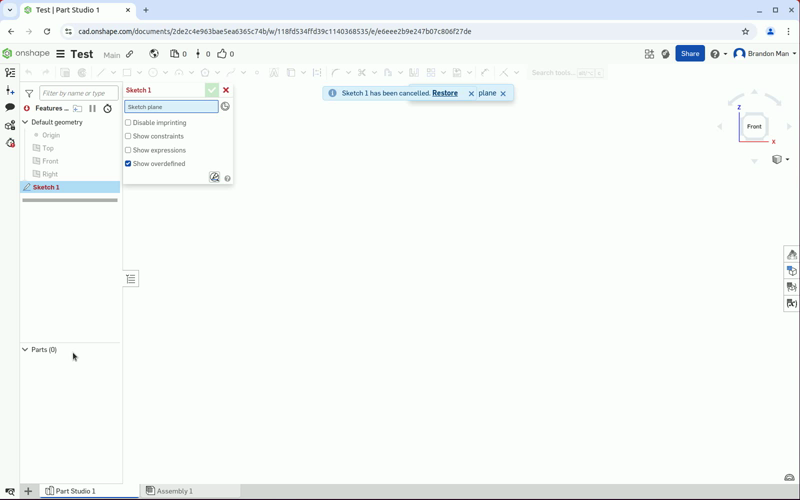
mouse_move(73, 163)
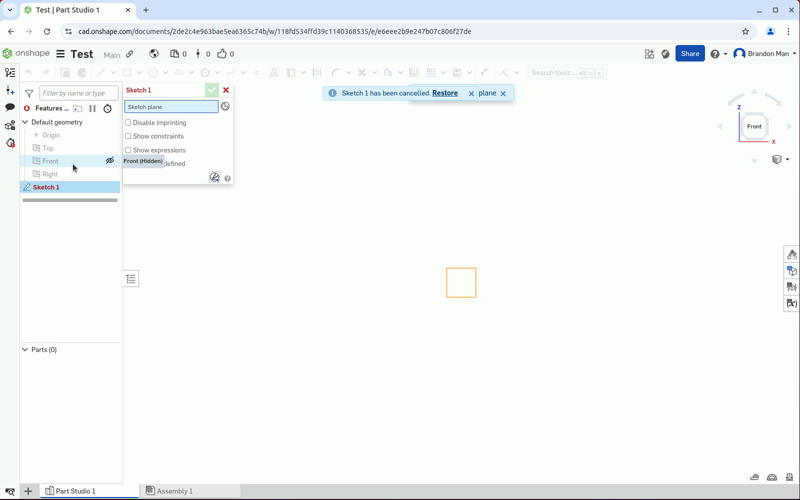
click(73, 163)
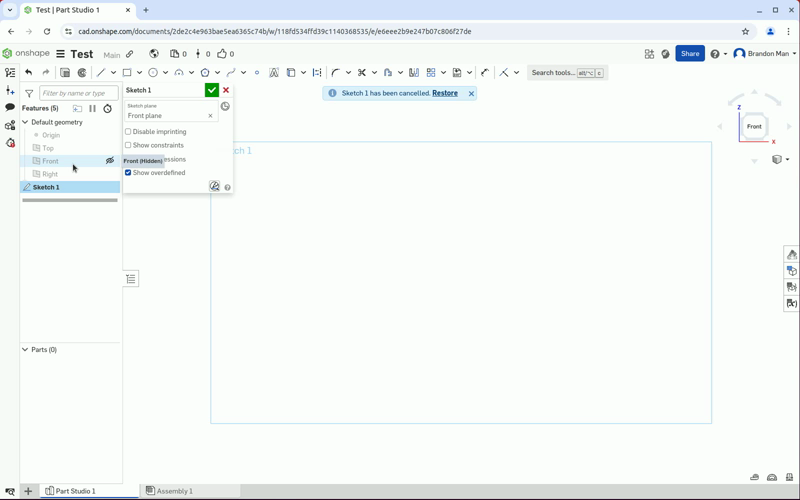
mouse_move(73, 352)
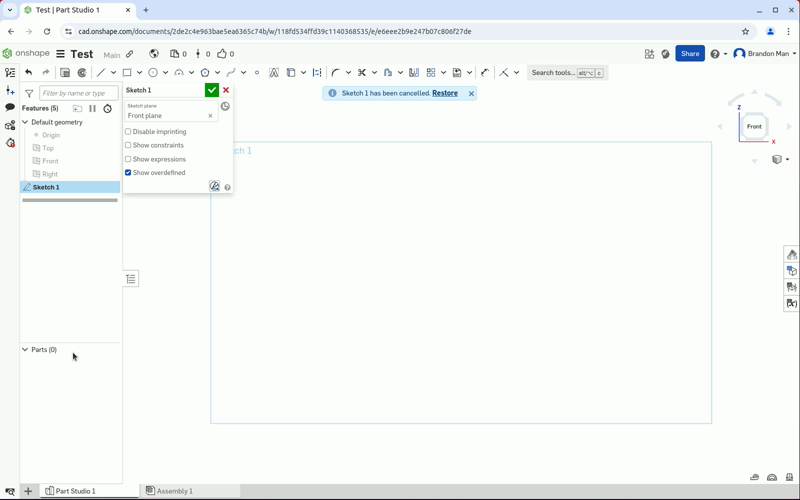
key(y)
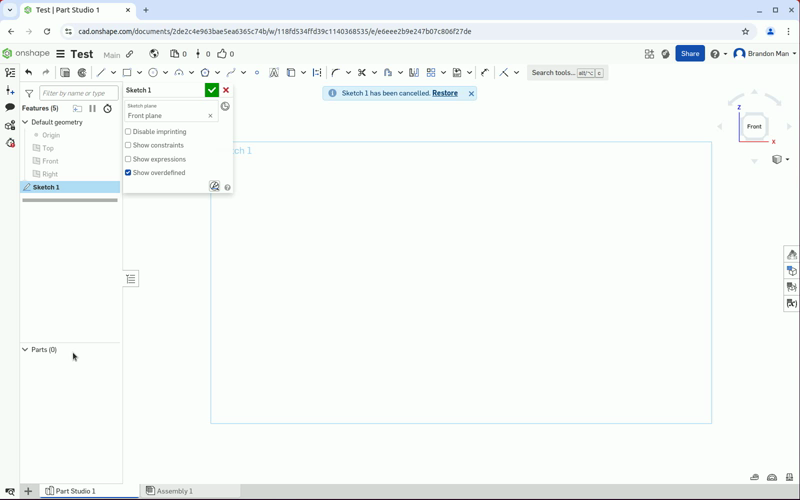
key(c)
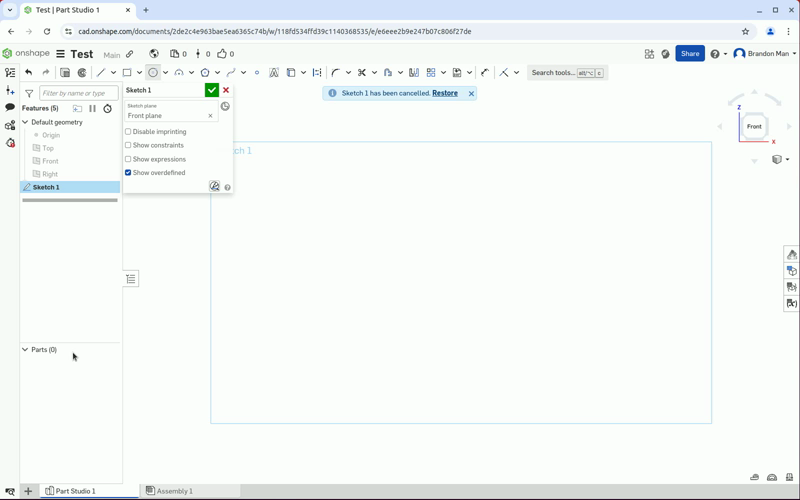
key_down(shift)
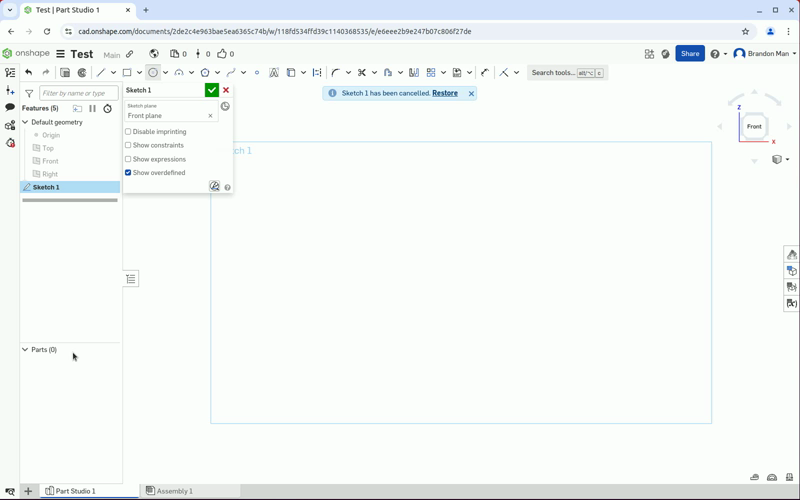
mouse_move(460, 282)
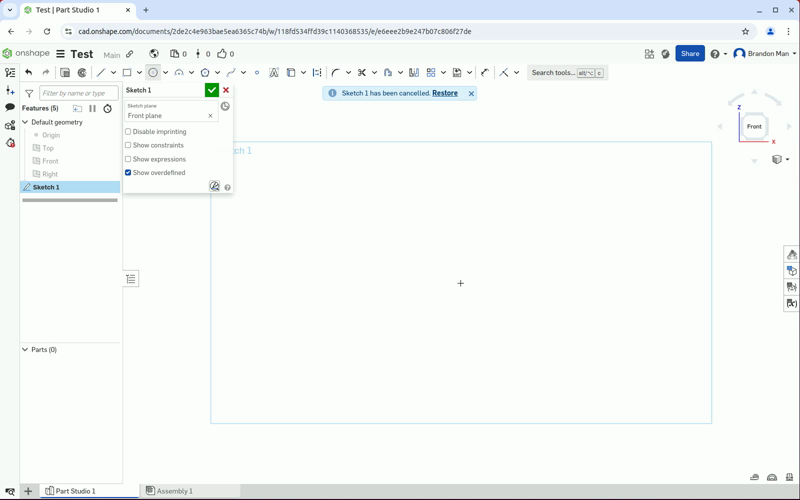
click(460, 282)
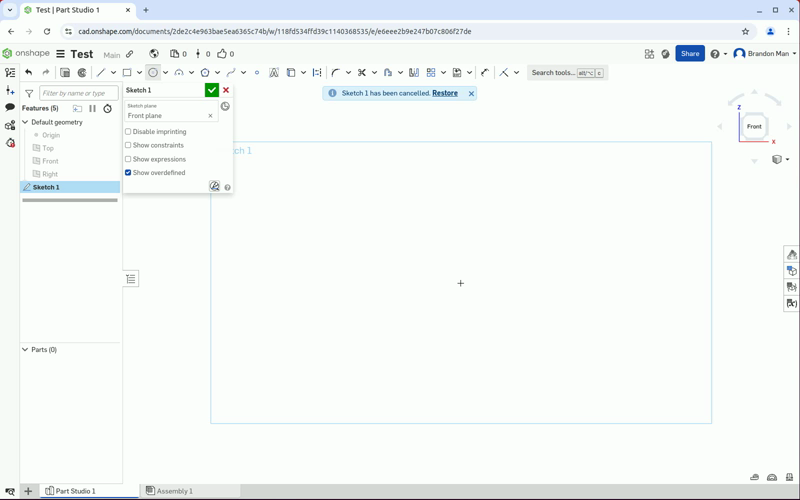
key_up(shift)
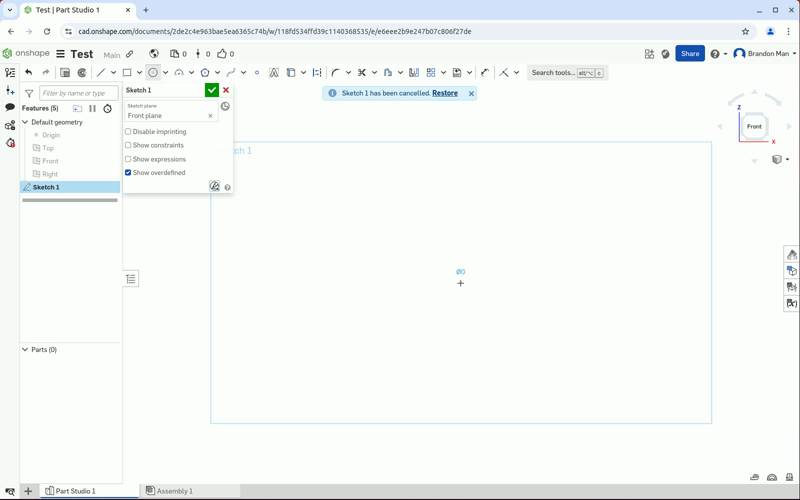
mouse_move(476, 282)
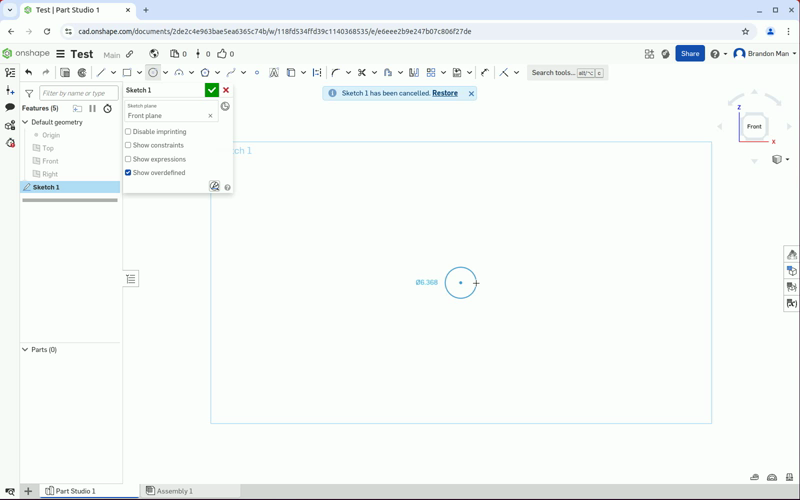
click(476, 282)
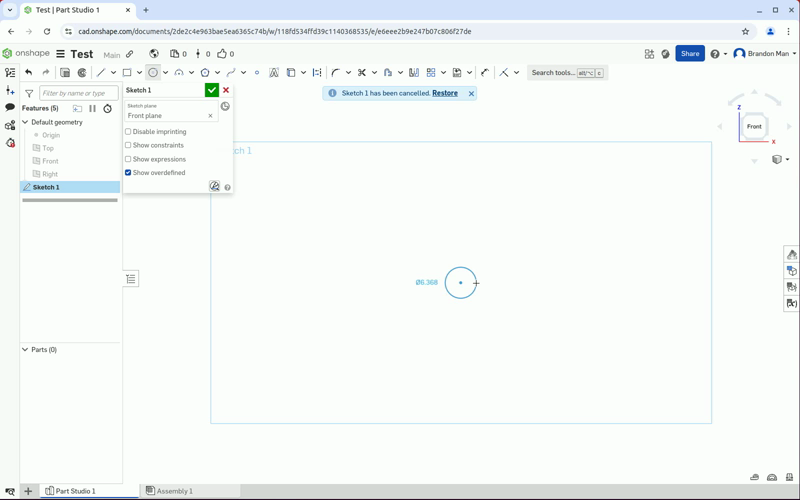
key(esc)
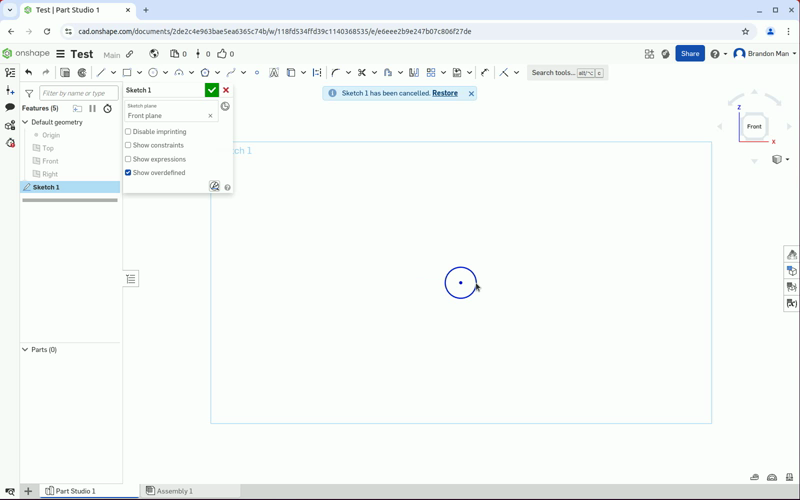
key(c)
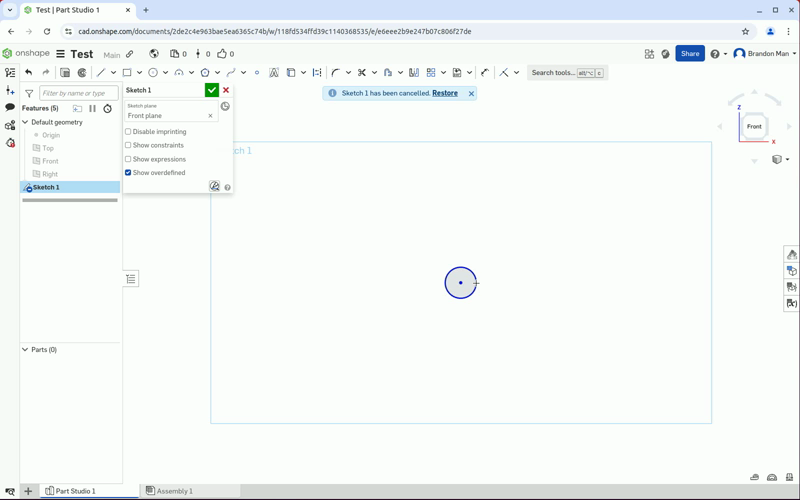
key_down(shift)
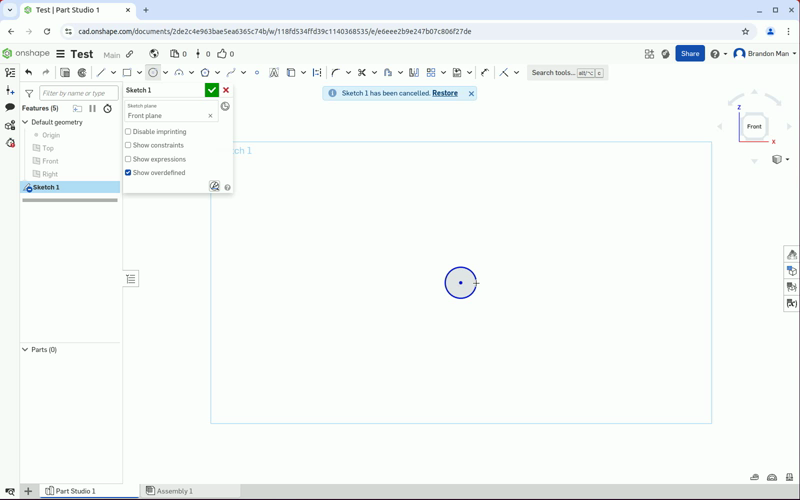
mouse_move(460, 282)
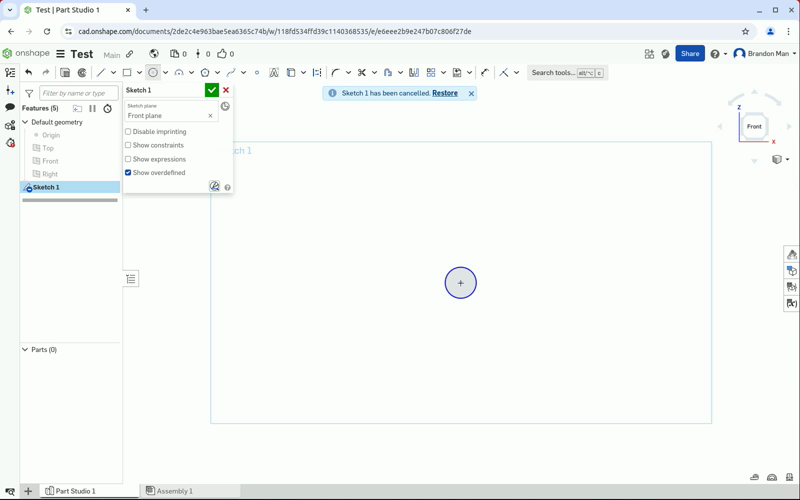
click(460, 282)
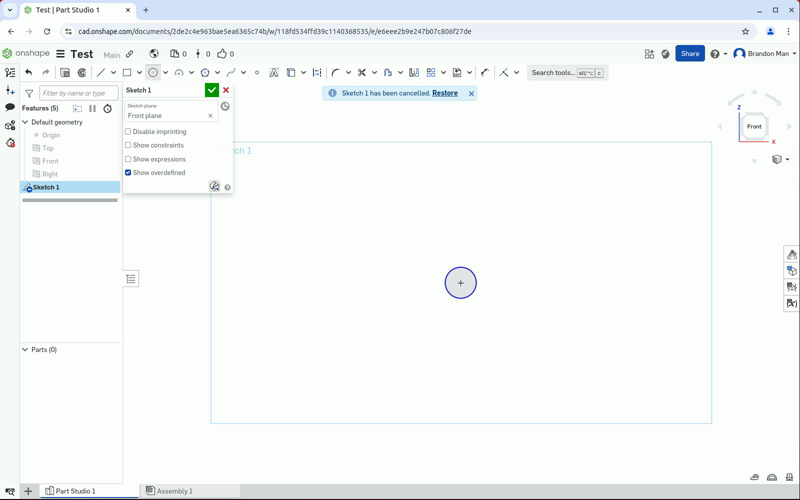
key_up(shift)
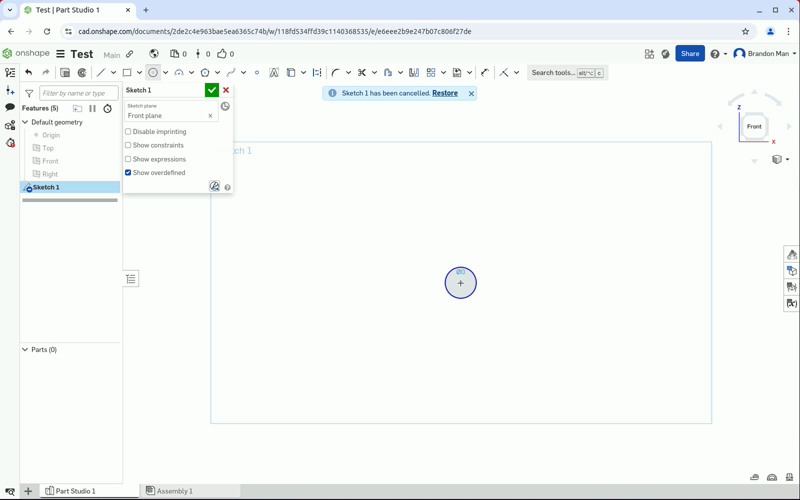
mouse_move(467, 282)
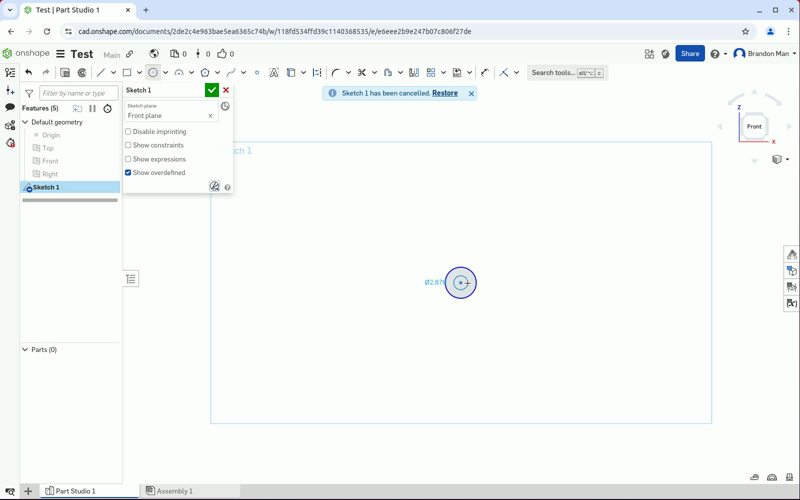
click(467, 282)
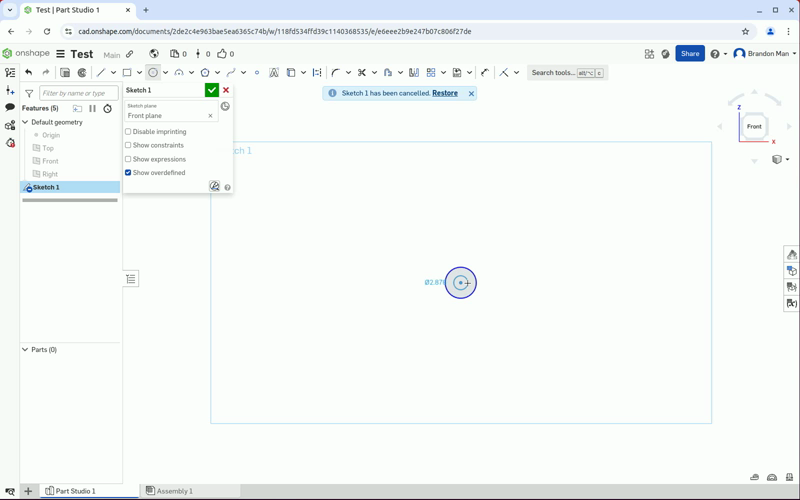
key(esc)
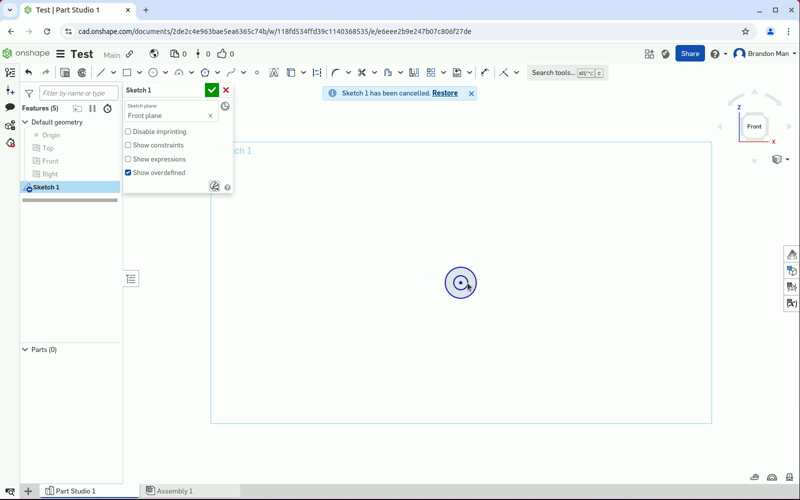
mouse_move(455, 277)
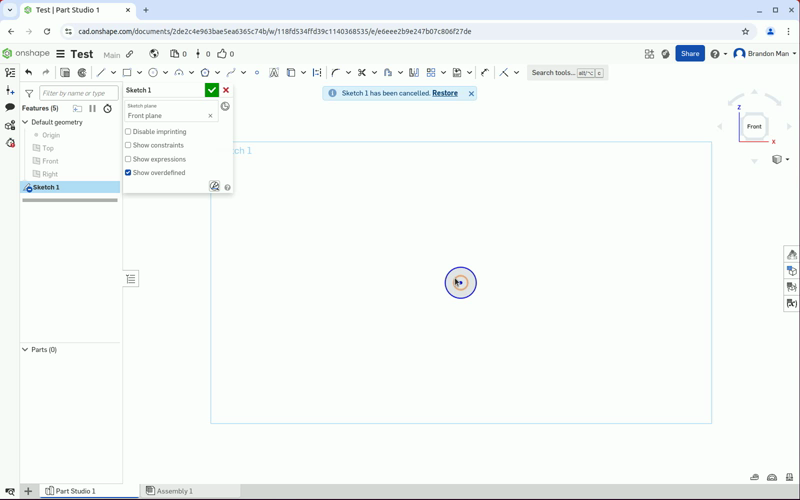
scroll(6)
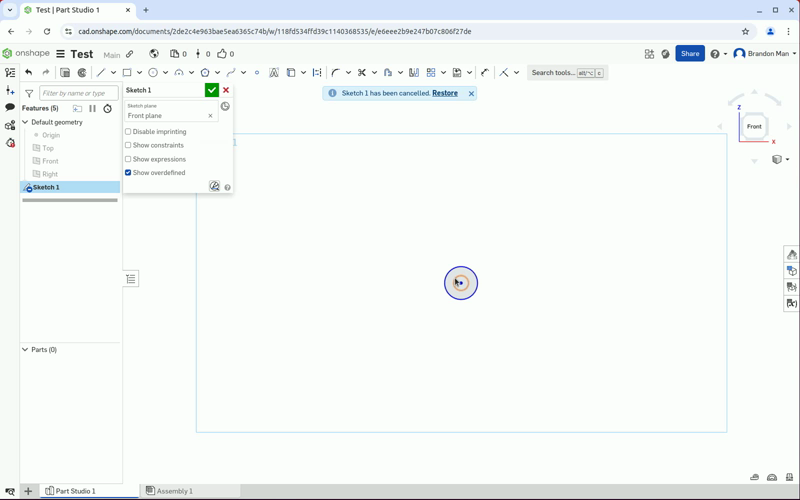
scroll(6)
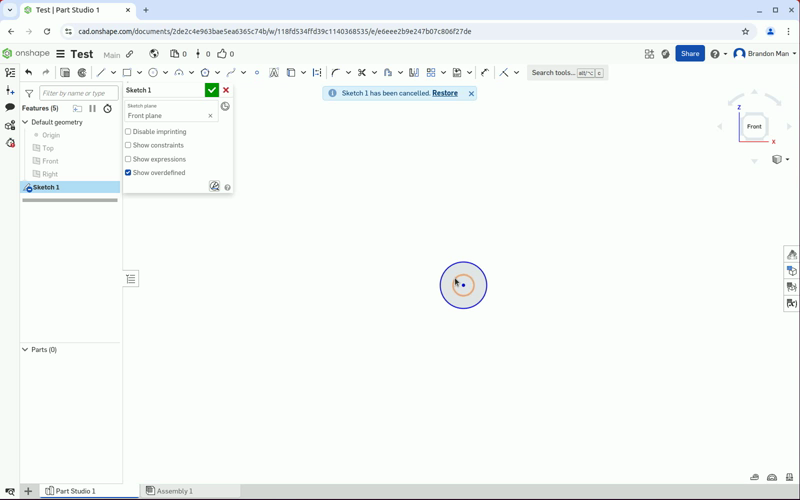
scroll(6)
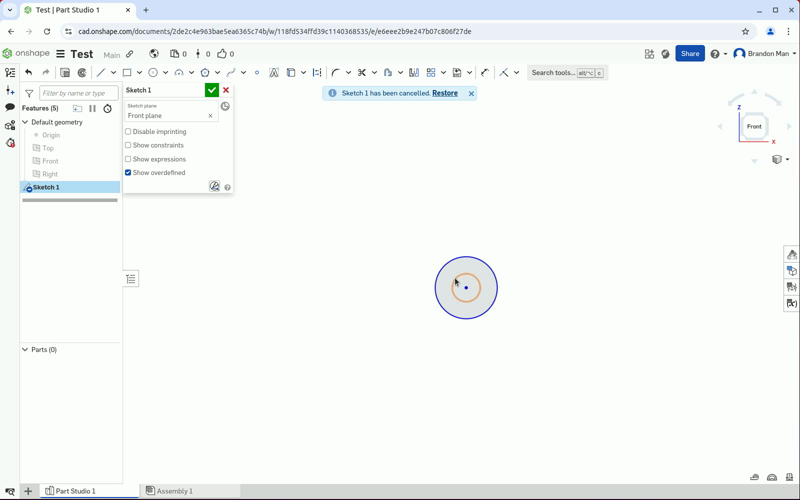
scroll(6)
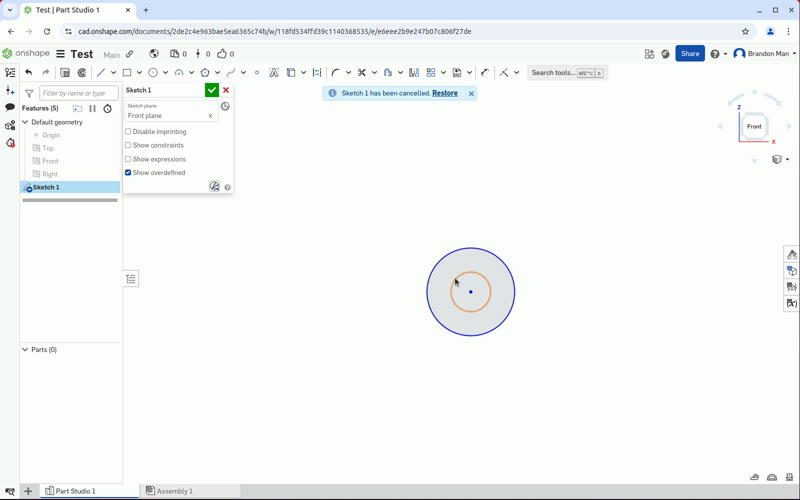
scroll(6)
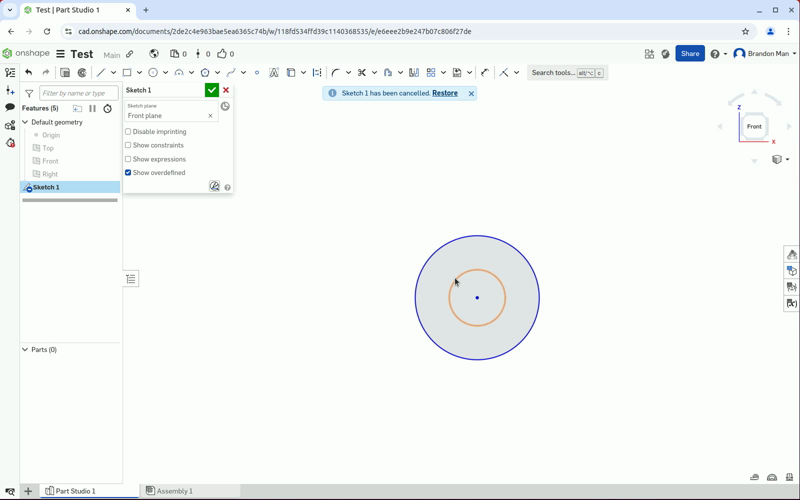
scroll(6)
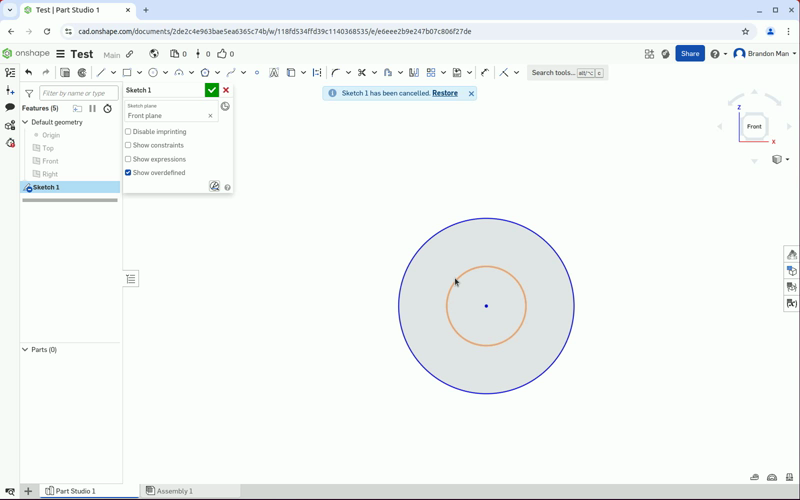
scroll(6)
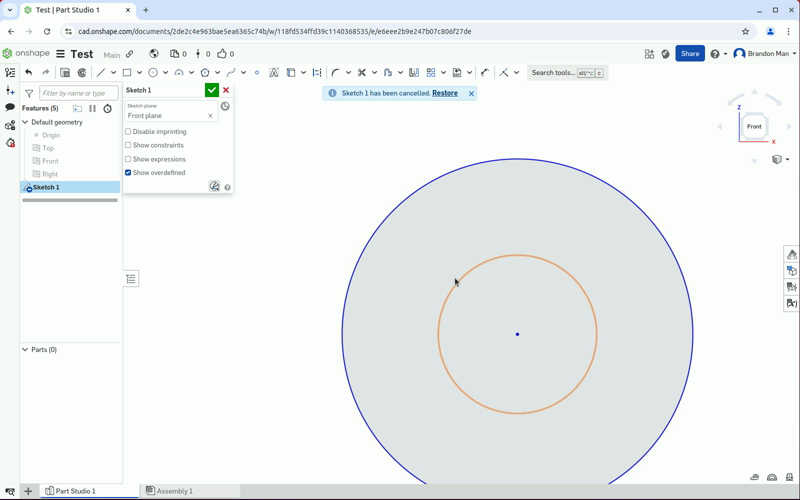
click(455, 277)
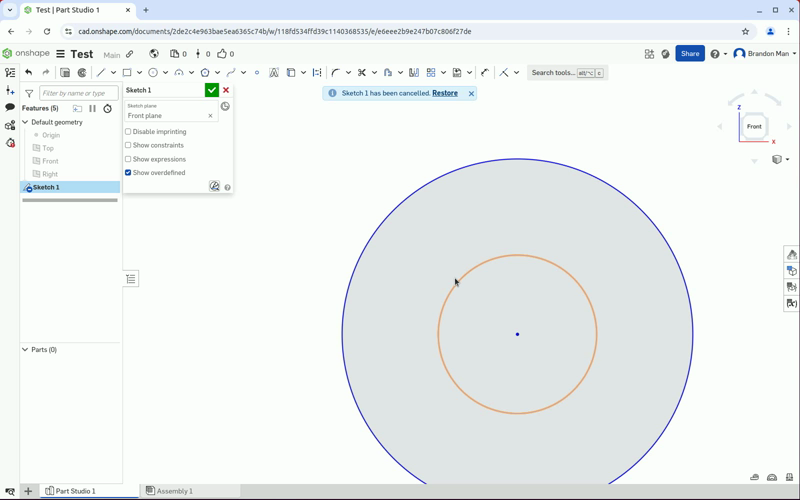
scroll(-6)
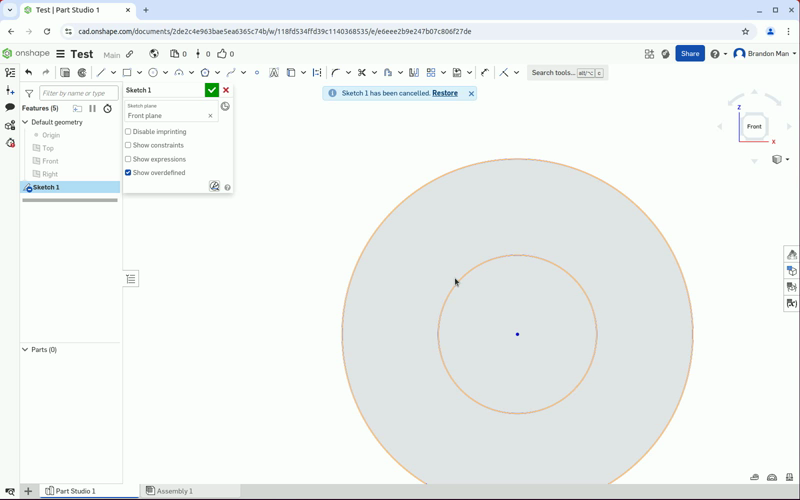
scroll(-6)
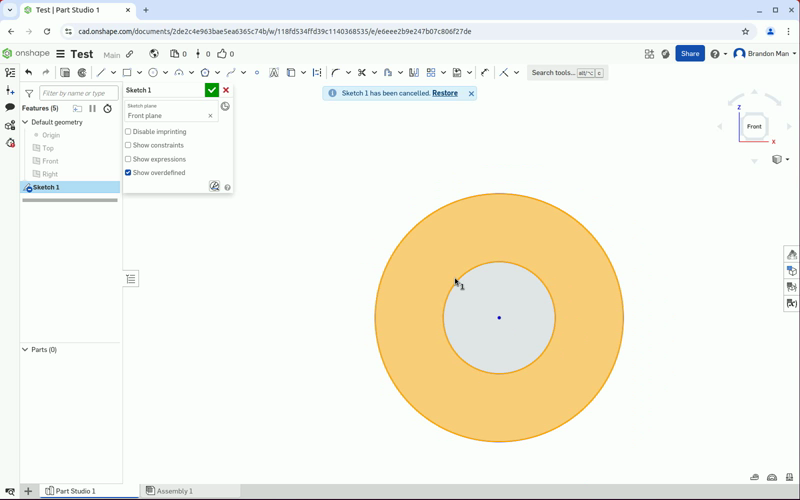
scroll(-6)
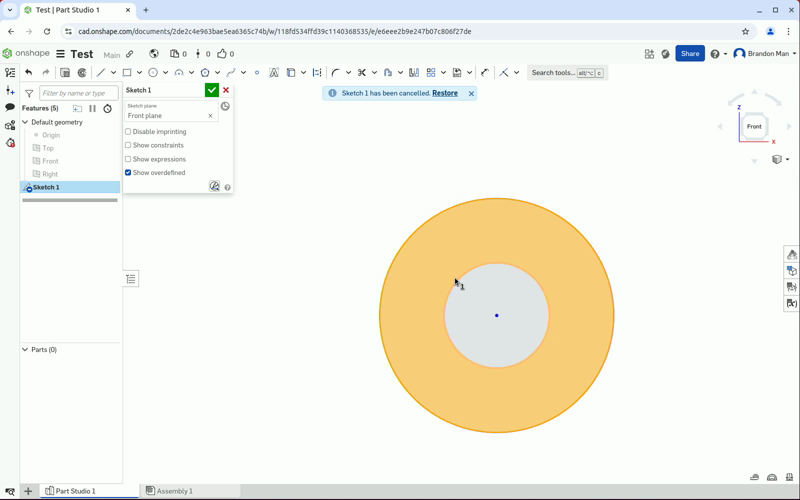
scroll(-6)
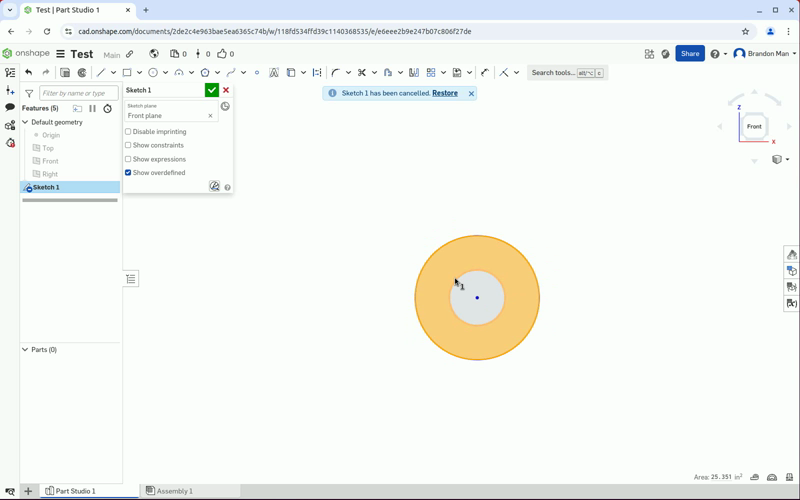
scroll(-6)
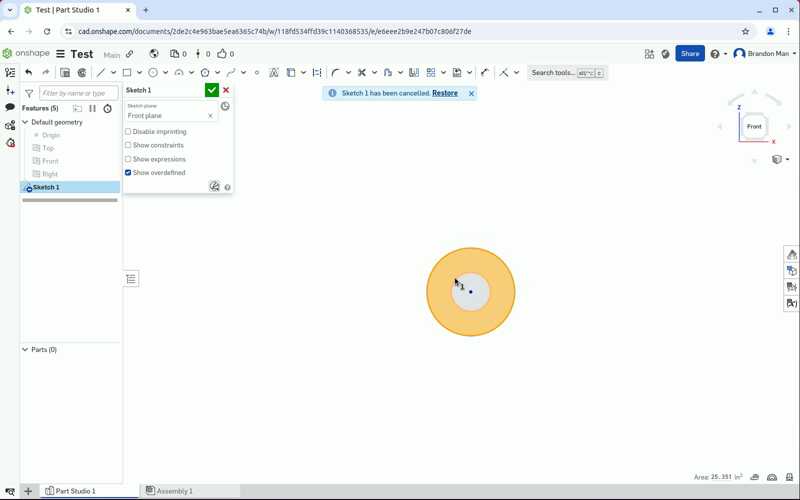
scroll(-6)
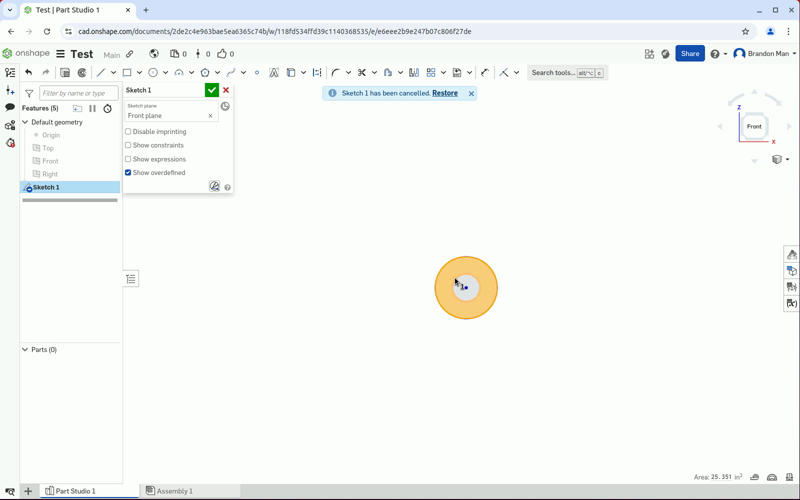
scroll(-6)
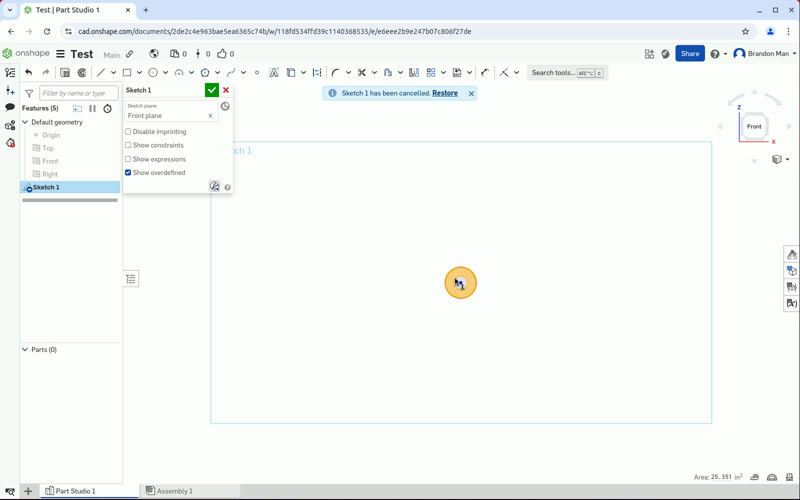
mouse_move(73, 352)
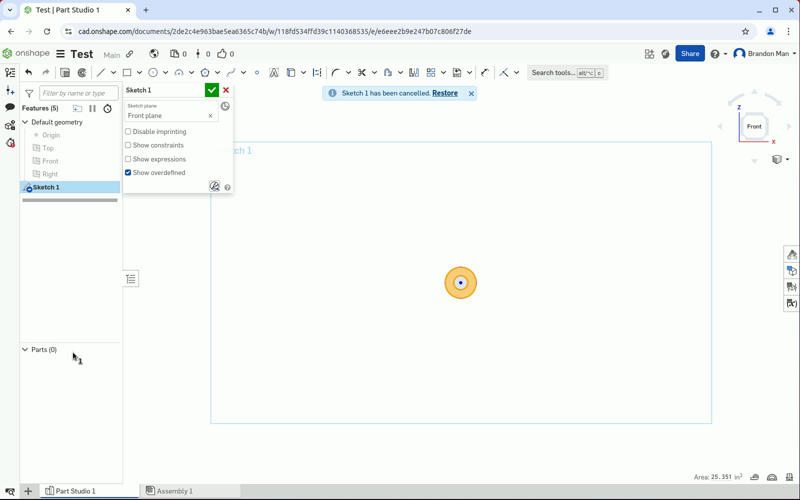
key(shift+y)
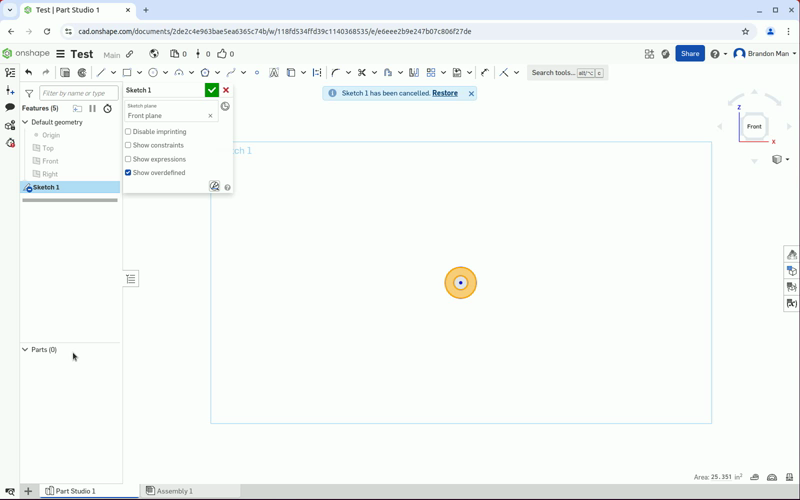
key(shift+e)
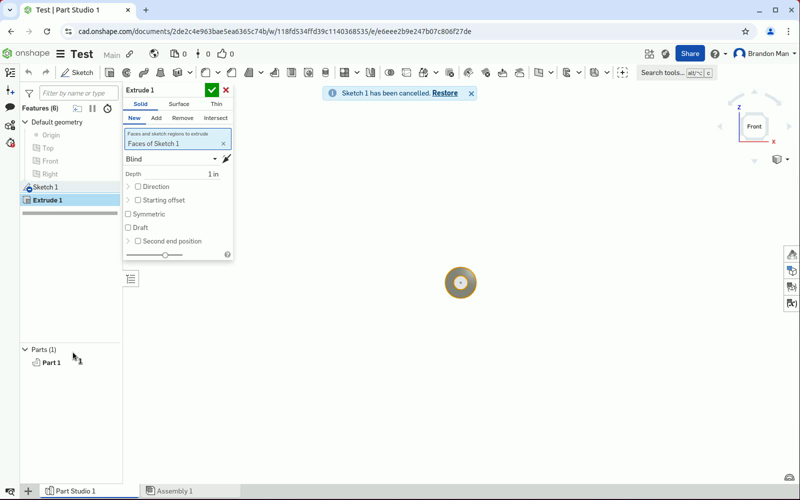
mouse_move(143, 106)
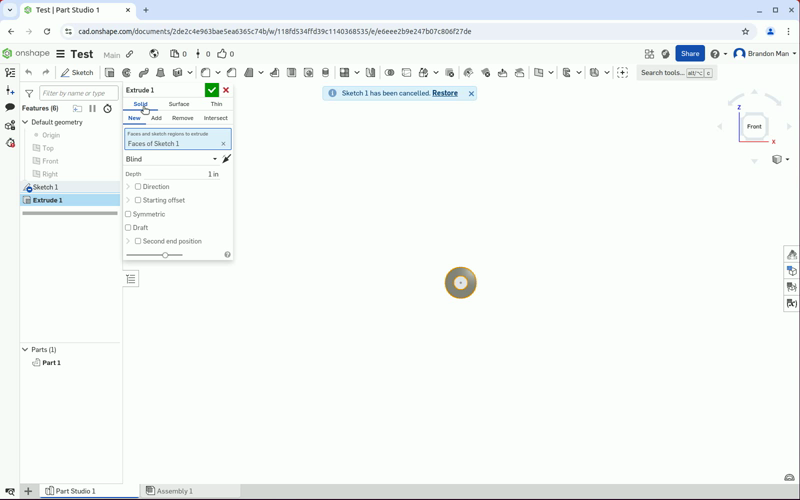
click(143, 106)
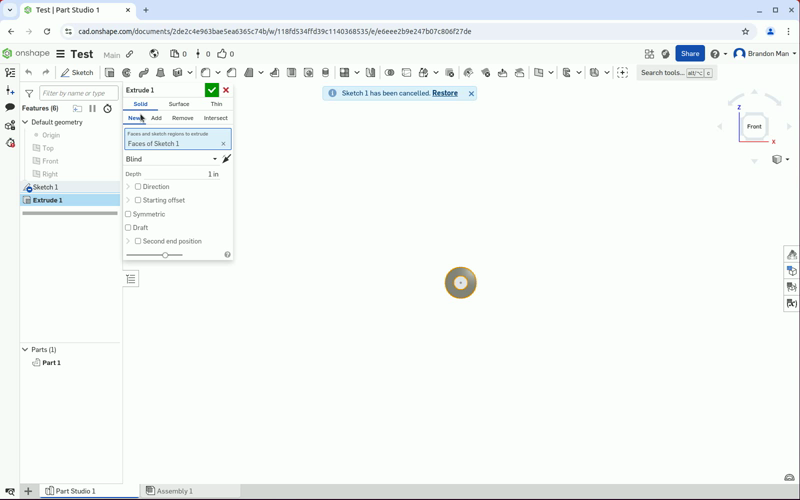
mouse_move(137, 120)
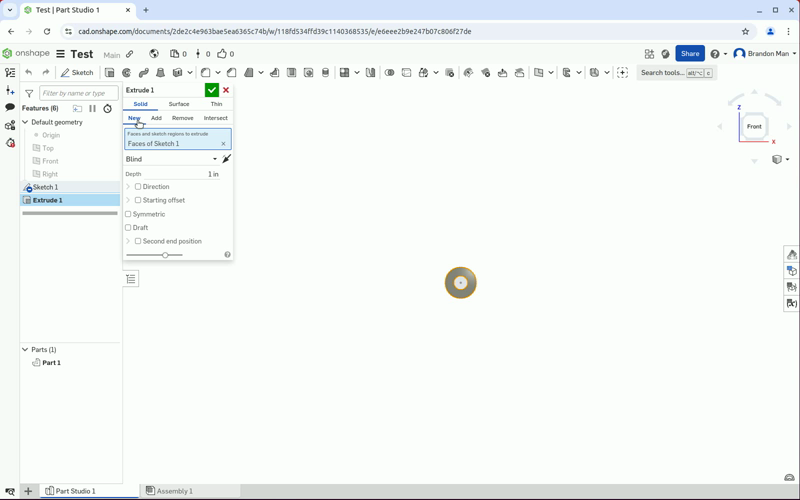
click(137, 120)
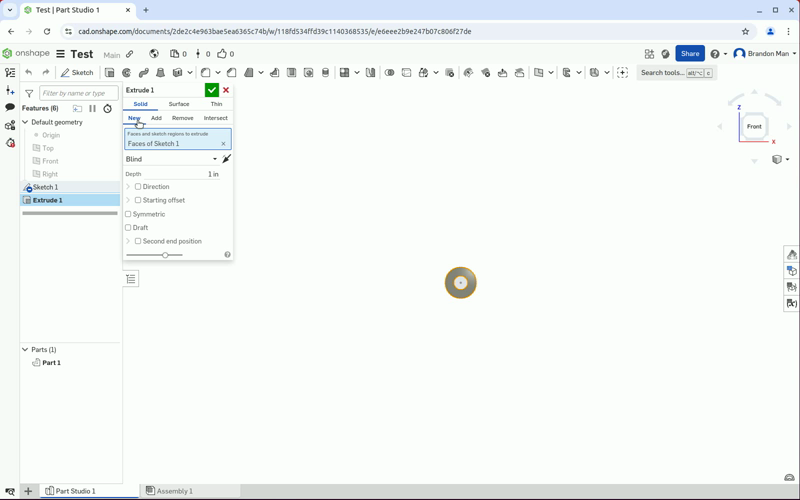
key(tab, 4)
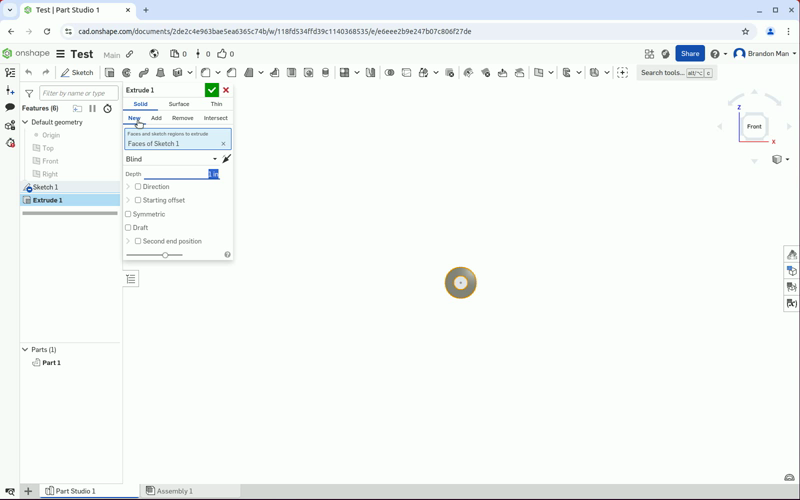
text(6.018)
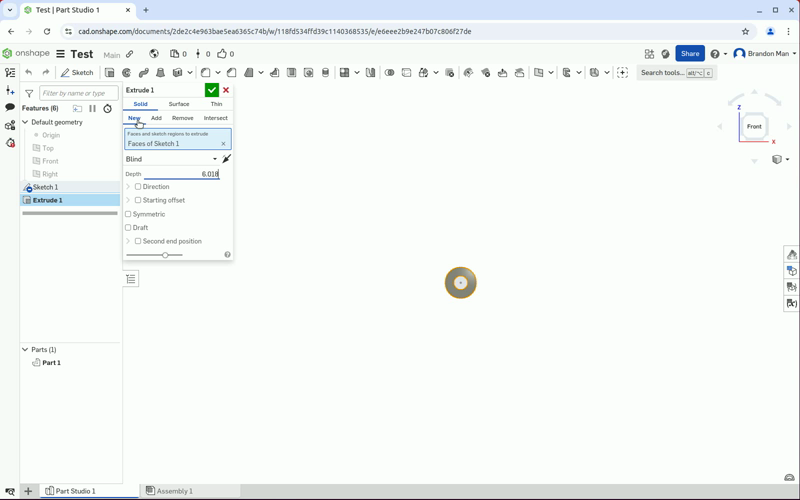
key(enter)
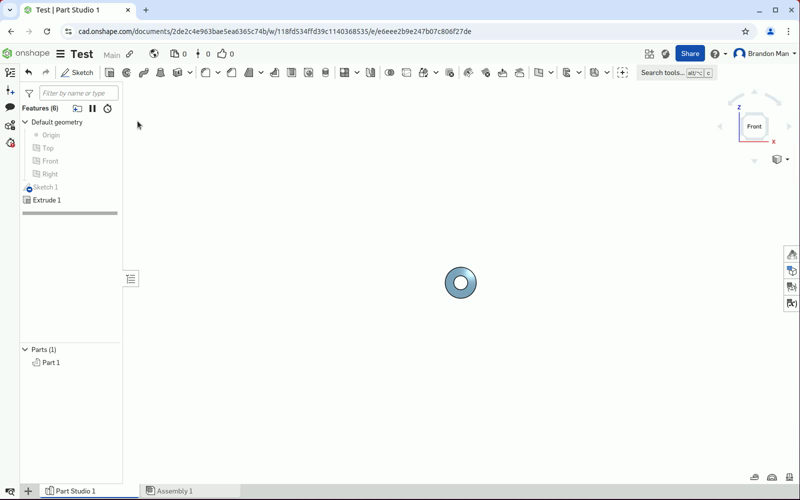
key(shift+h)
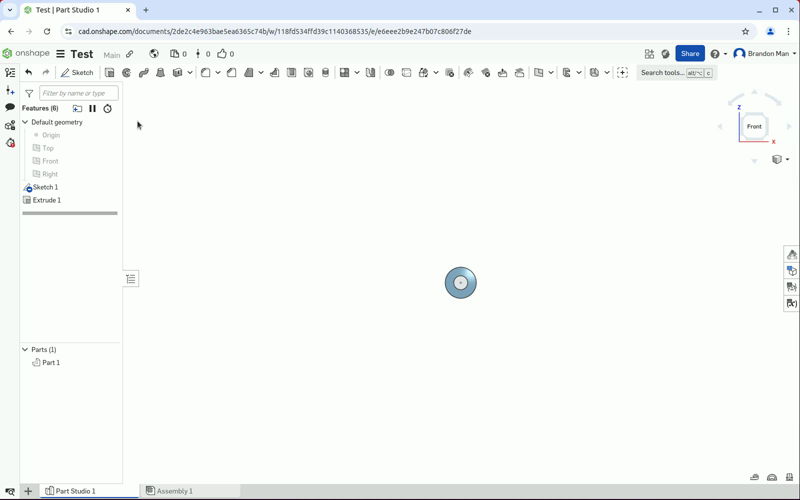
key(shift+h)
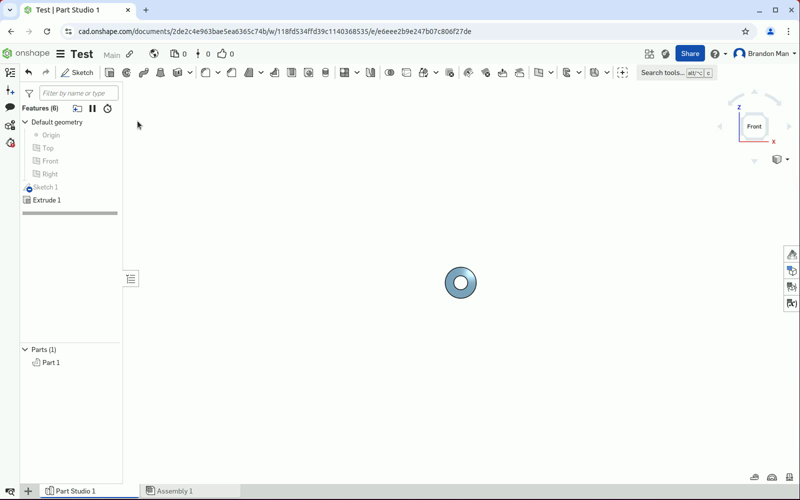
mouse_move(73, 189)
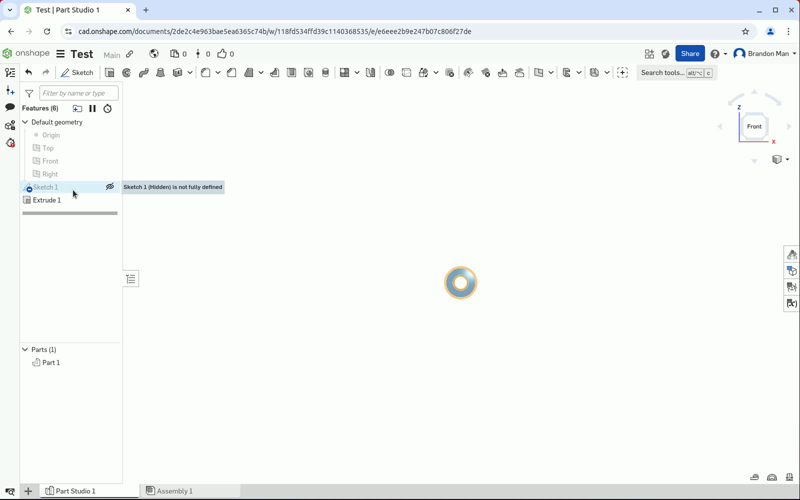
click(73, 189)
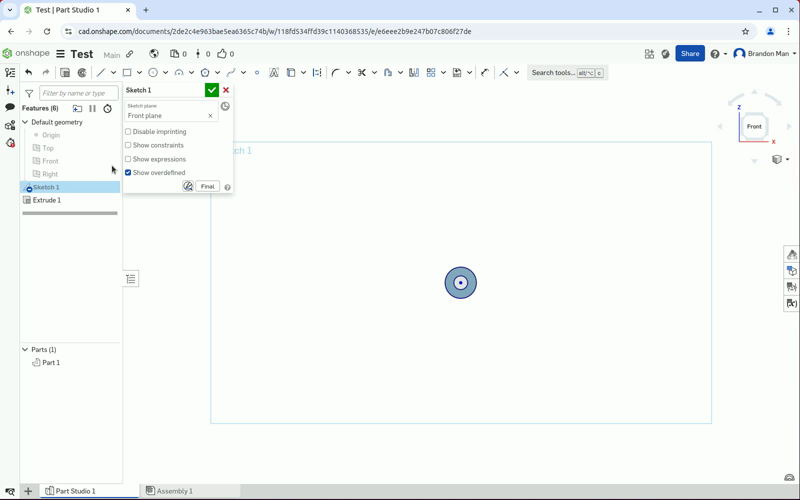
mouse_move(229, 92)
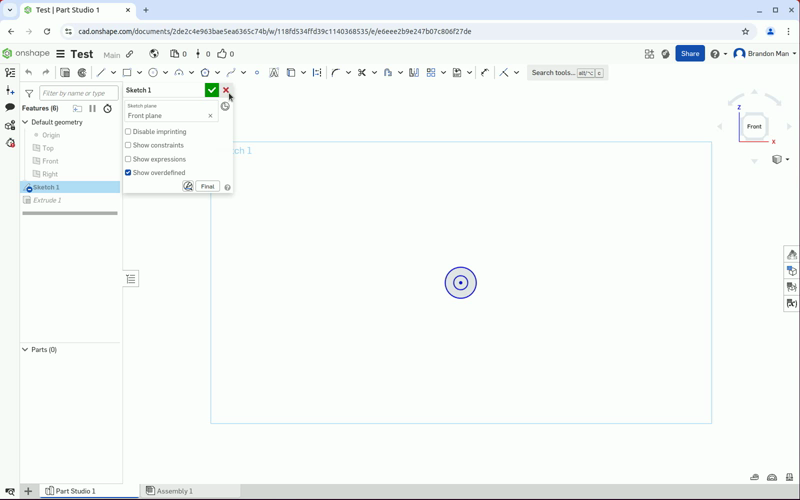
click(229, 92)
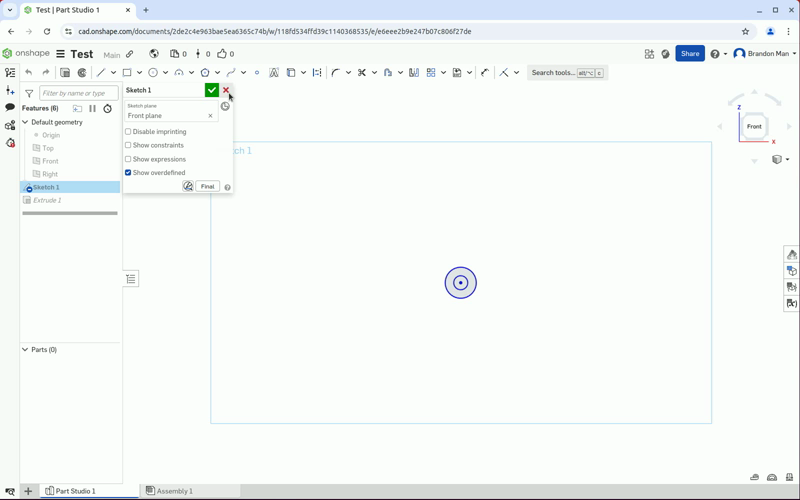
key(shift+s)
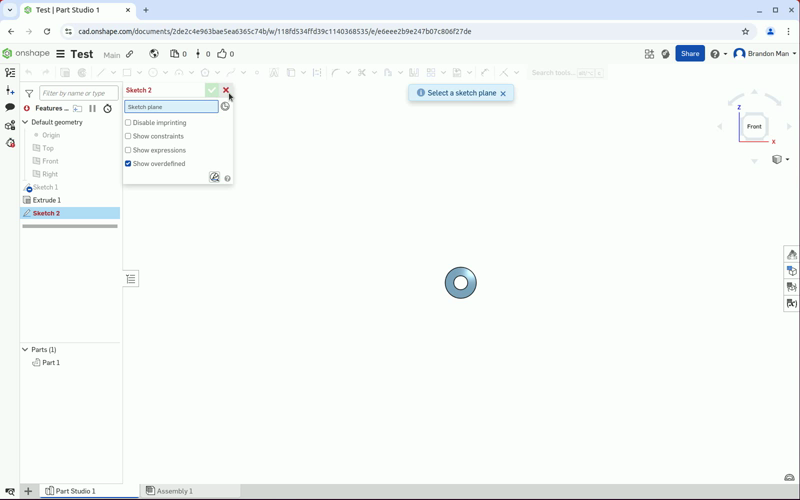
mouse_move(73, 163)
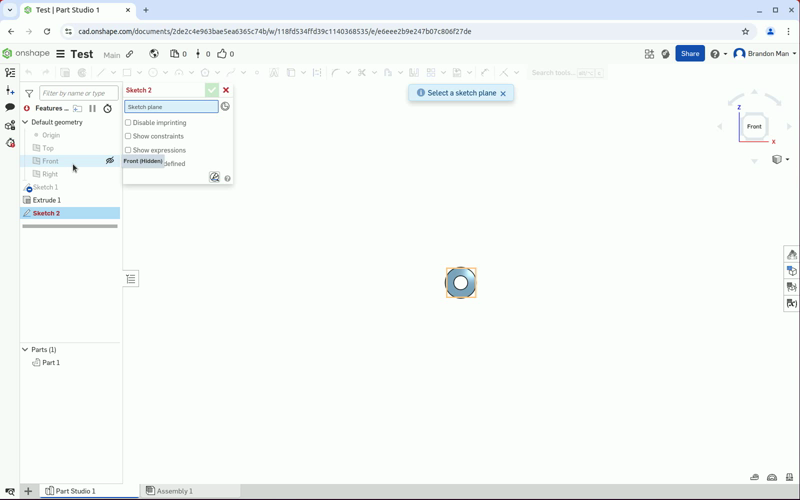
click(73, 163)
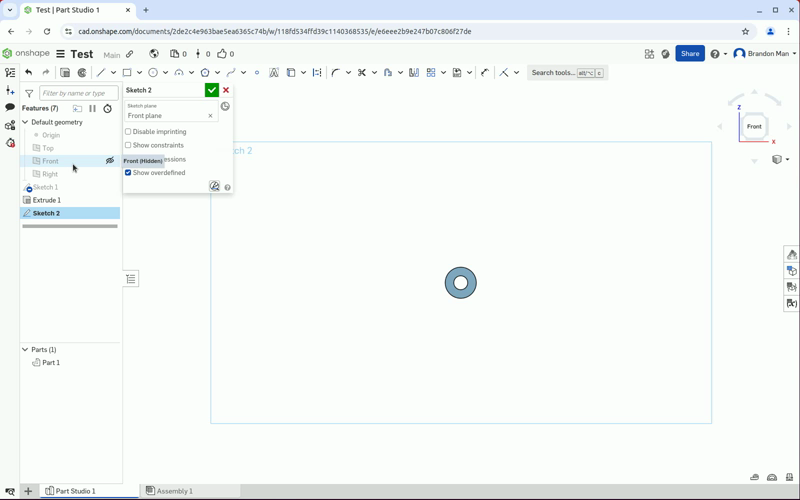
mouse_move(73, 352)
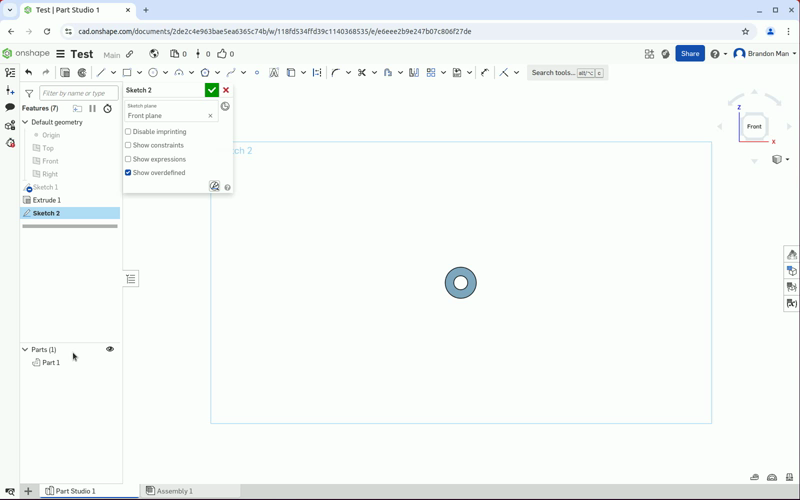
key(y)
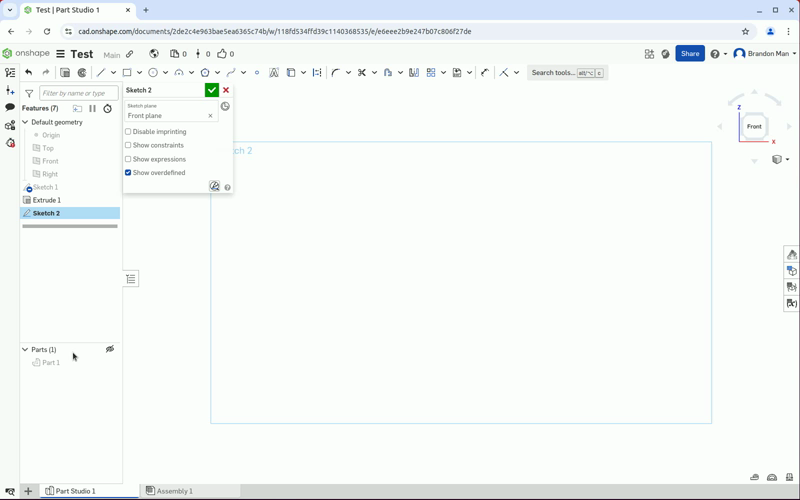
key(l)
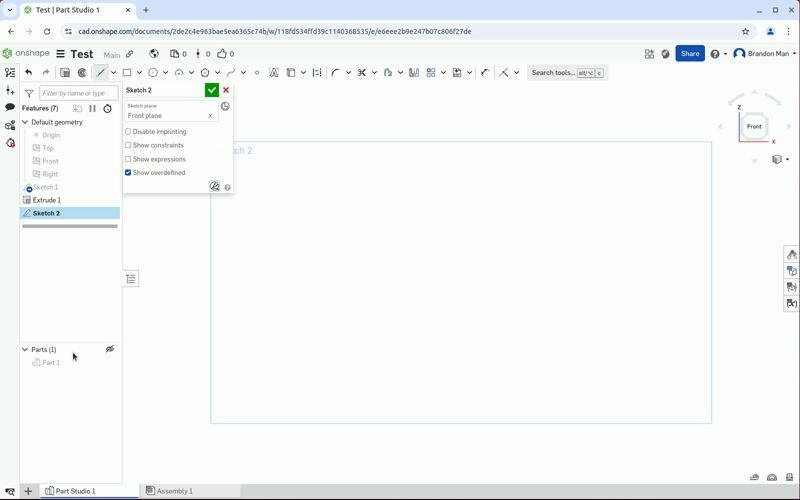
key_down(shift)
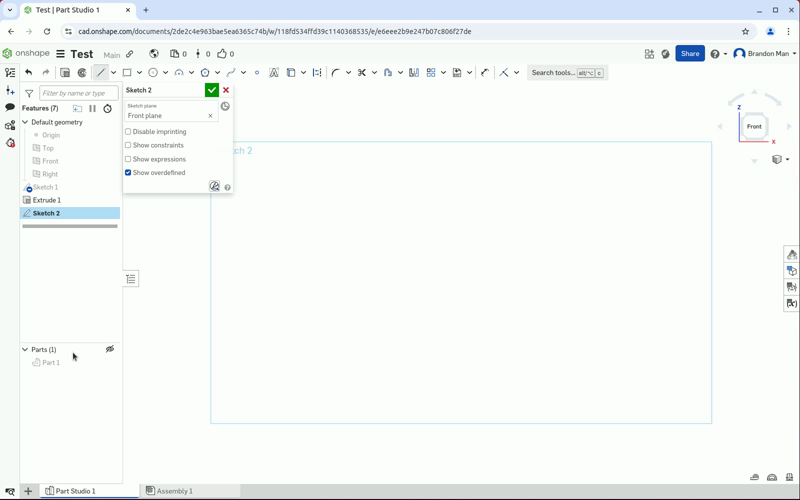
mouse_move(472, 292)
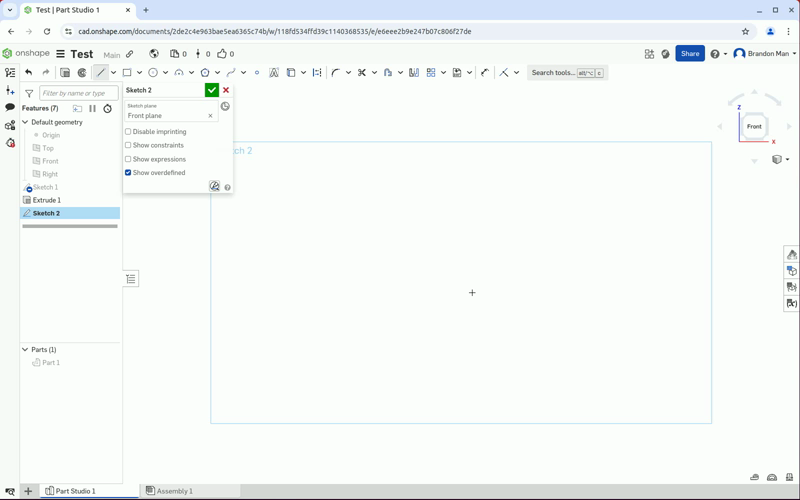
click(472, 292)
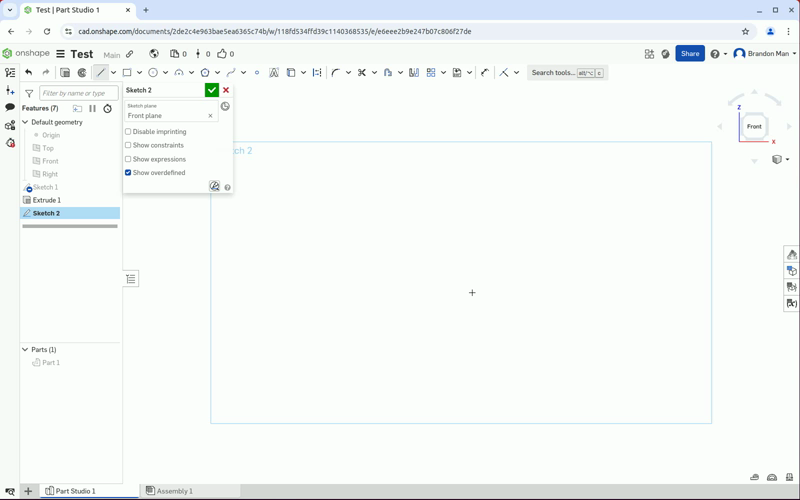
key_up(shift)
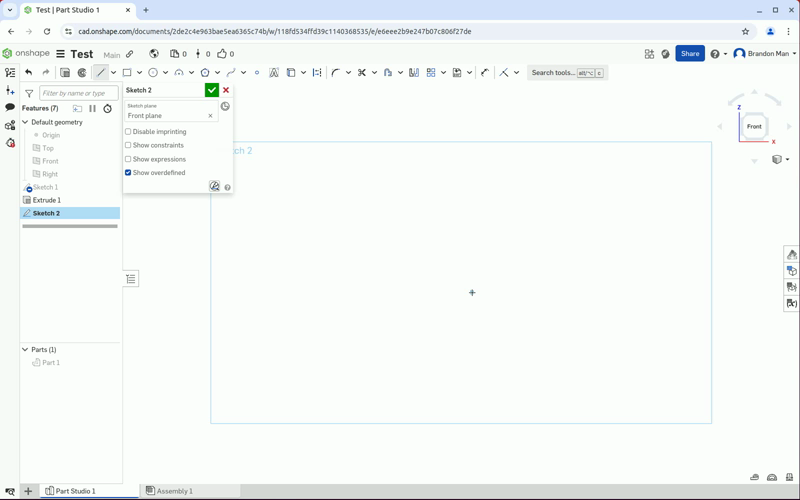
key_down(shift)
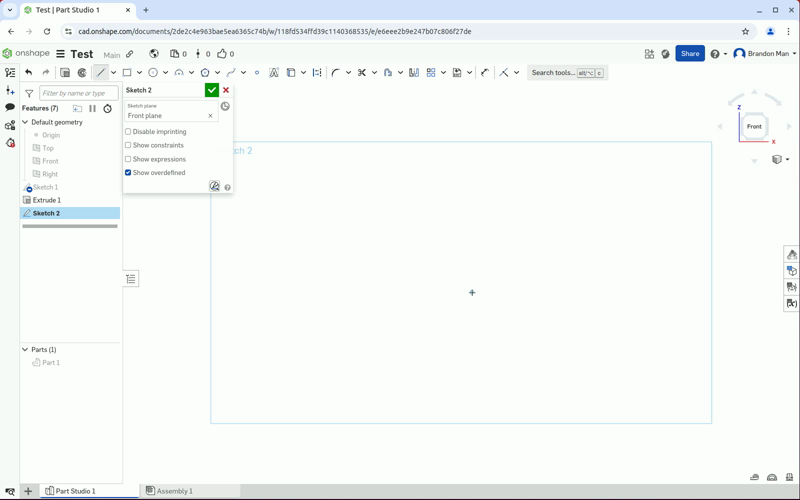
mouse_move(554, 292)
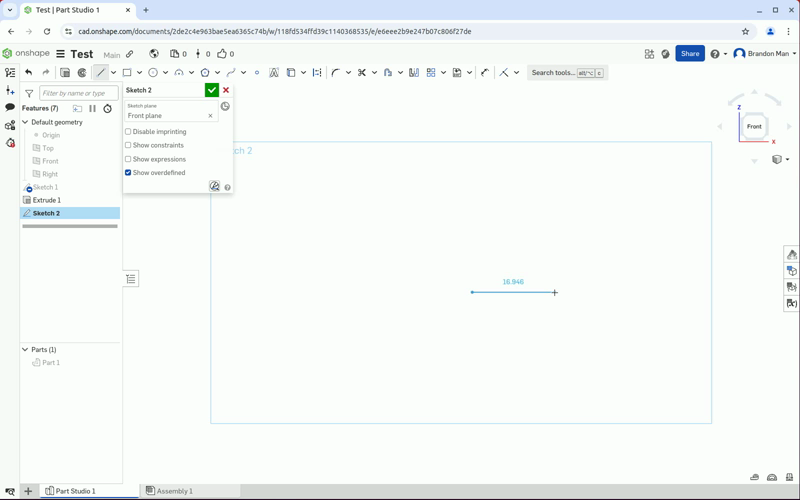
click(554, 292)
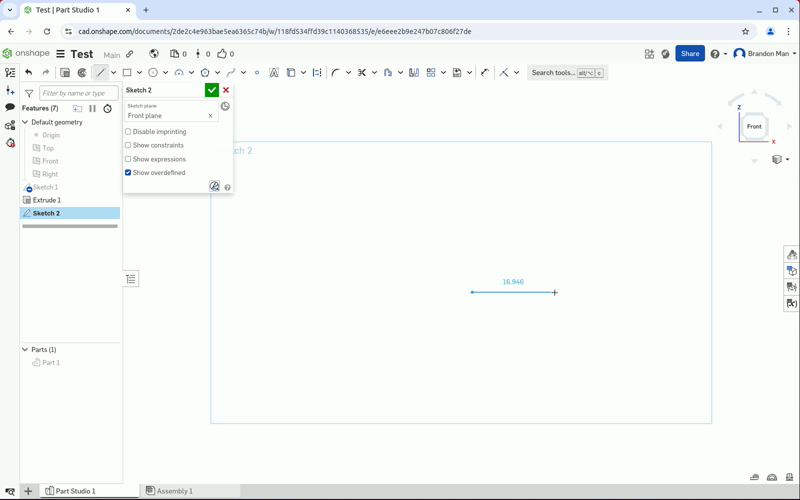
key_up(shift)
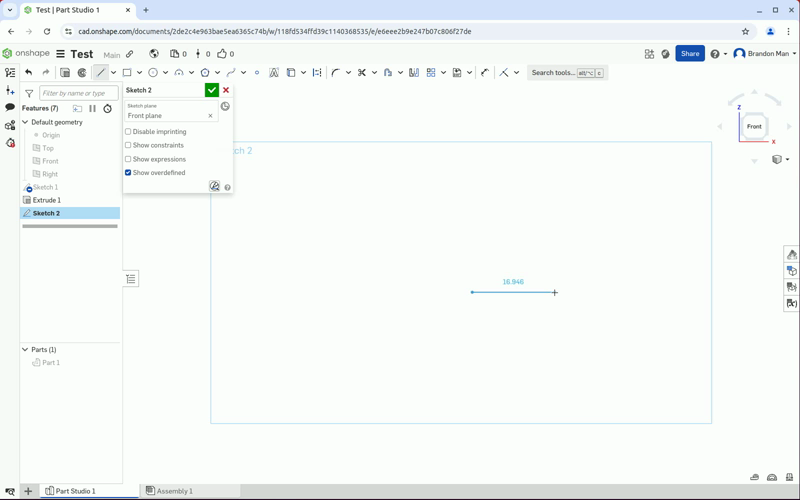
key(esc)
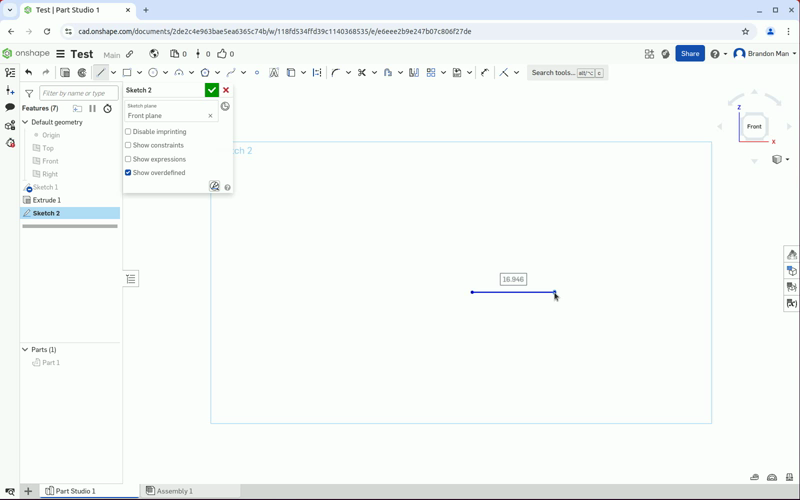
key(a)
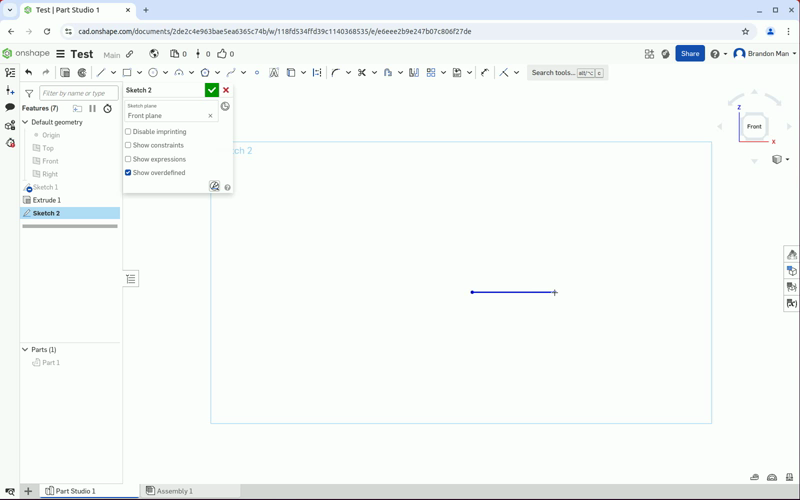
mouse_move(554, 292)
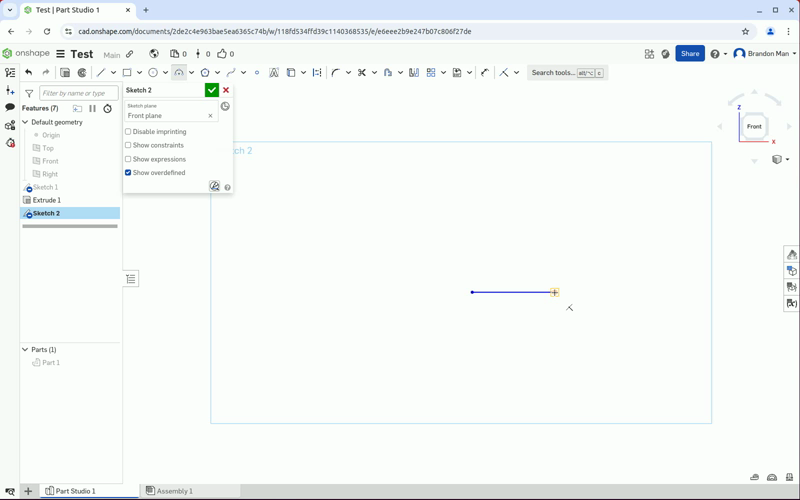
click(554, 292)
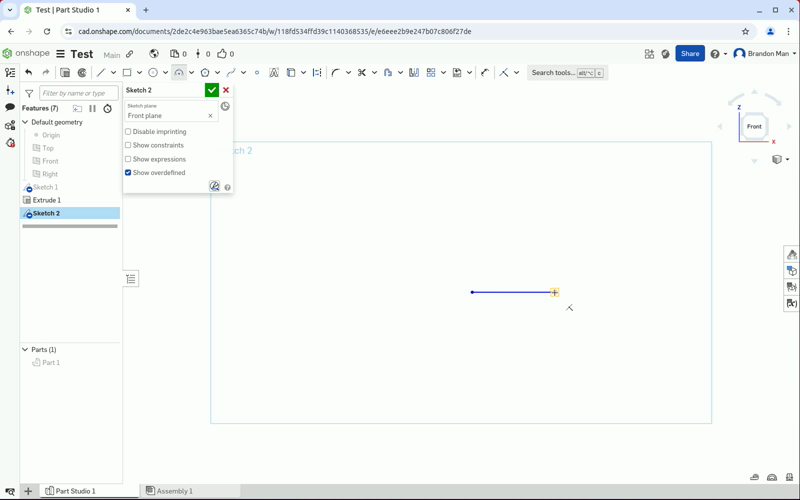
key_down(shift)
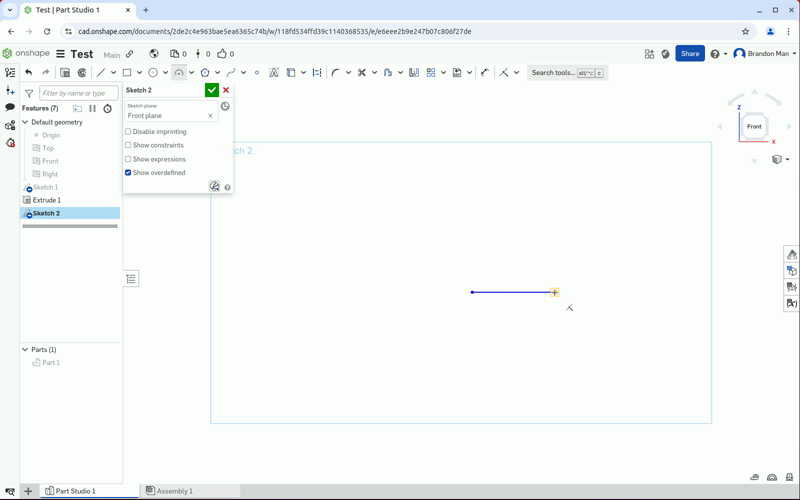
mouse_move(554, 273)
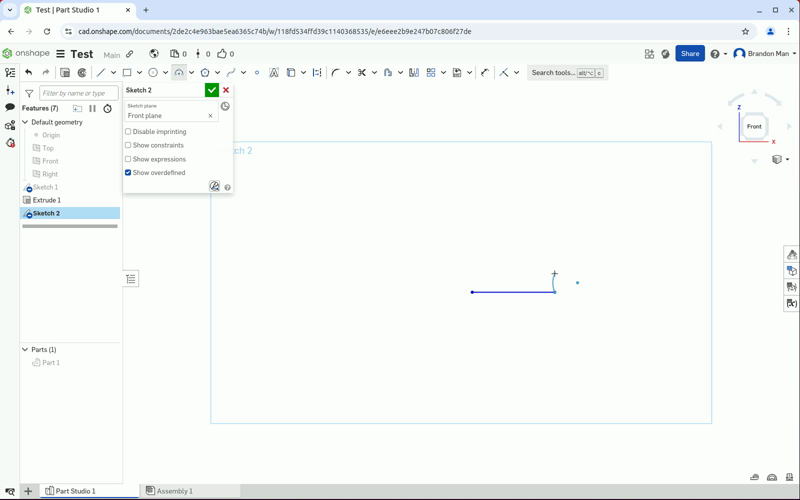
click(554, 273)
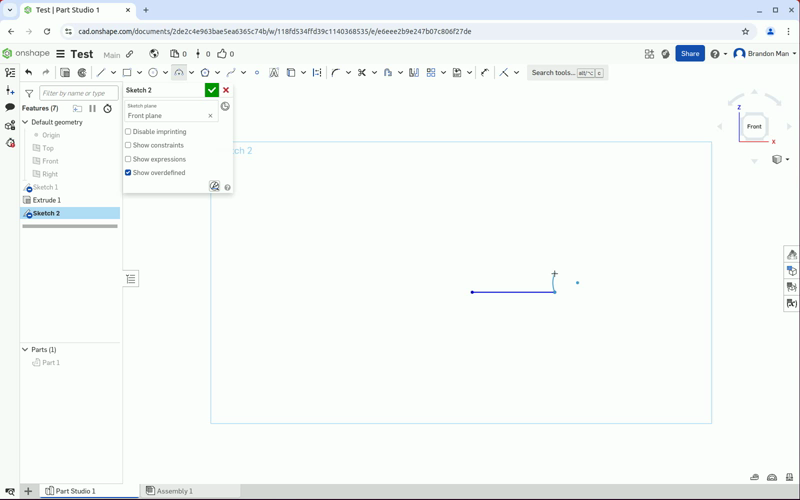
mouse_move(549, 282)
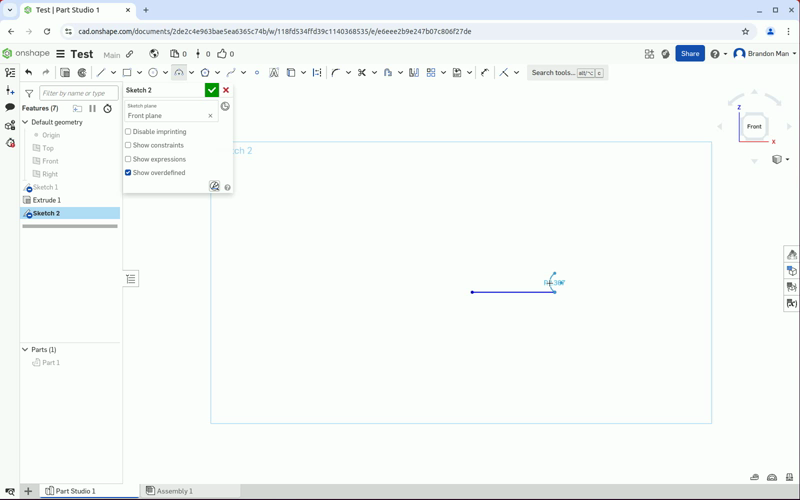
click(549, 282)
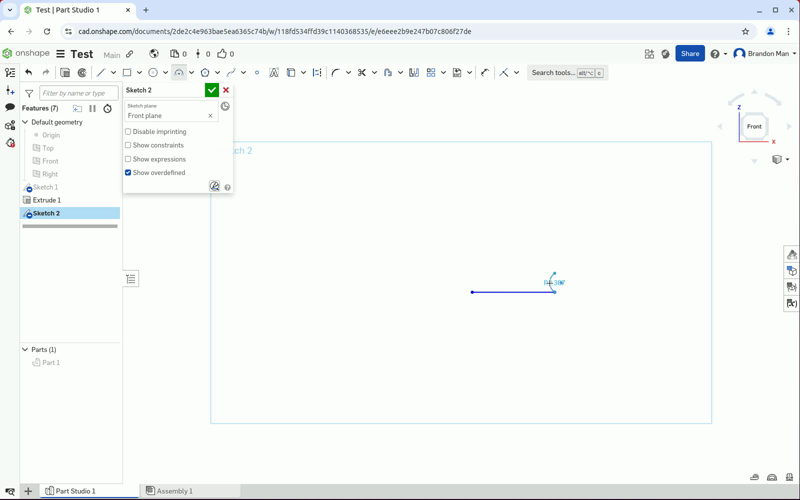
key_up(shift)
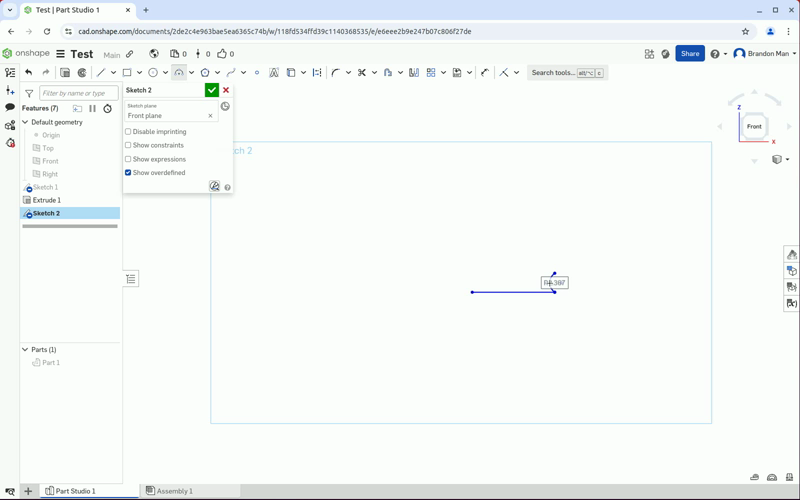
key(esc)
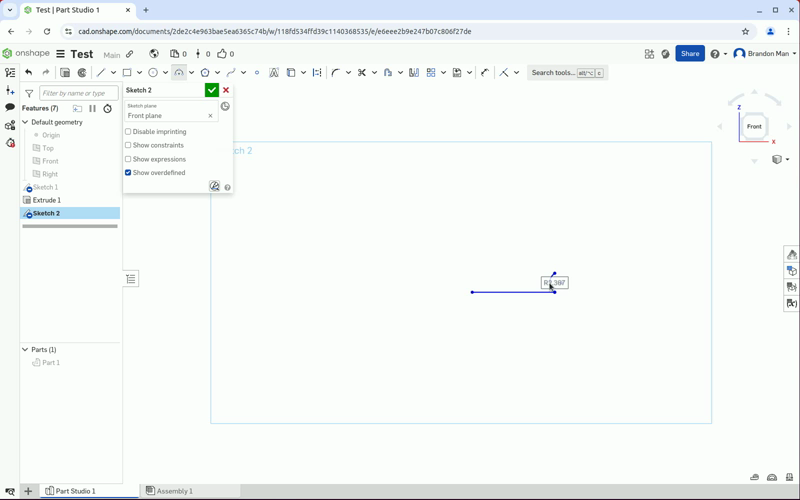
key(l)
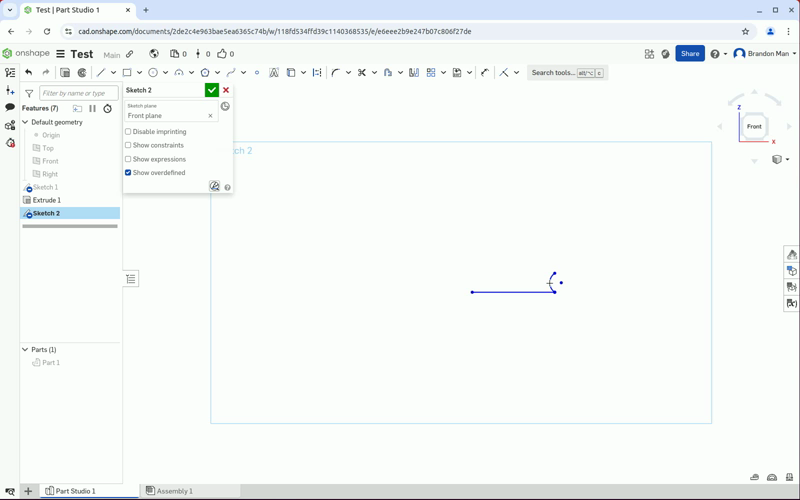
mouse_move(554, 273)
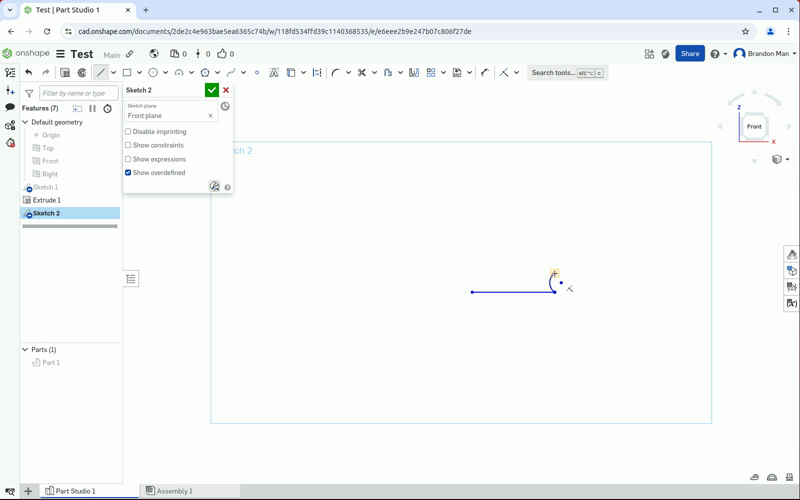
click(554, 273)
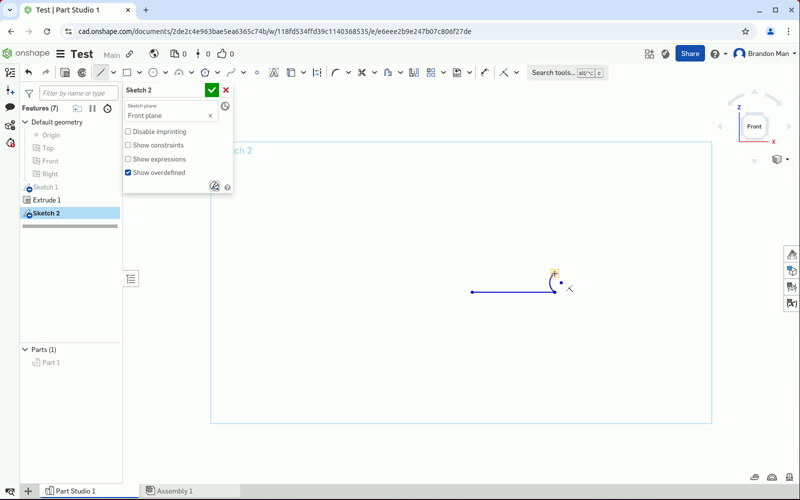
key_down(shift)
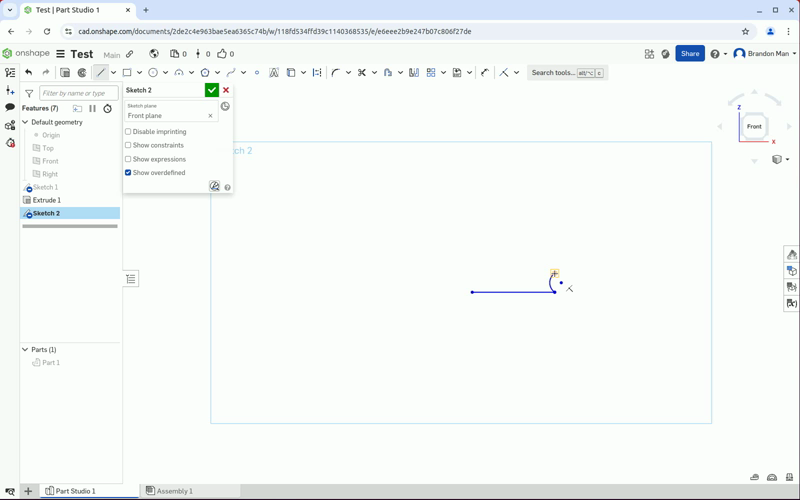
mouse_move(472, 273)
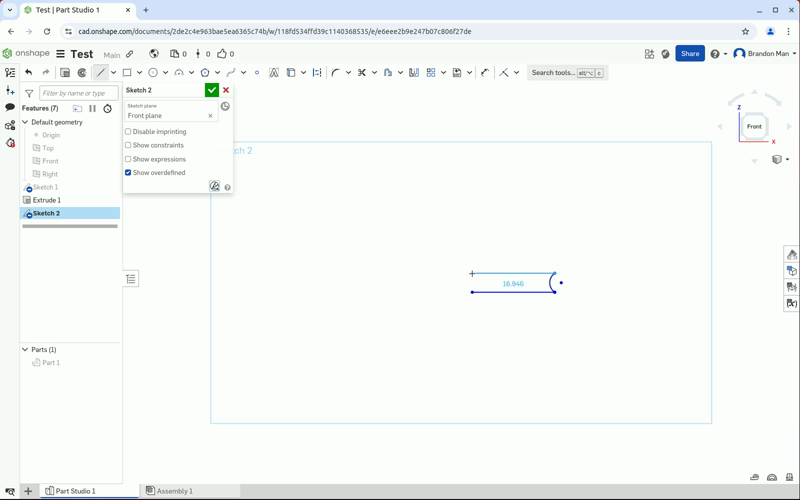
click(472, 273)
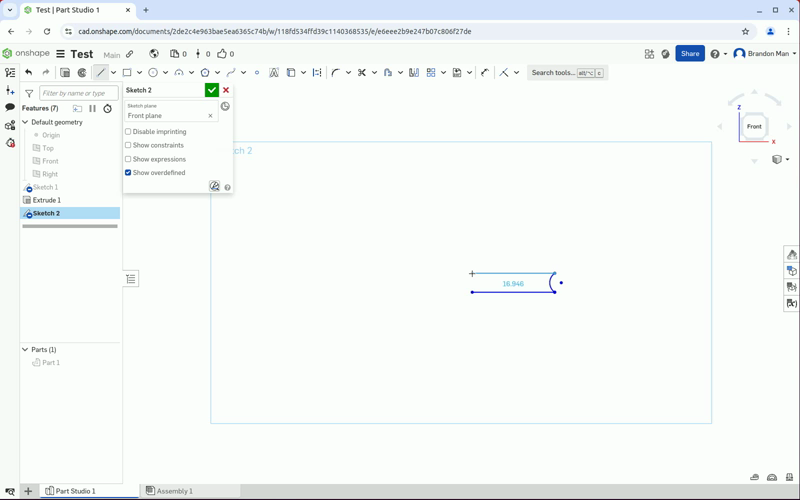
key_up(shift)
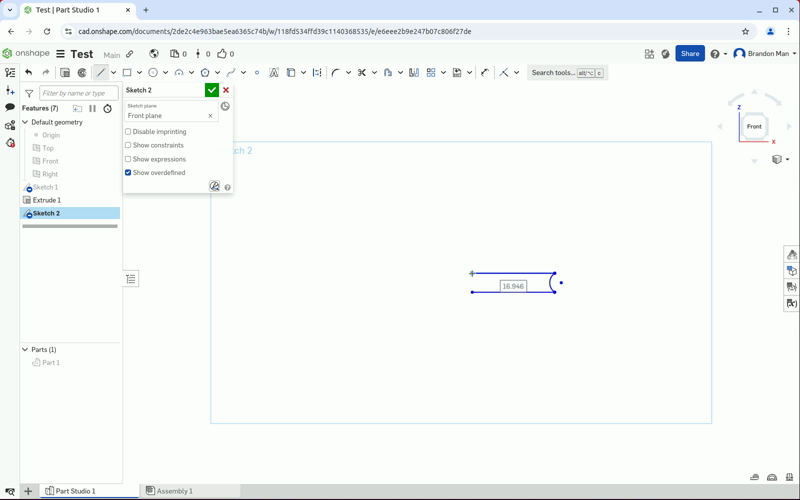
key(esc)
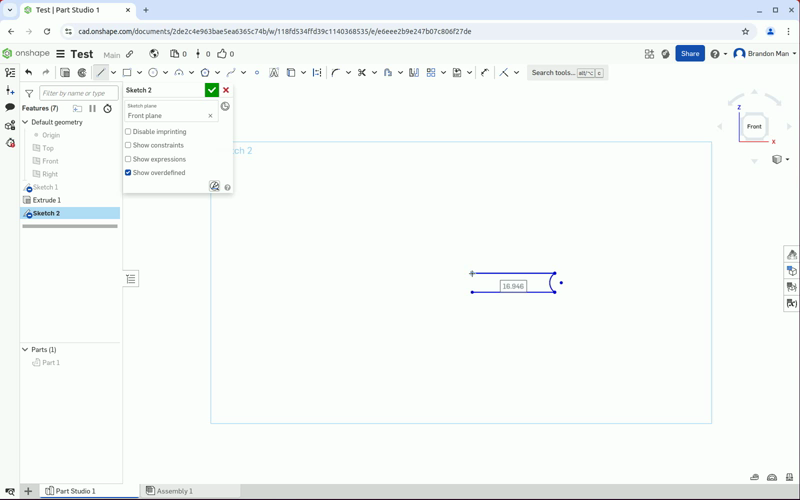
key(a)
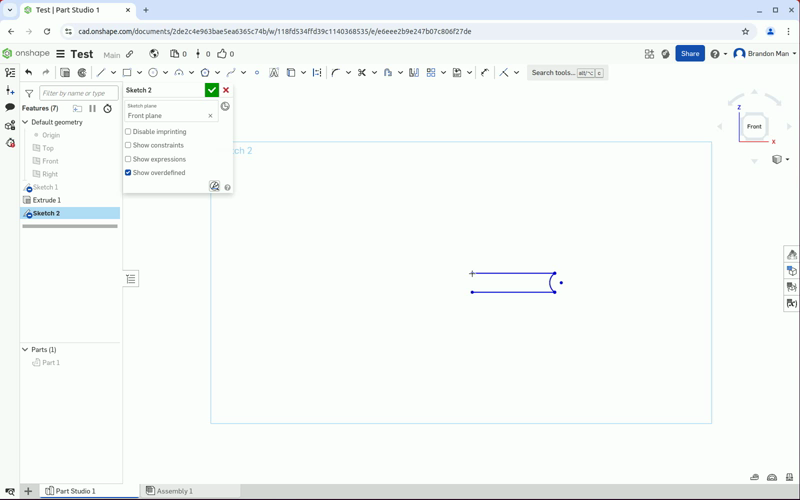
mouse_move(472, 273)
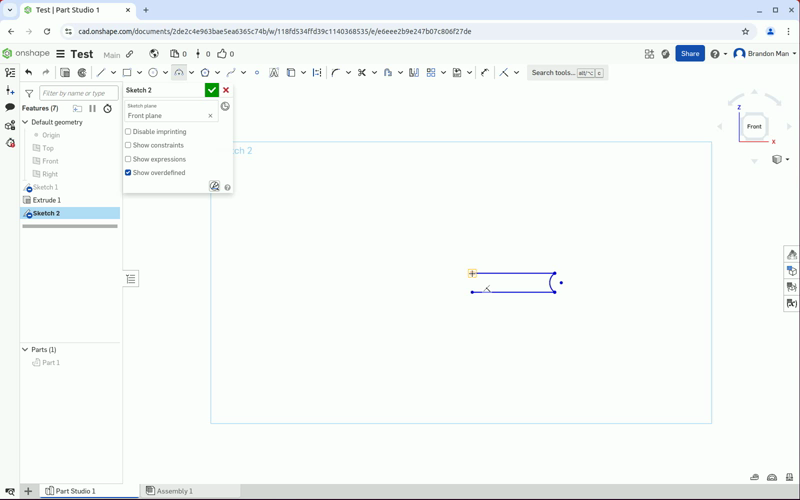
click(472, 273)
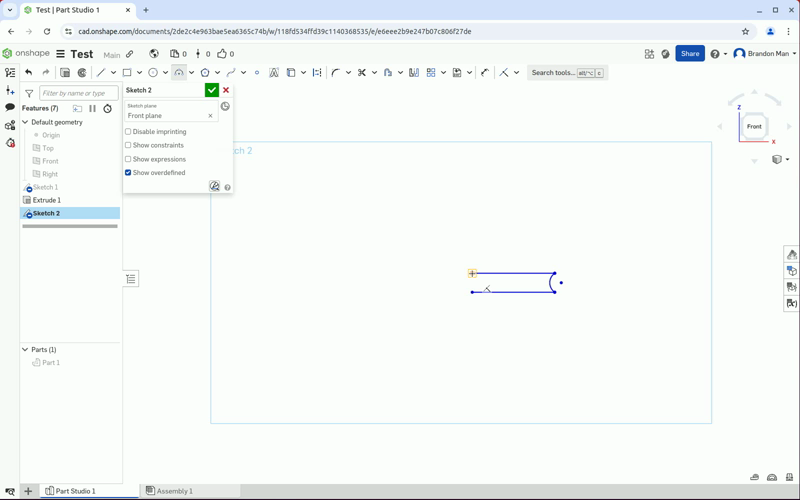
mouse_move(472, 292)
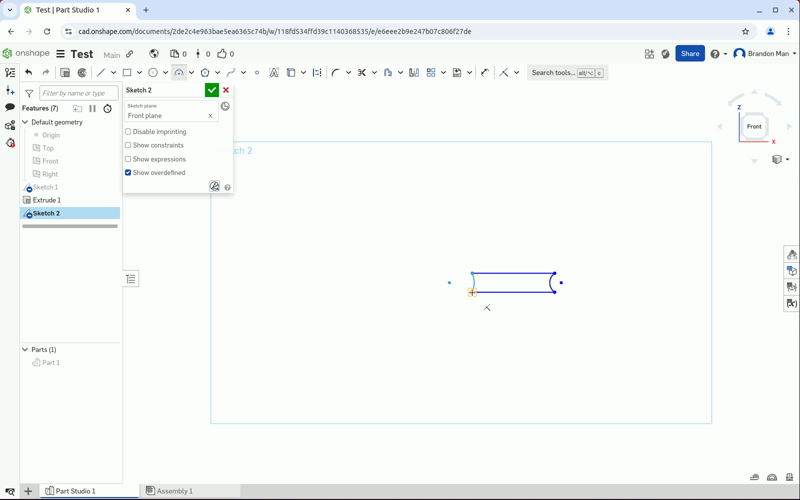
click(472, 292)
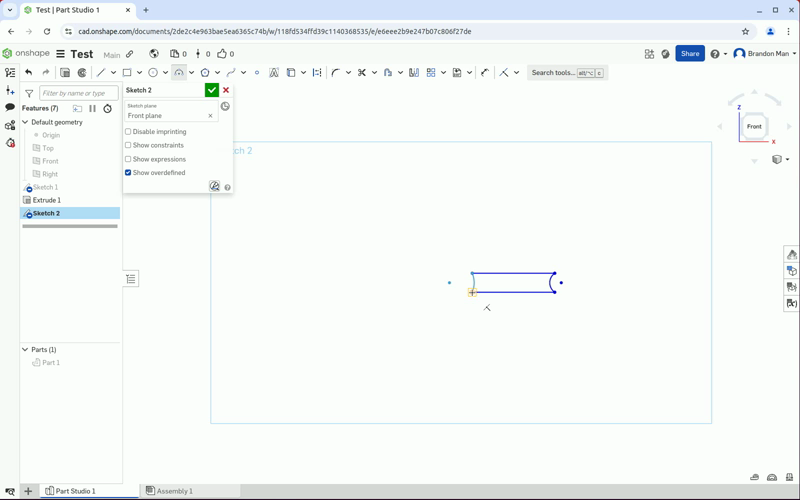
key_down(shift)
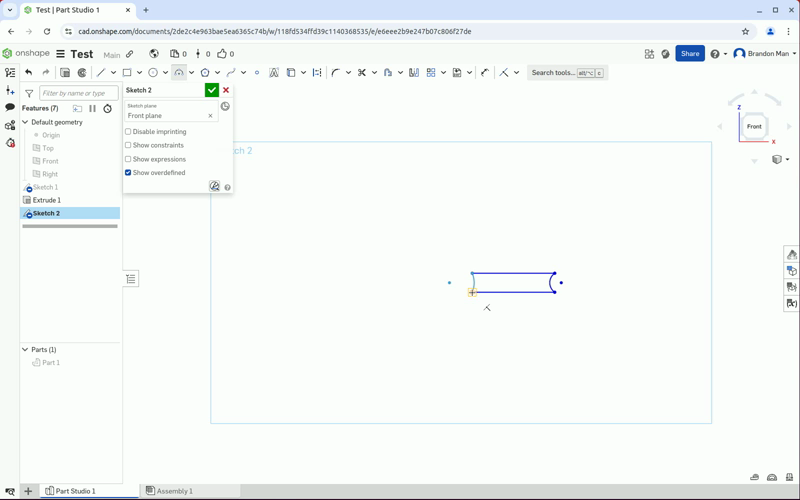
mouse_move(476, 282)
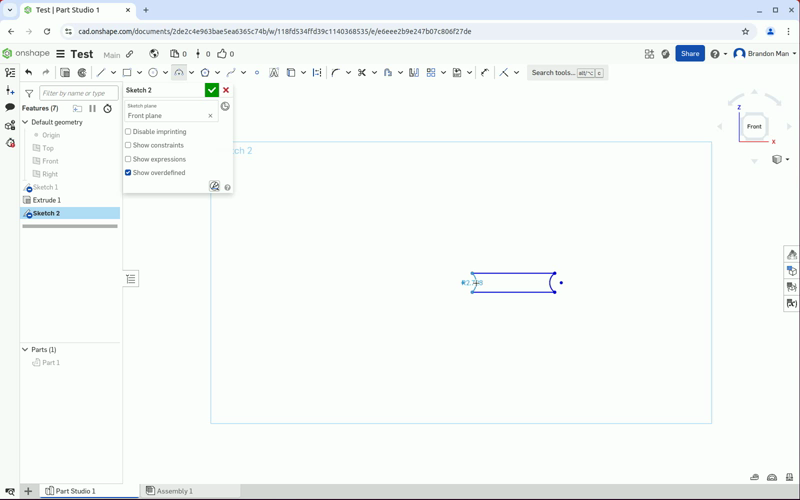
click(476, 282)
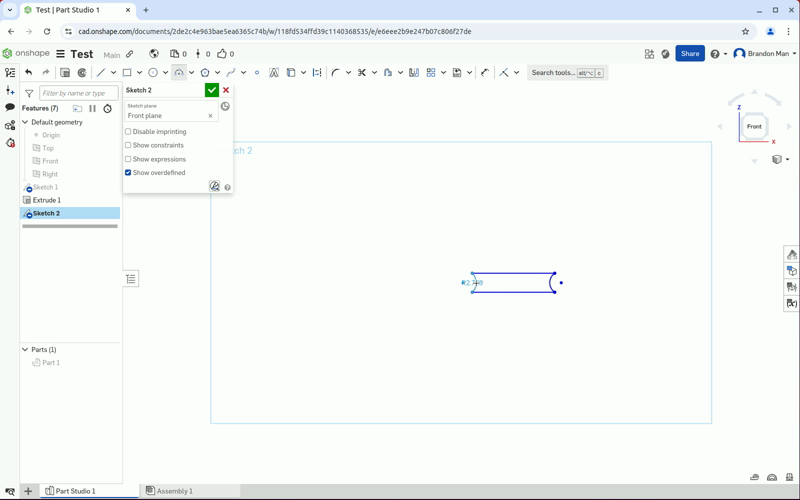
key_up(shift)
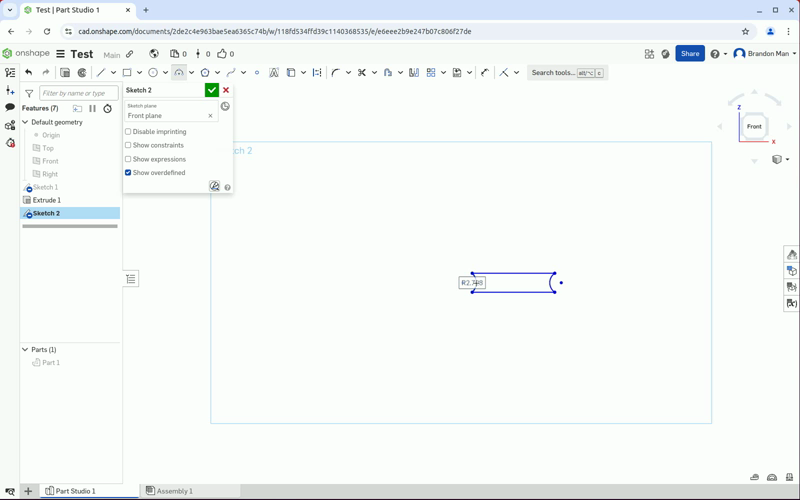
key(esc)
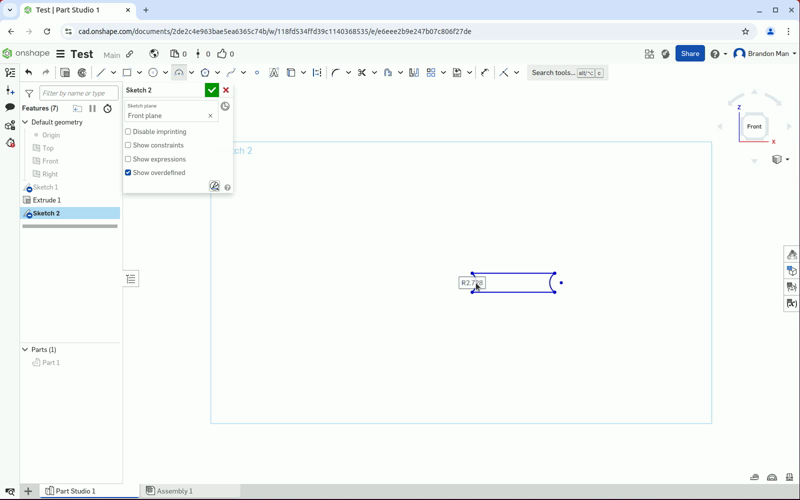
mouse_move(522, 287)
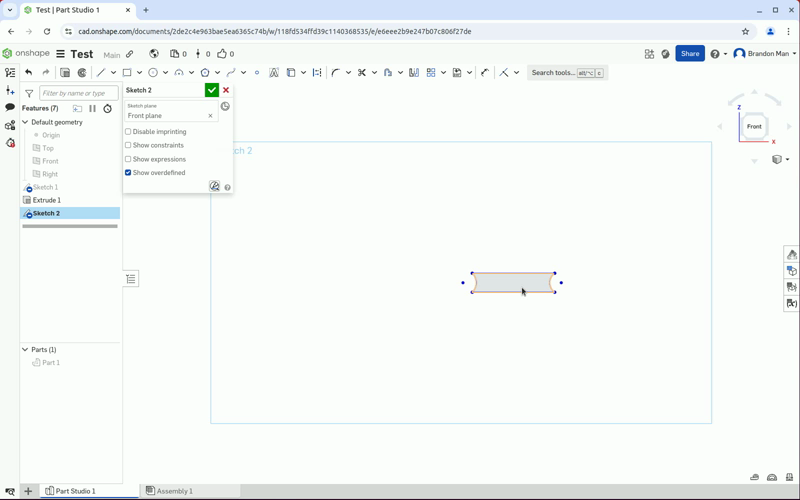
scroll(6)
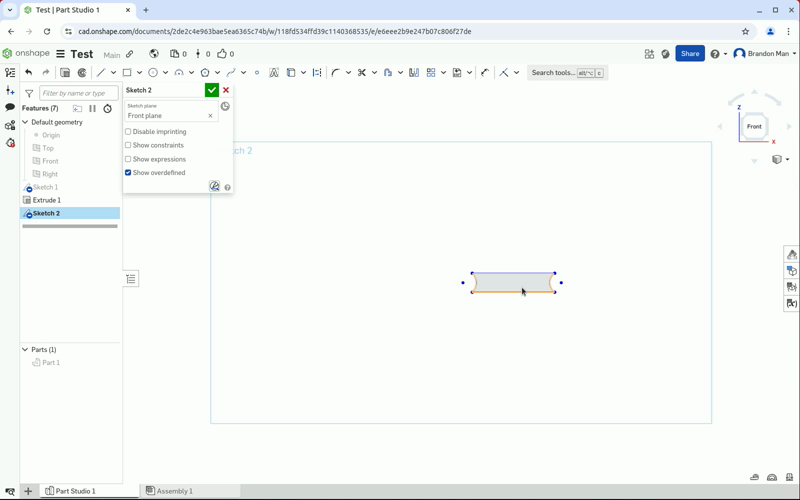
scroll(6)
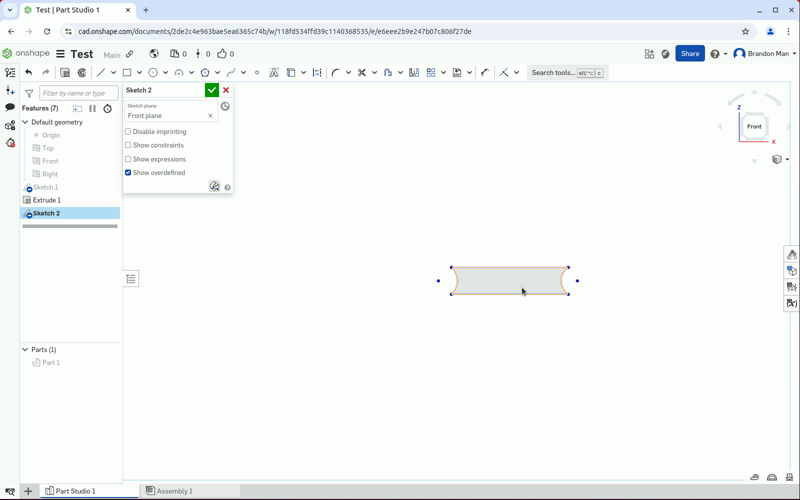
scroll(6)
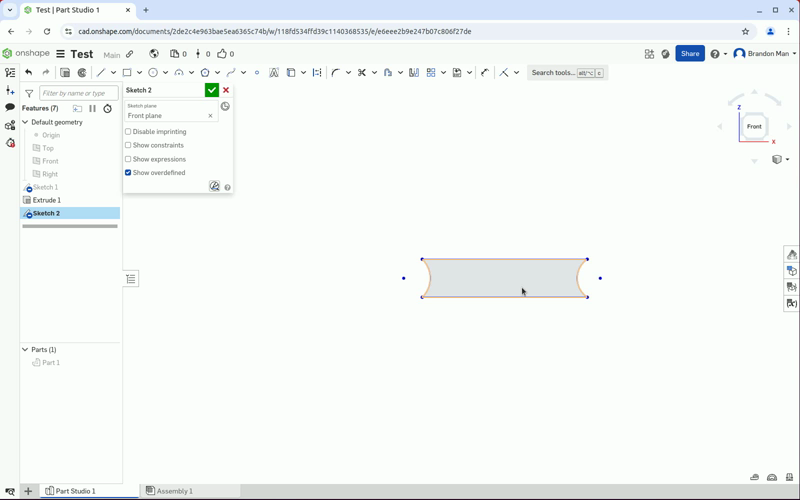
scroll(6)
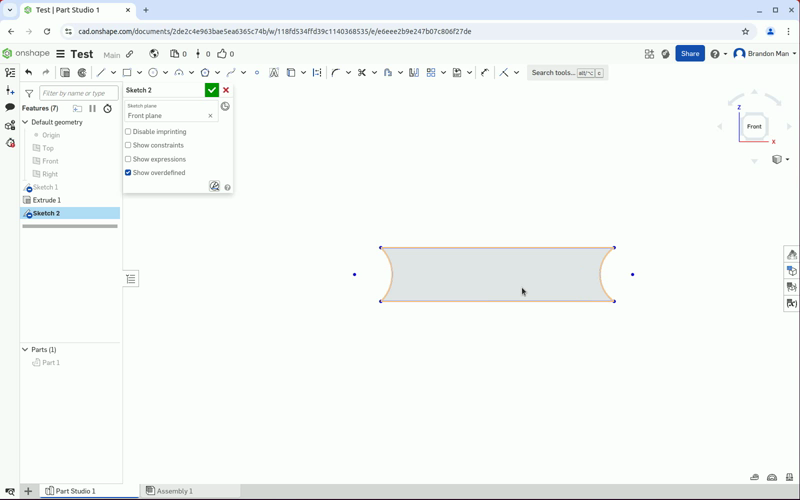
scroll(6)
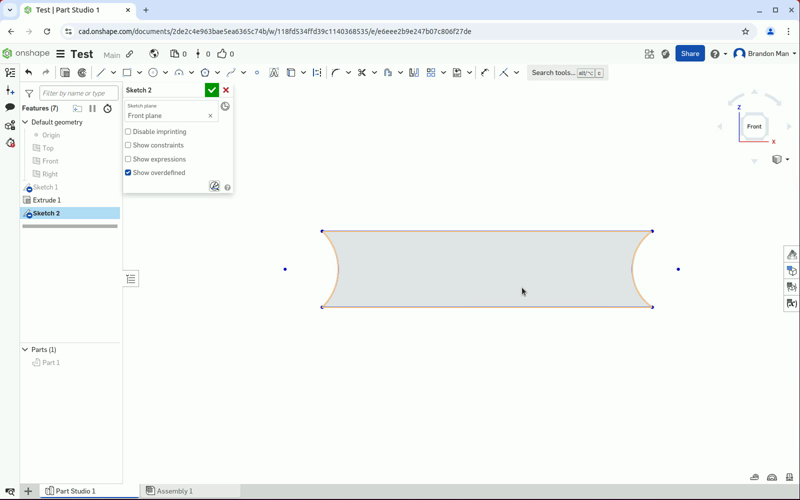
scroll(6)
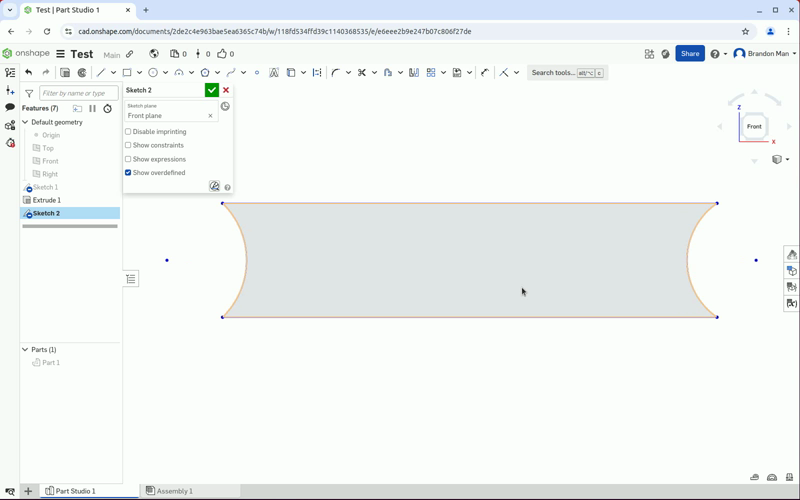
scroll(6)
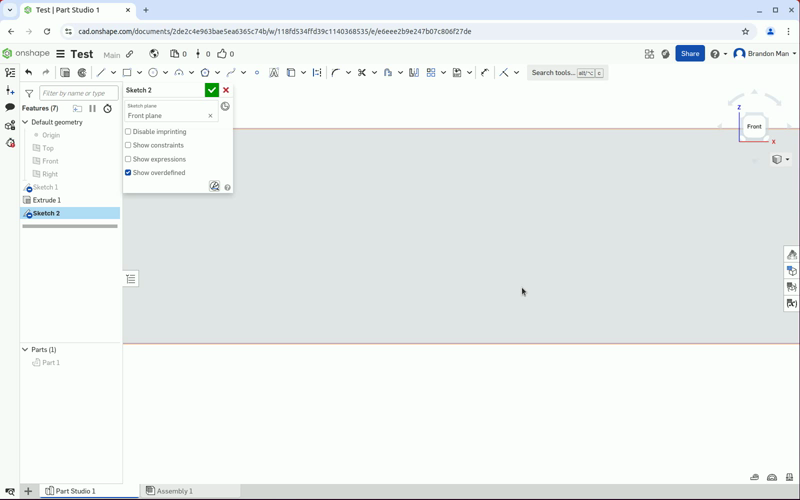
click(522, 287)
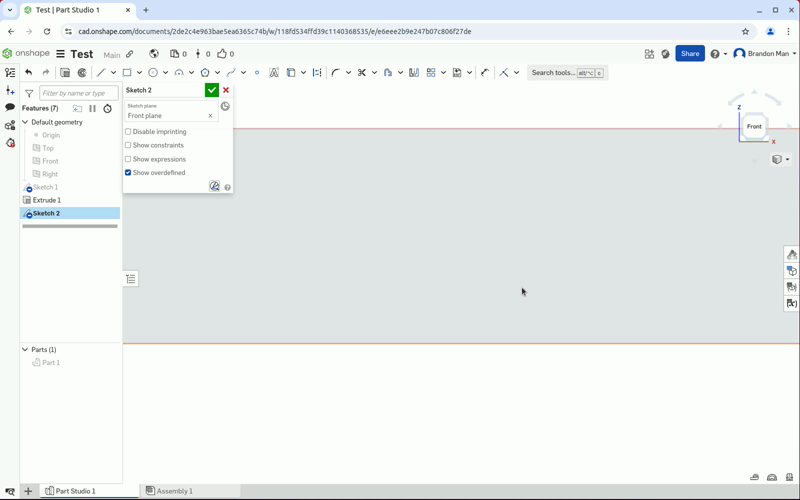
scroll(-6)
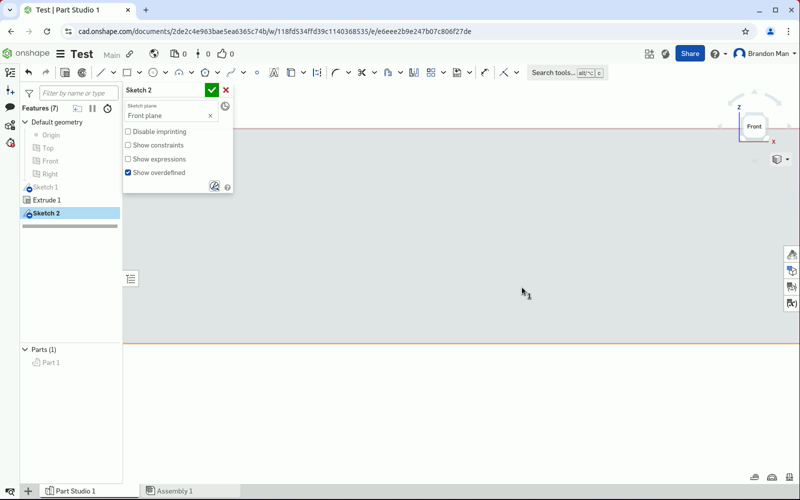
scroll(-6)
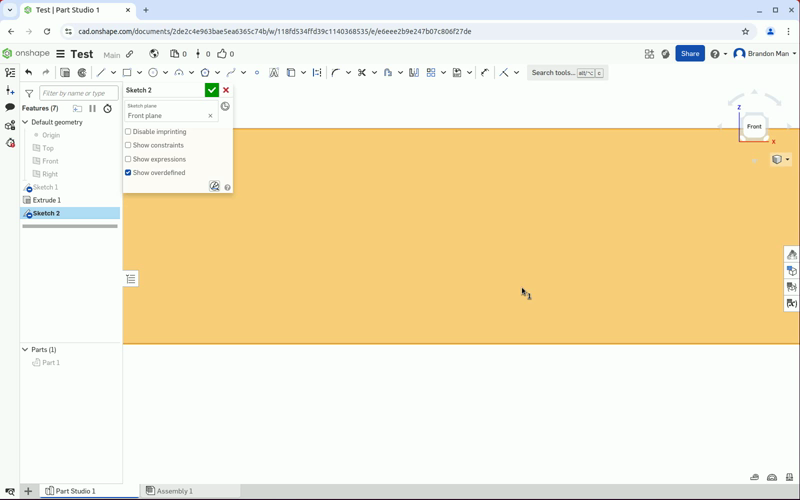
scroll(-6)
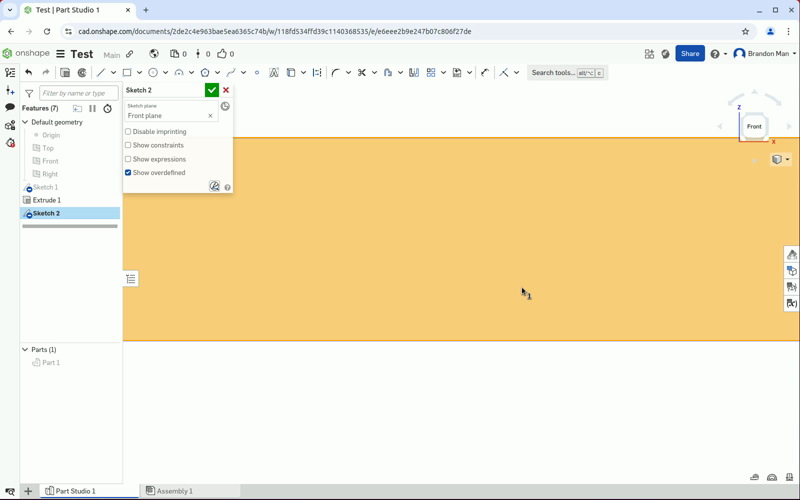
scroll(-6)
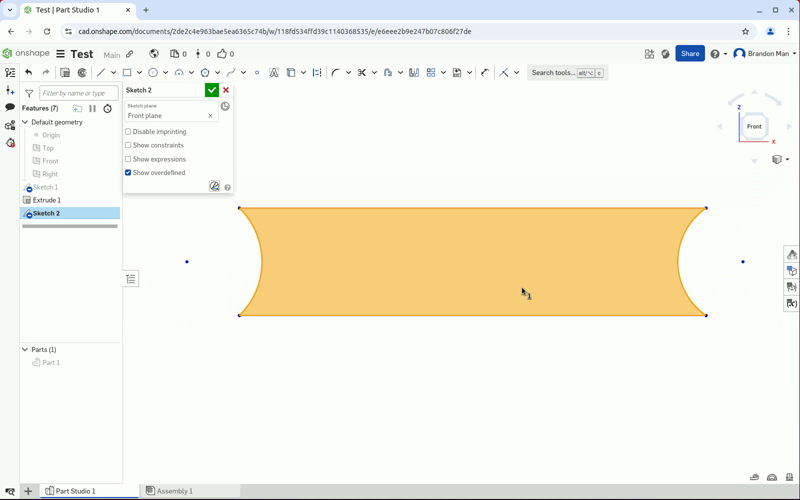
scroll(-6)
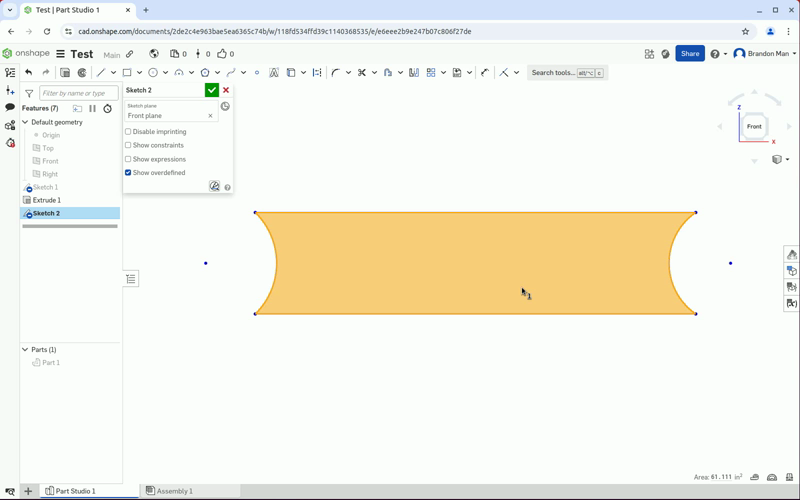
scroll(-6)
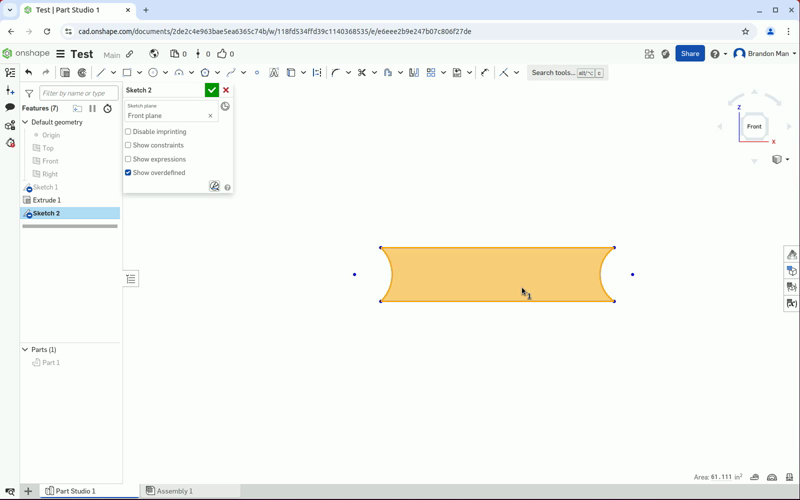
scroll(-6)
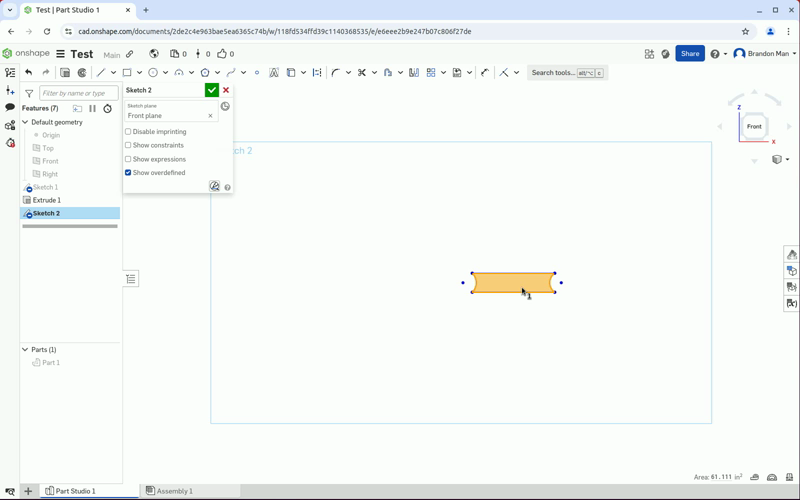
mouse_move(73, 352)
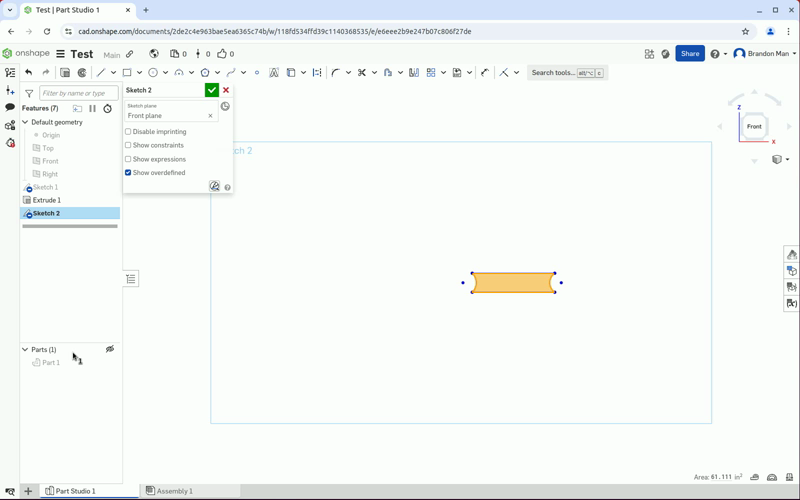
key(shift+y)
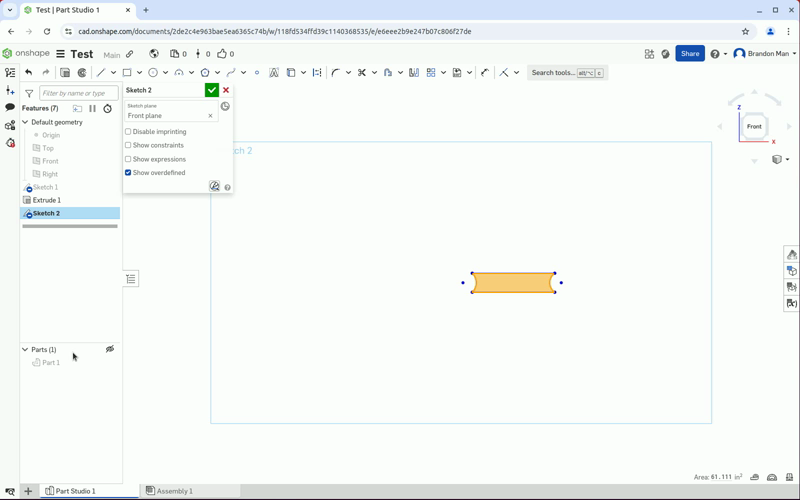
key(shift+e)
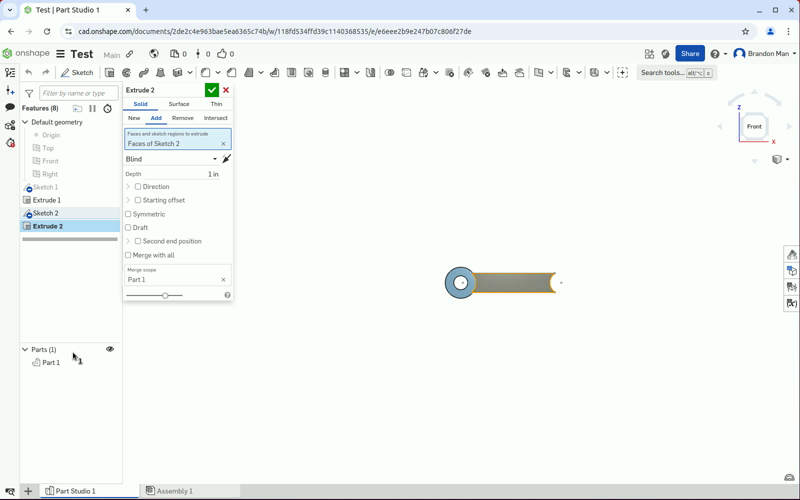
mouse_move(143, 106)
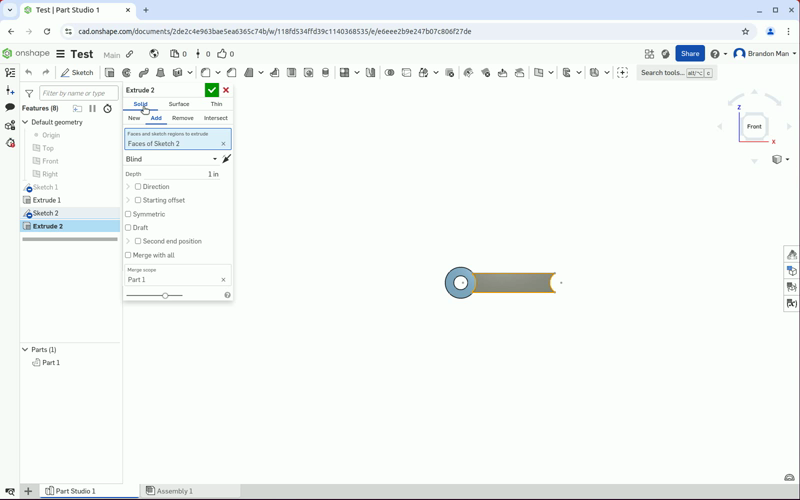
click(143, 106)
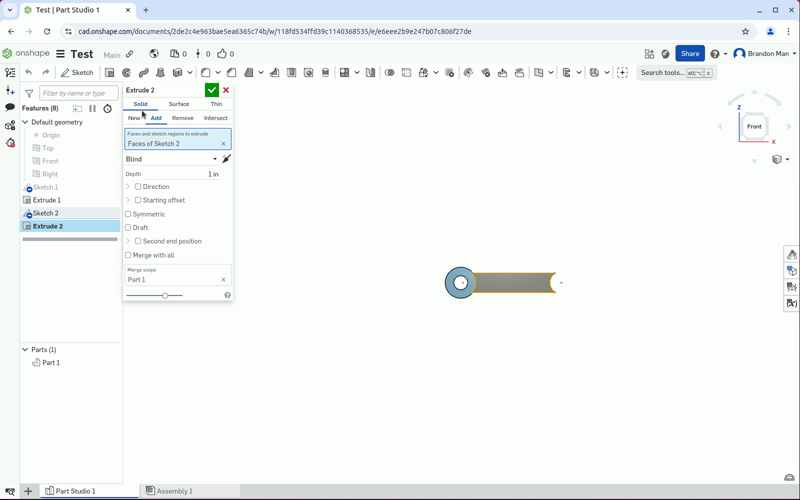
mouse_move(137, 120)
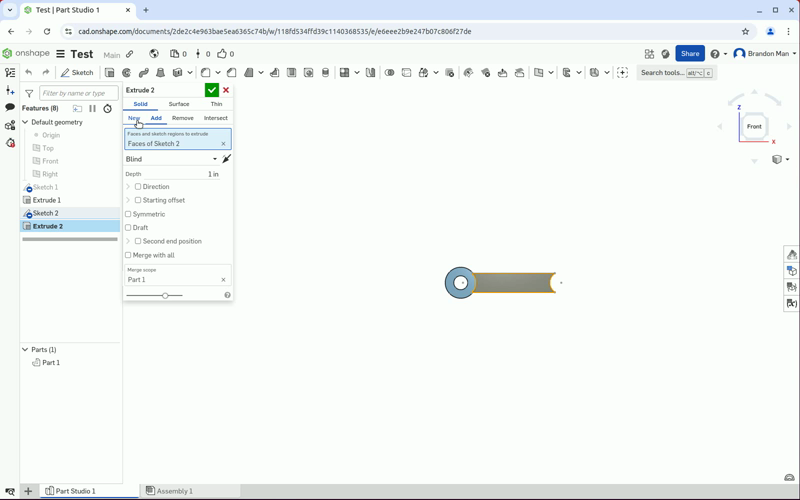
click(137, 120)
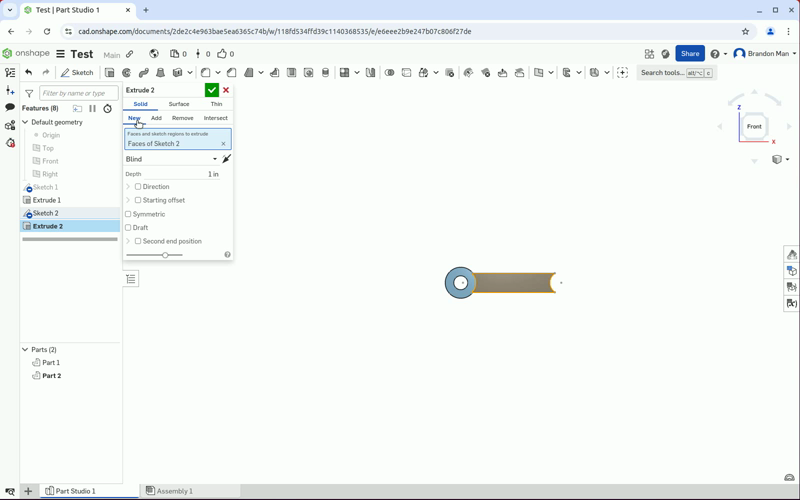
key(tab, 4)
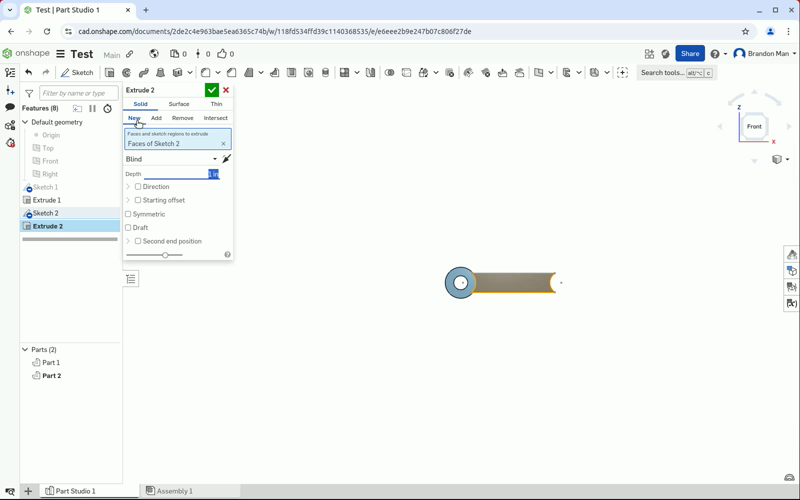
text(6.018)
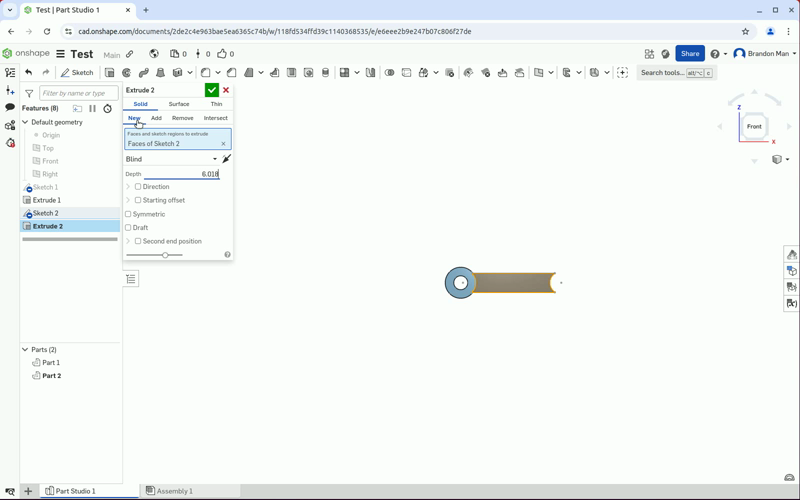
key(enter)
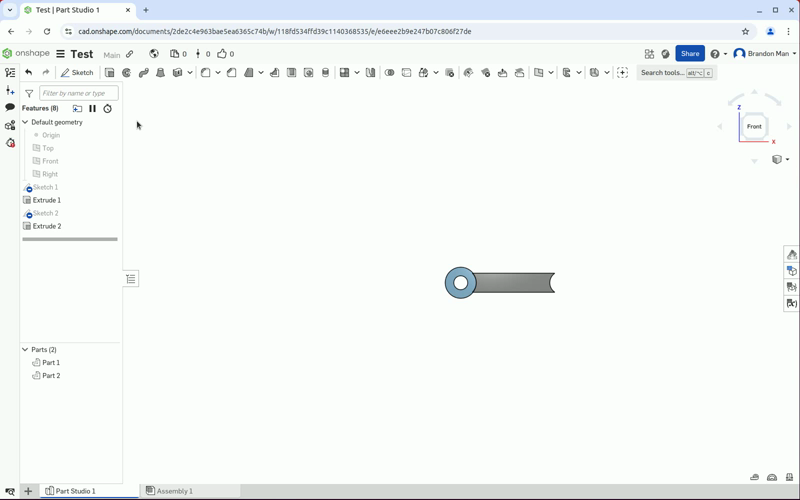
key(shift+h)
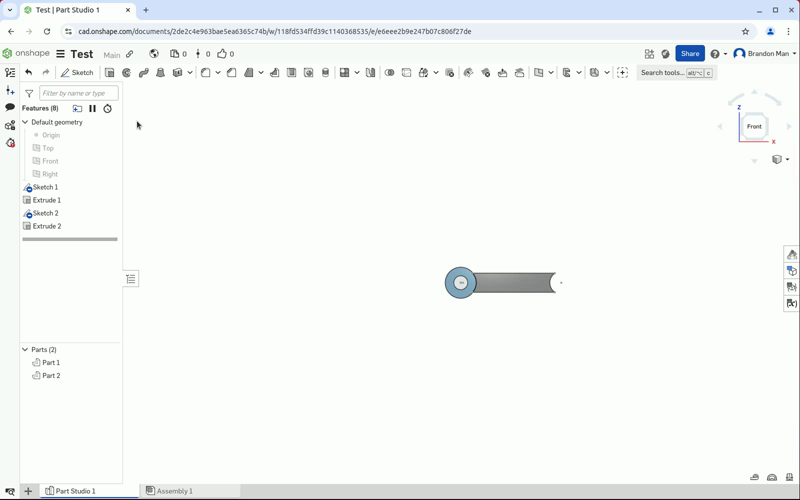
key(shift+h)
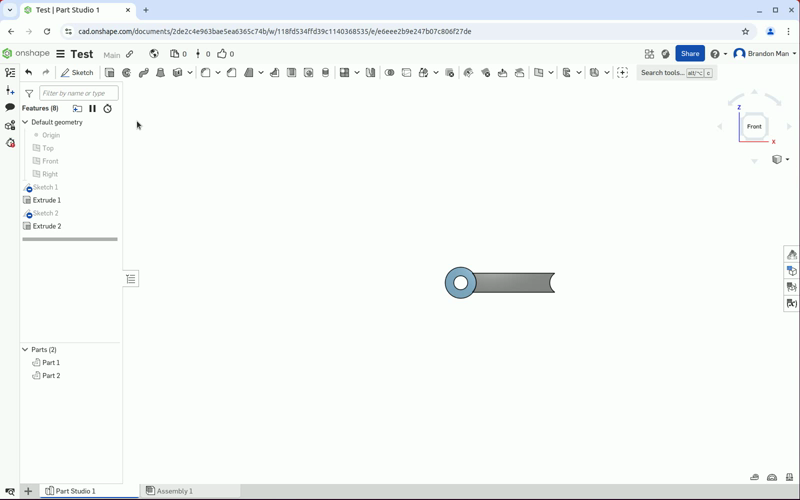
mouse_move(73, 189)
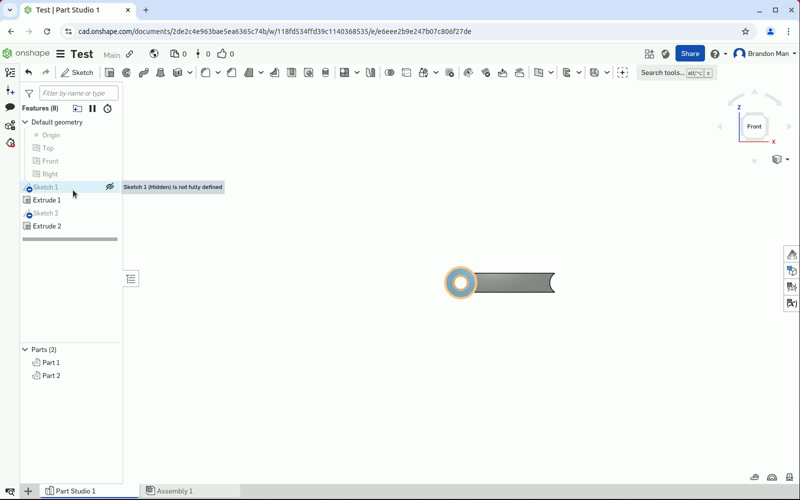
click(73, 189)
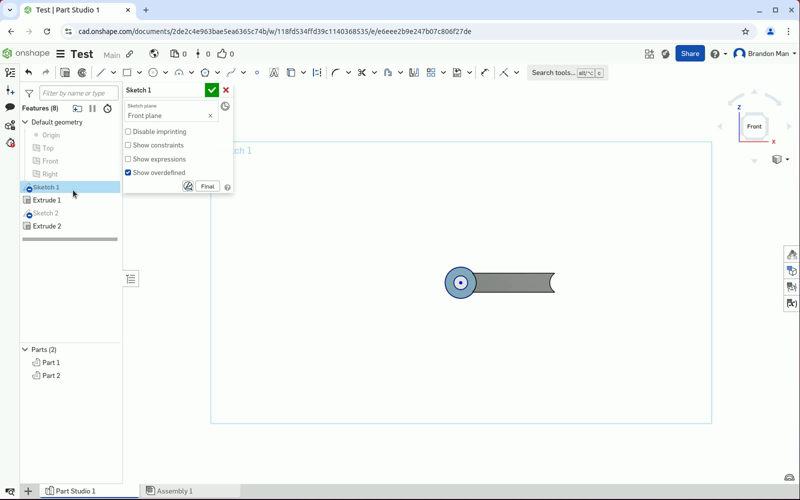
mouse_move(229, 92)
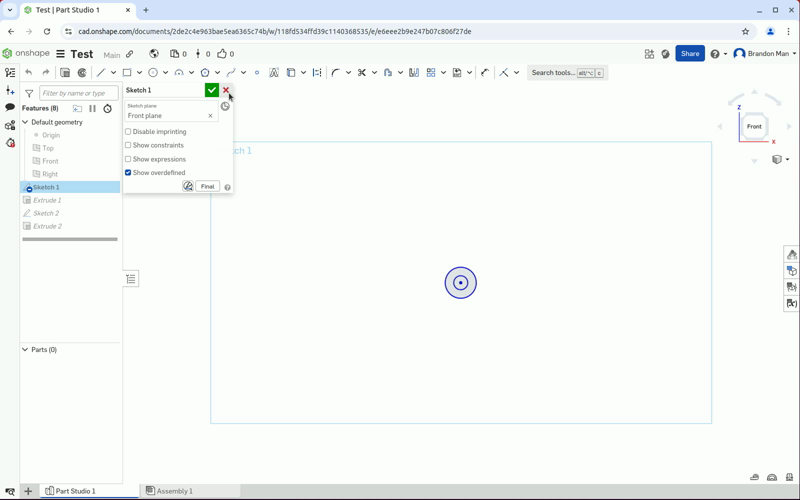
click(229, 92)
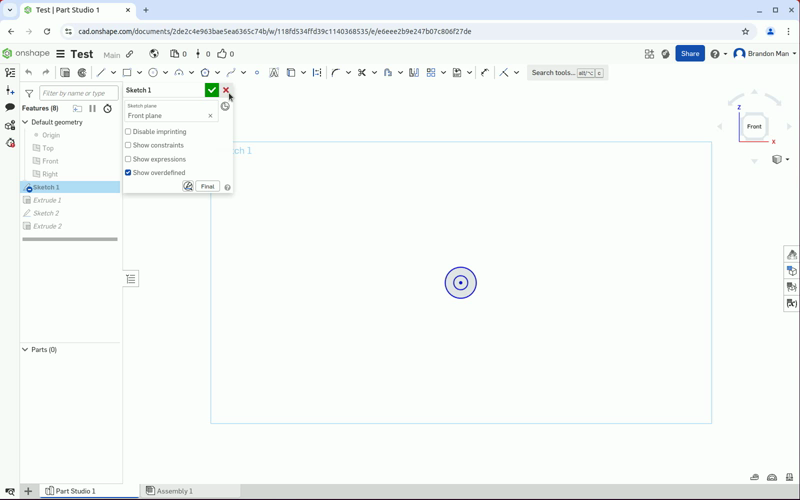
key(shift+s)
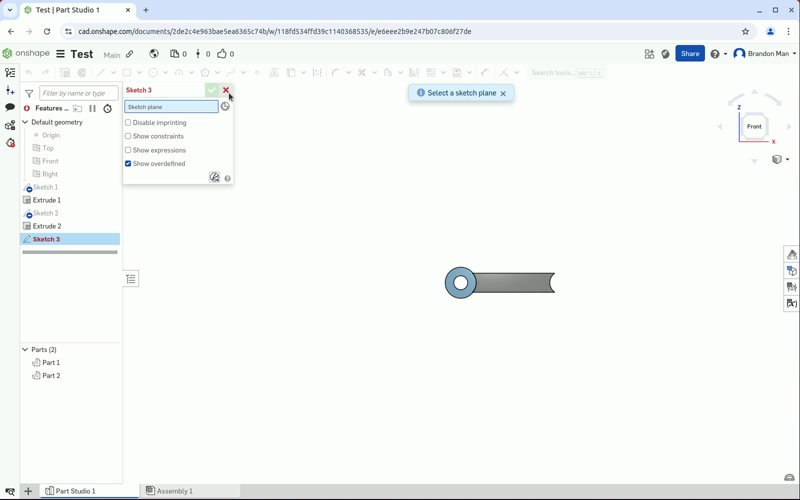
mouse_move(73, 163)
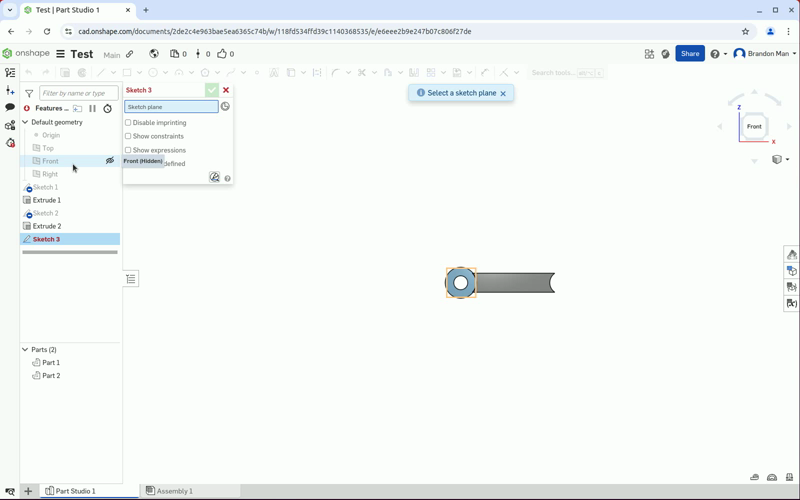
click(73, 163)
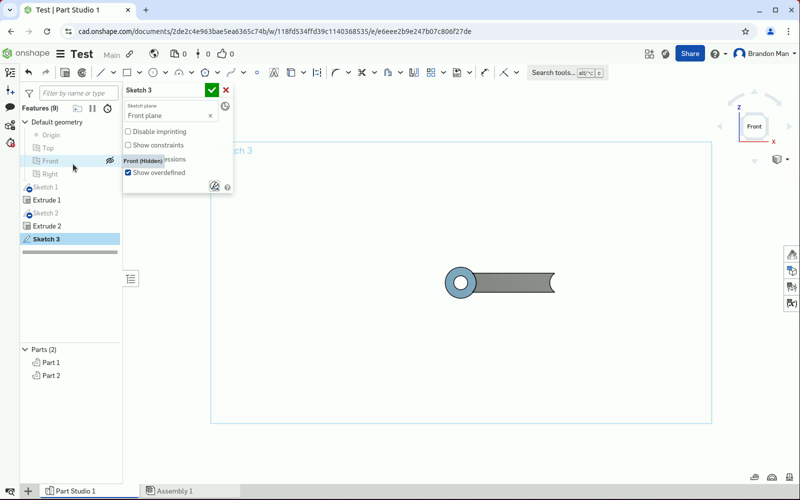
mouse_move(73, 352)
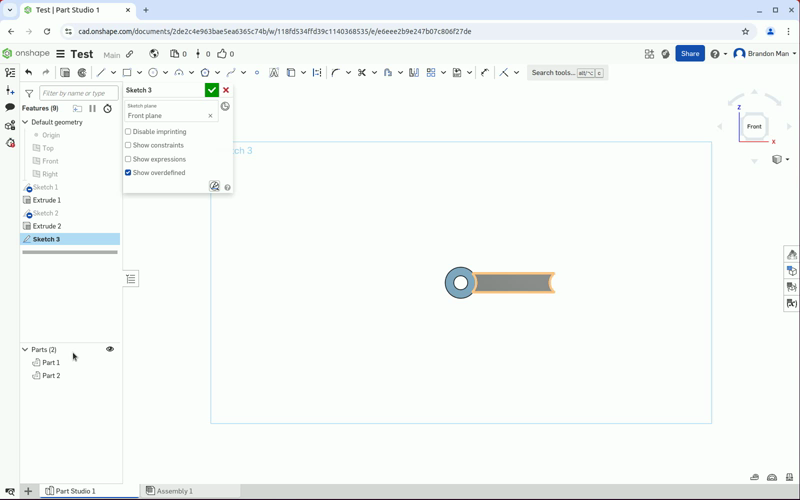
key(y)
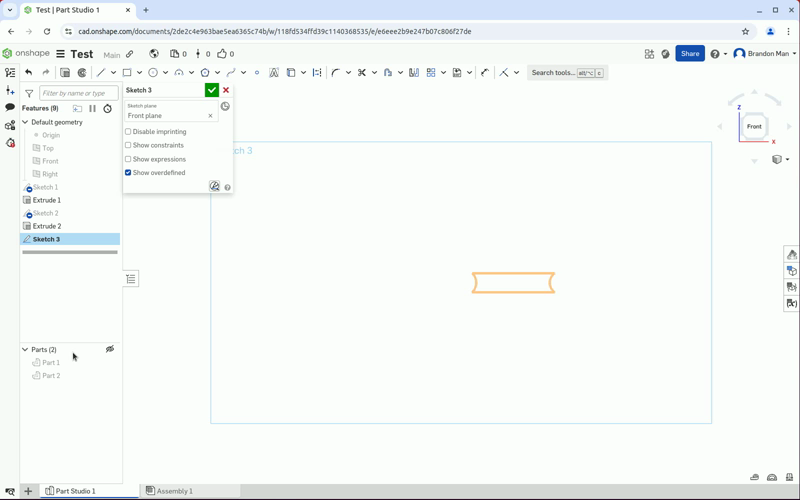
key(c)
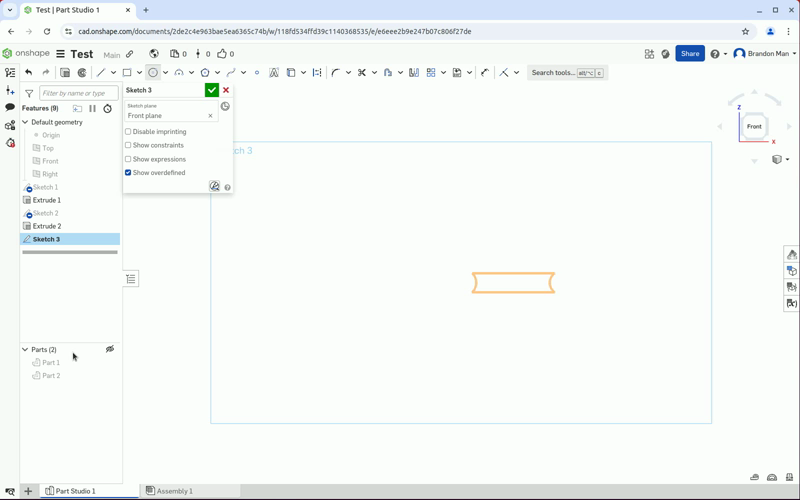
key_down(shift)
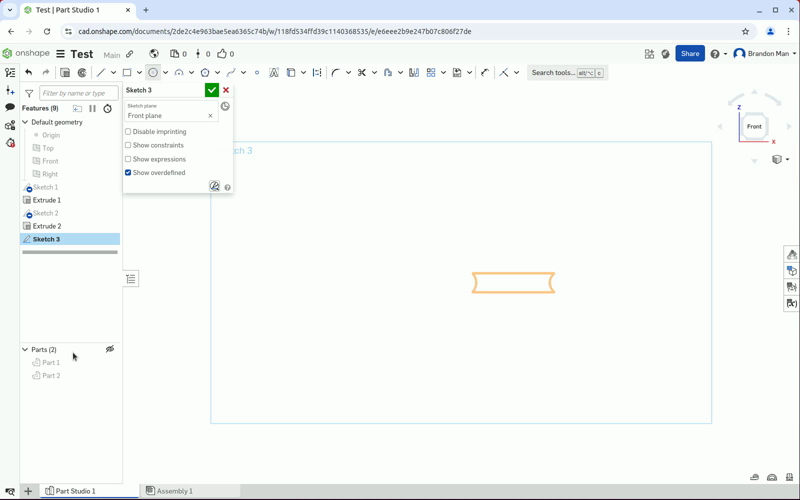
mouse_move(562, 282)
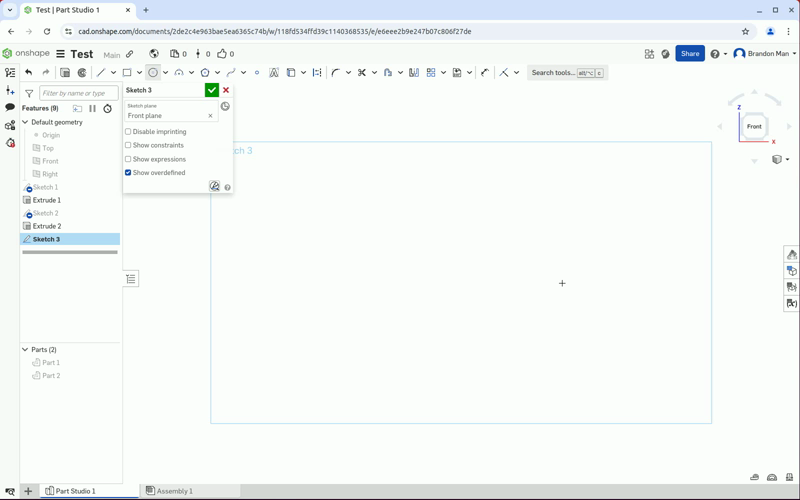
click(562, 282)
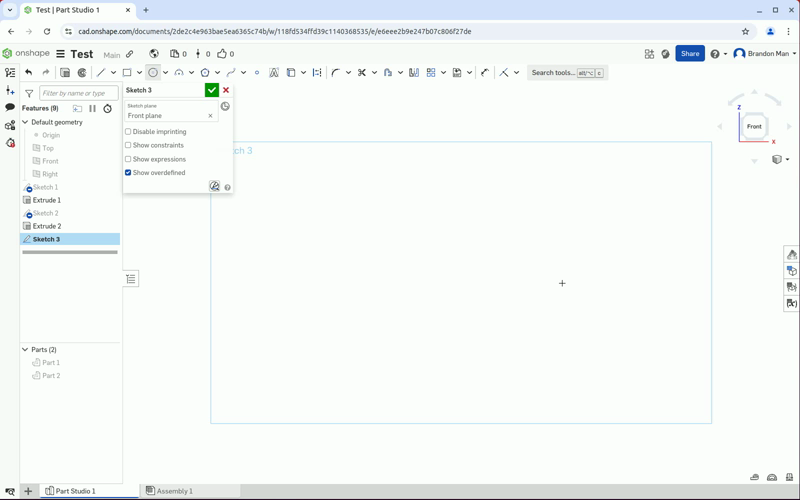
key_up(shift)
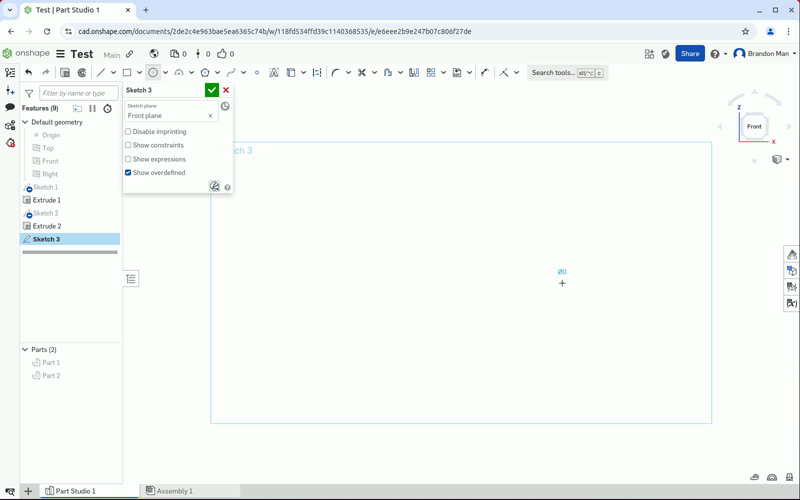
mouse_move(574, 282)
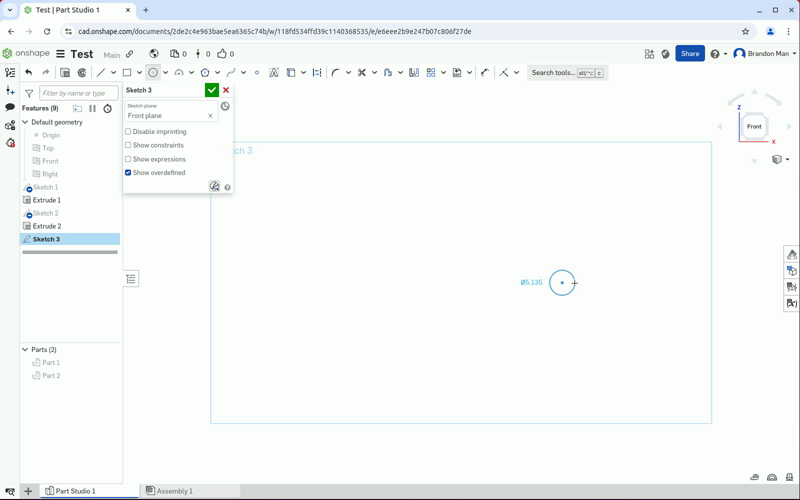
click(574, 282)
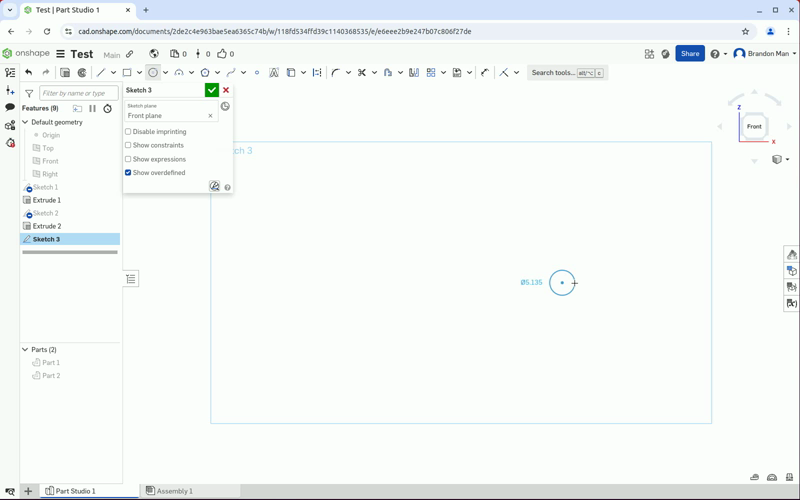
key(esc)
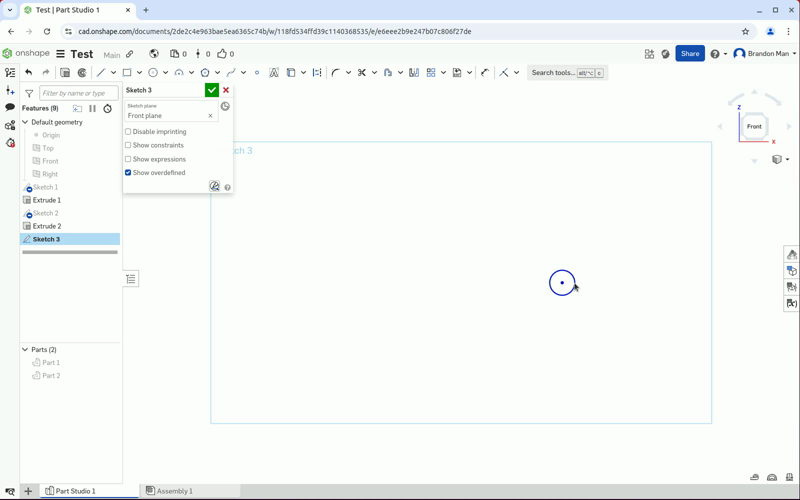
key(c)
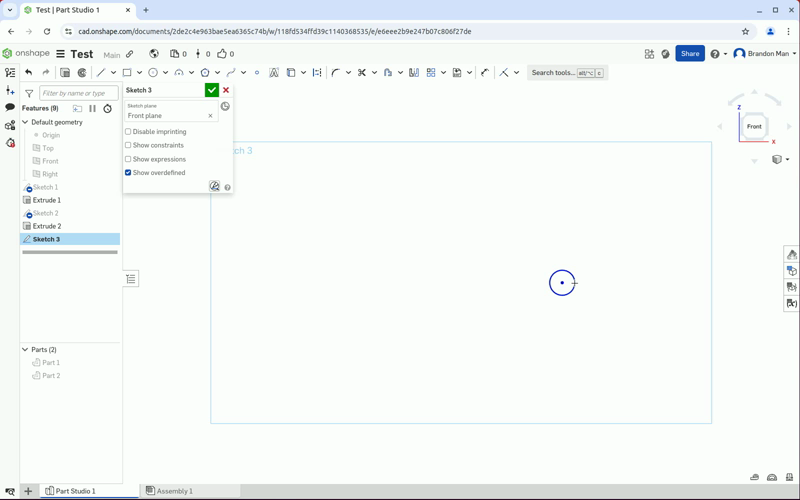
key_down(shift)
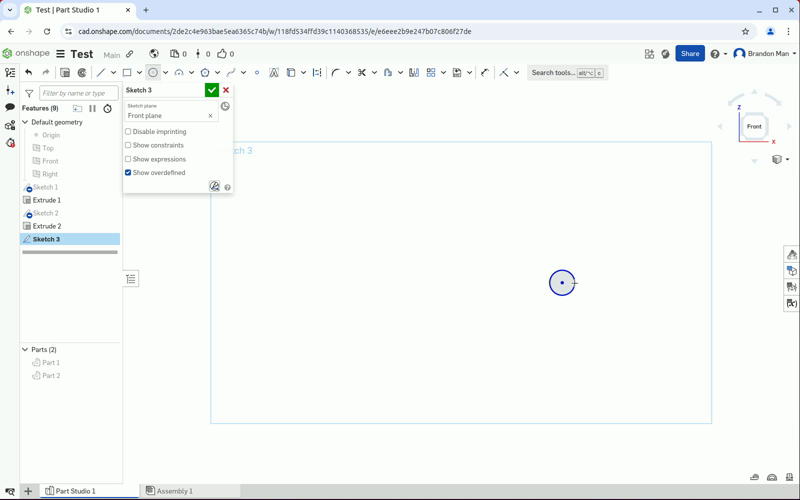
mouse_move(562, 282)
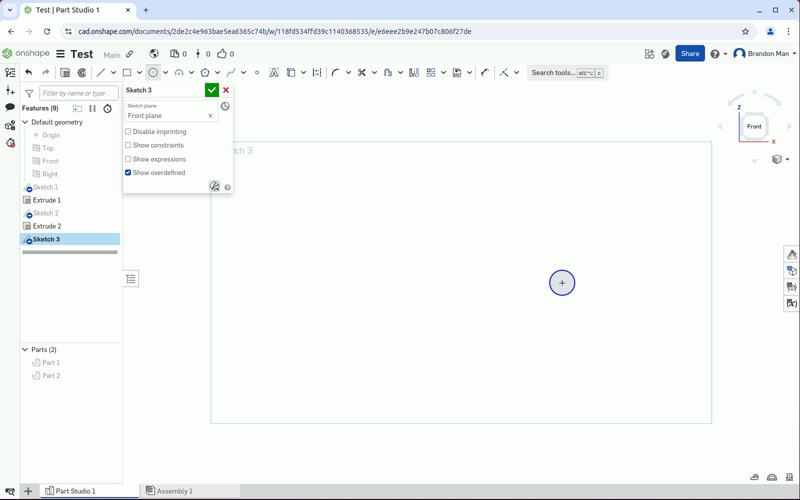
click(562, 282)
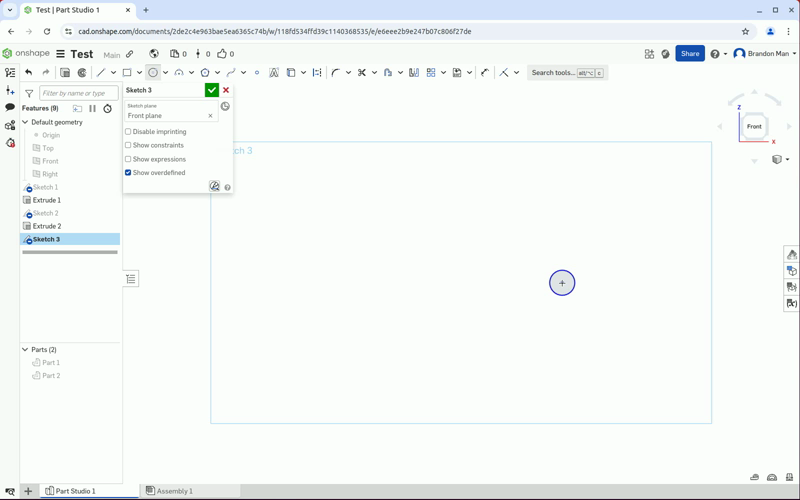
key_up(shift)
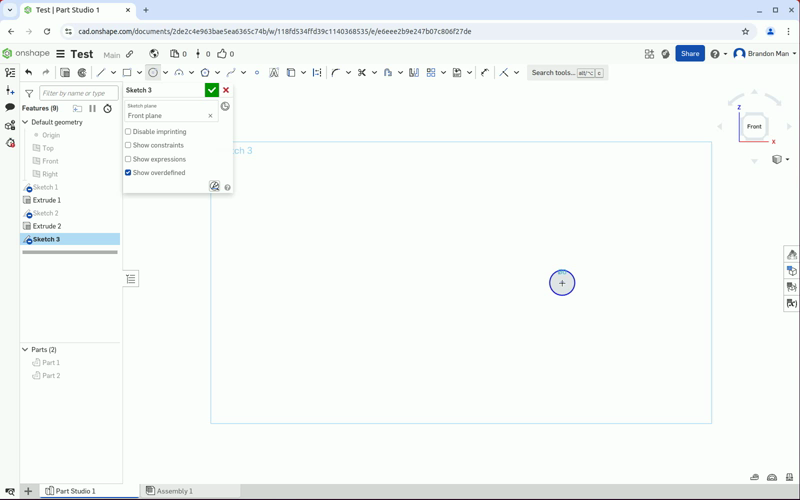
mouse_move(569, 282)
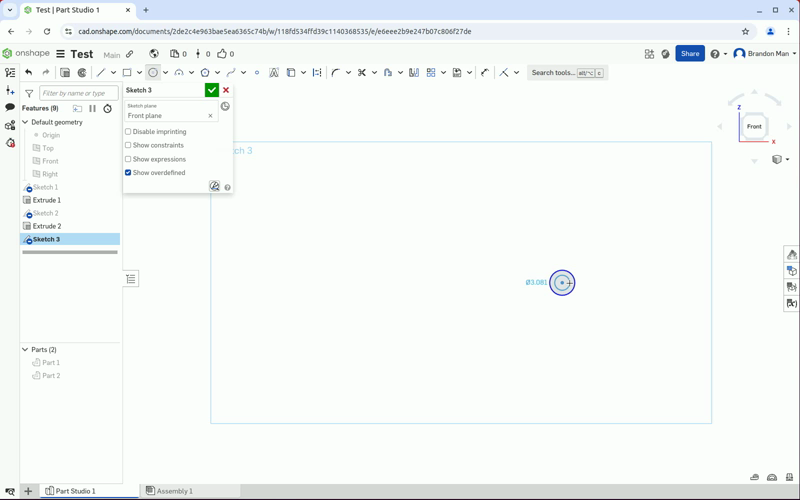
click(569, 282)
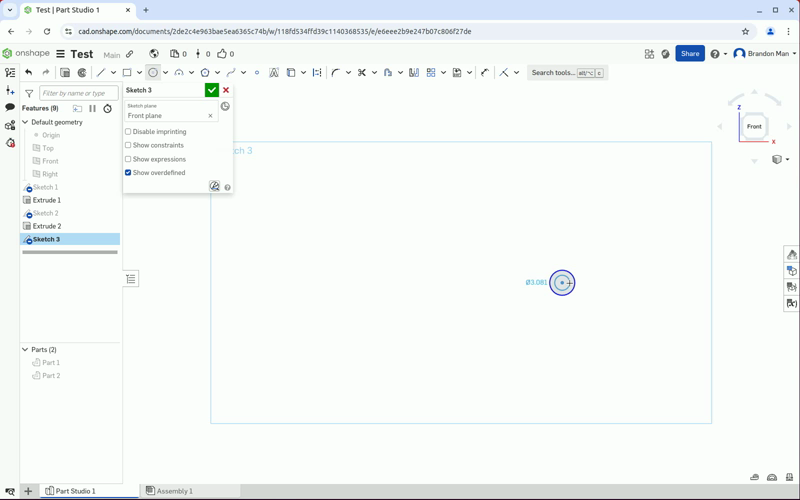
key(esc)
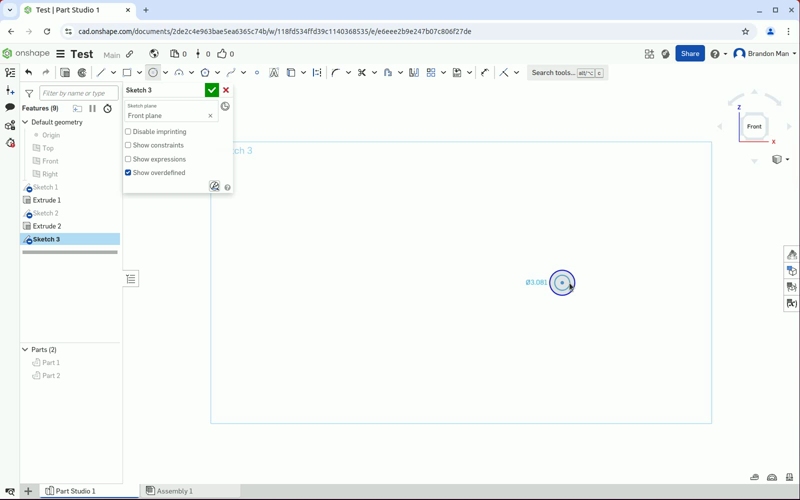
mouse_move(558, 290)
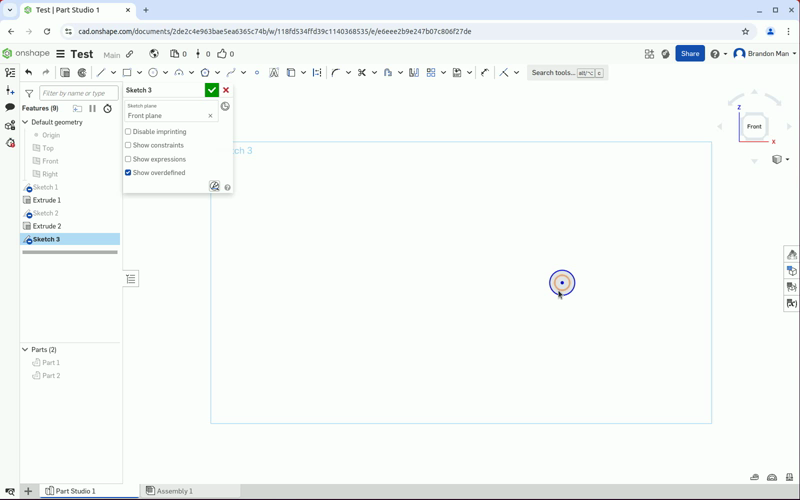
scroll(6)
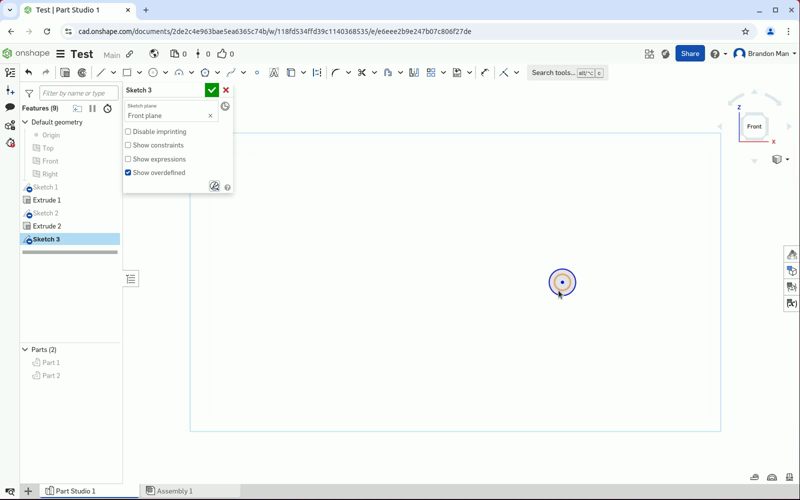
scroll(6)
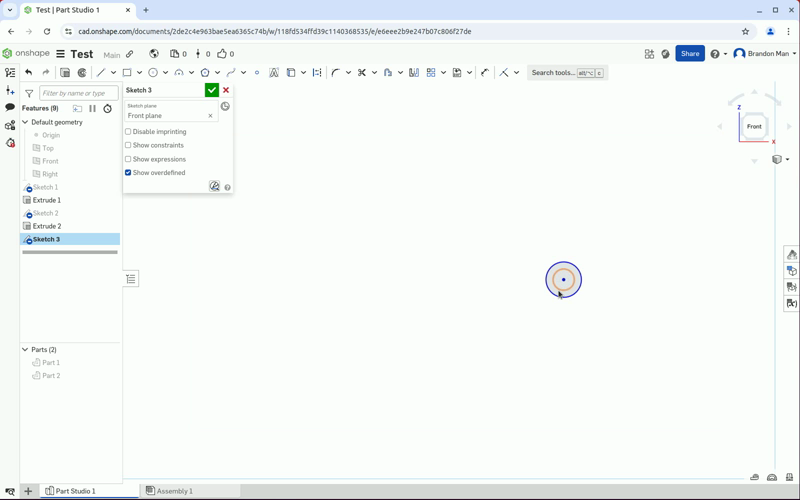
scroll(6)
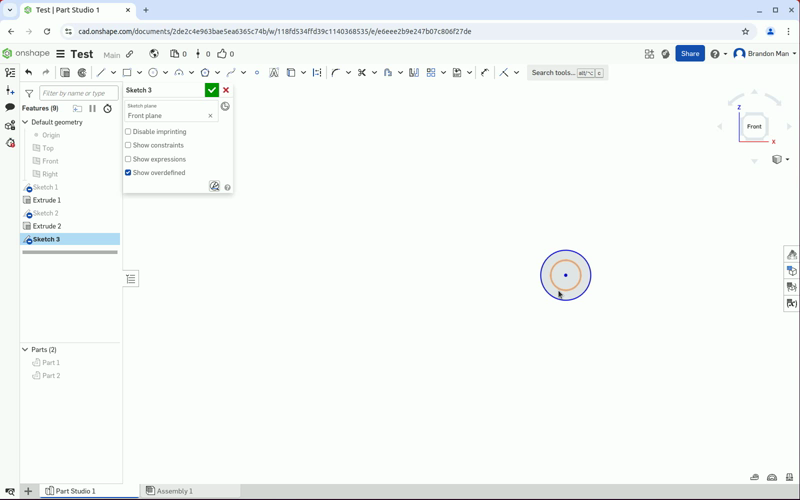
scroll(6)
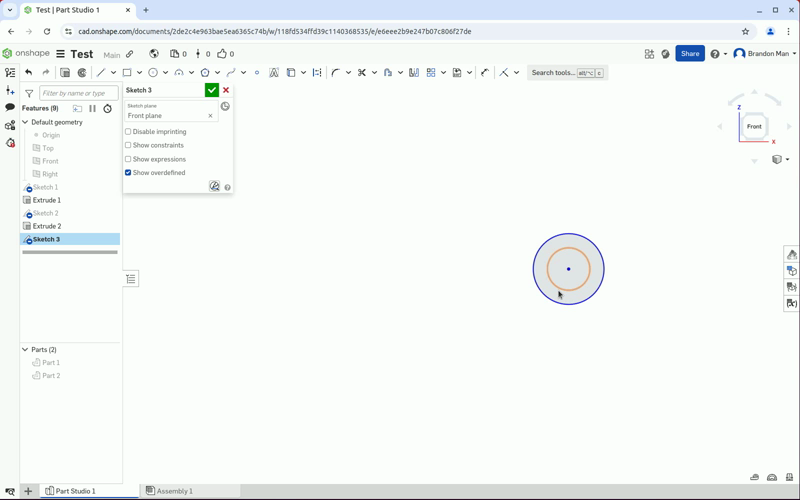
scroll(6)
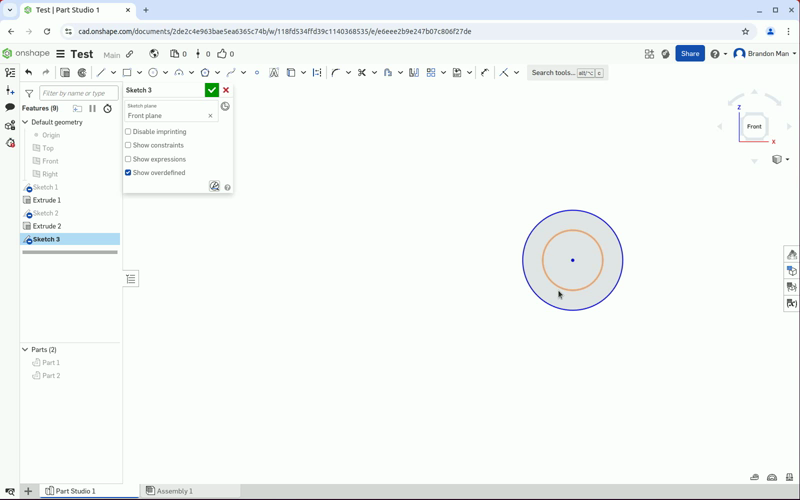
scroll(6)
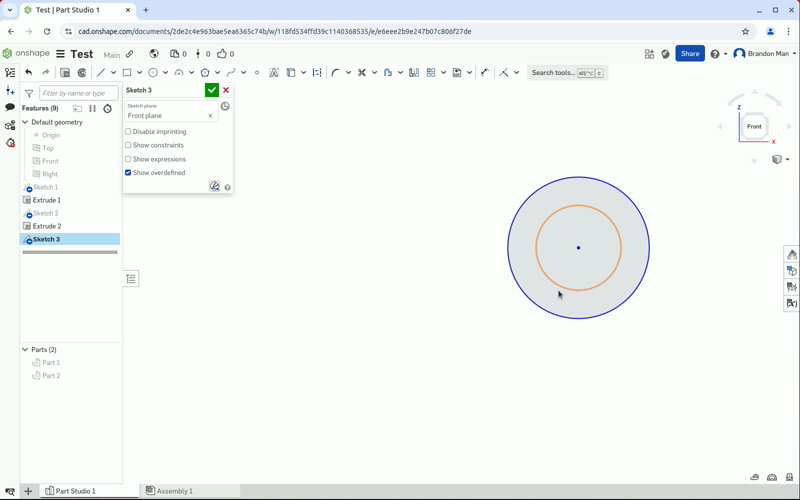
scroll(6)
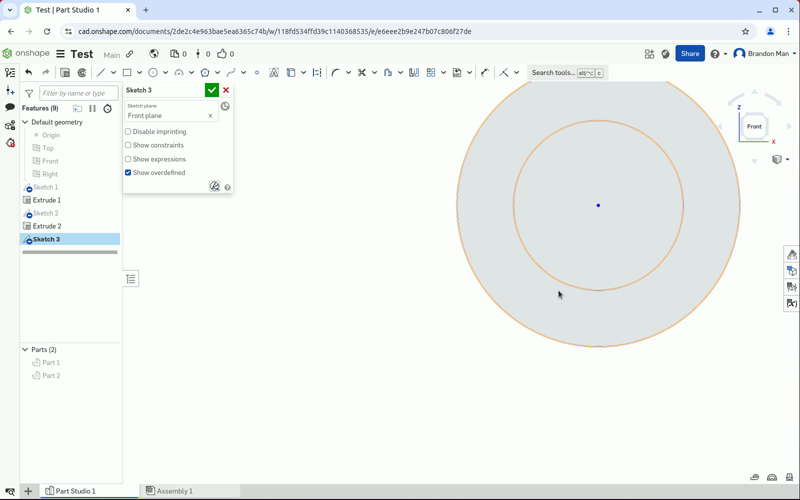
click(558, 290)
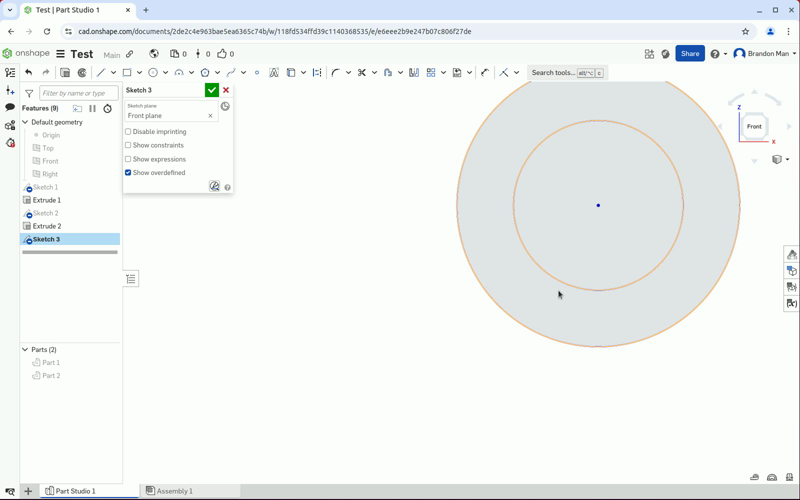
scroll(-6)
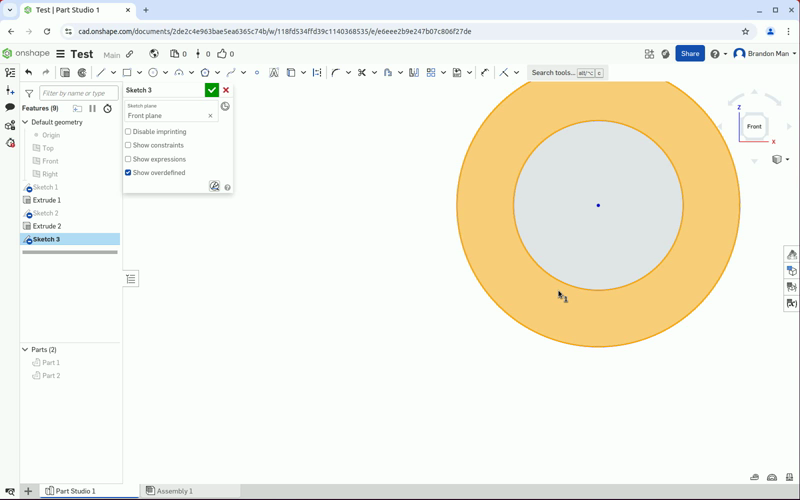
scroll(-6)
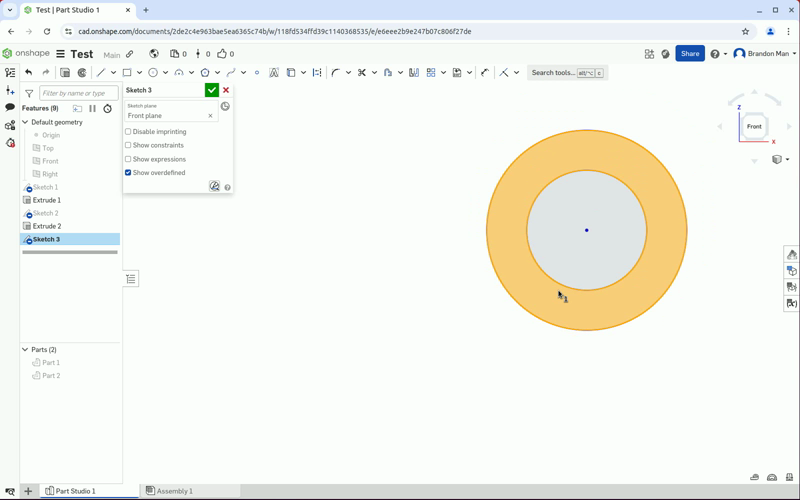
scroll(-6)
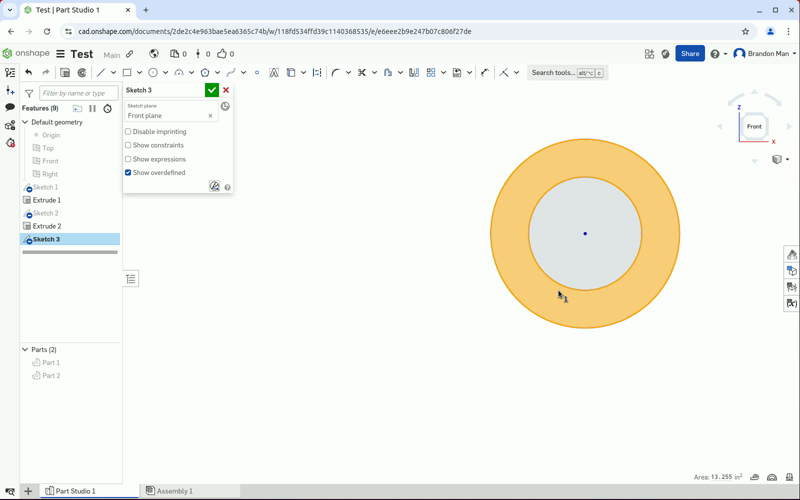
scroll(-6)
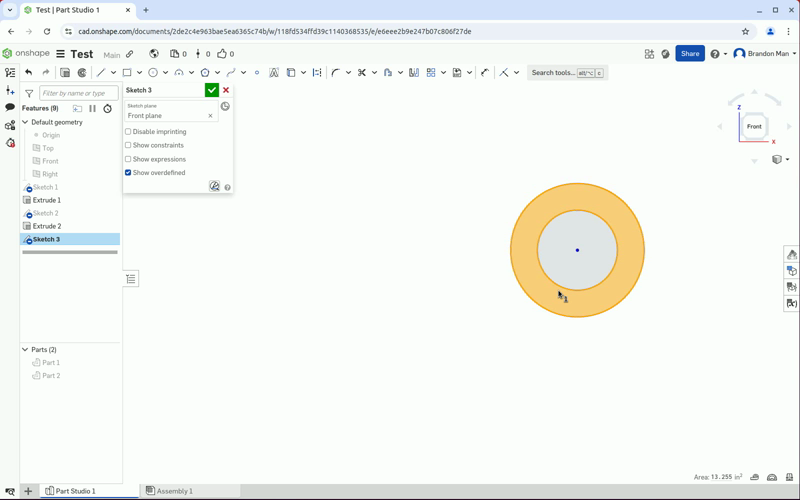
scroll(-6)
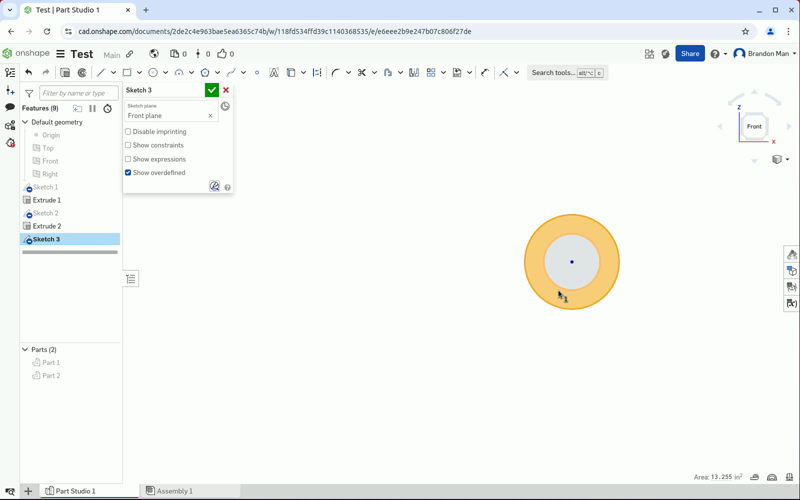
scroll(-6)
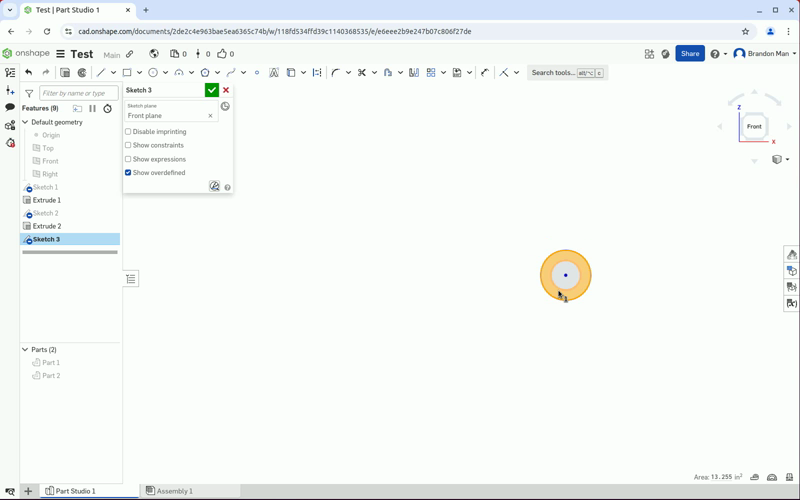
scroll(-6)
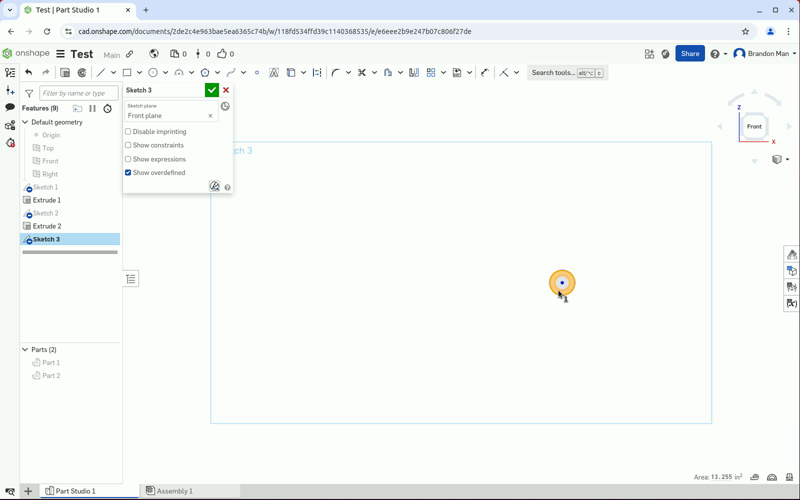
mouse_move(73, 352)
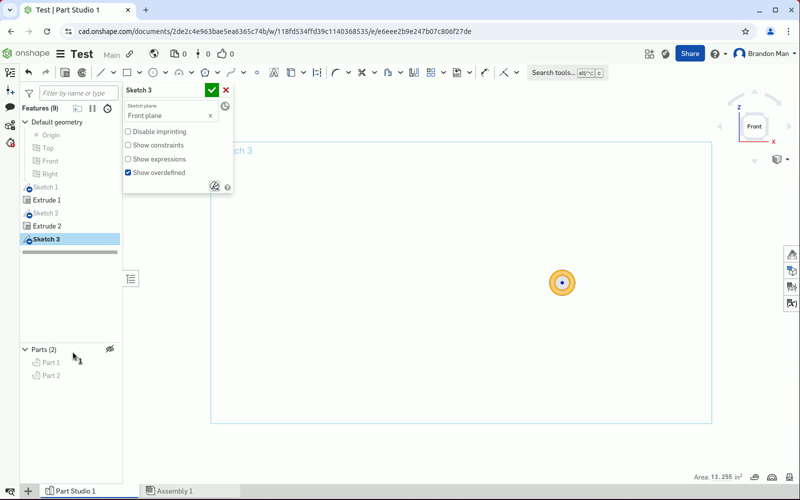
key(shift+y)
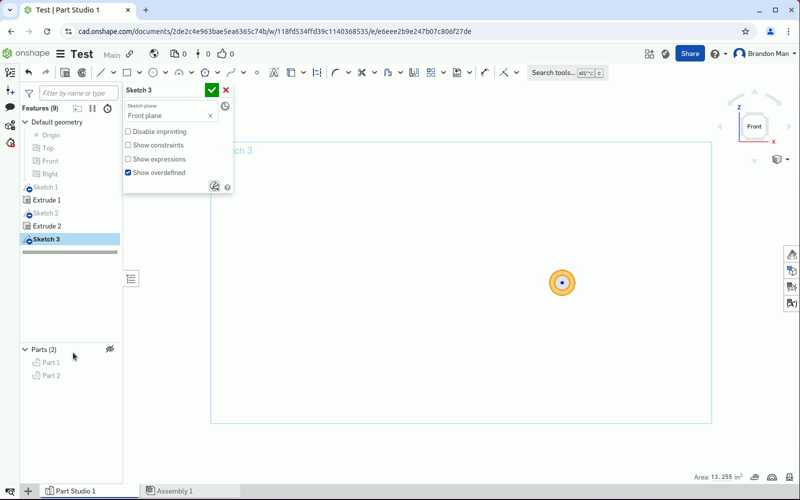
key(shift+e)
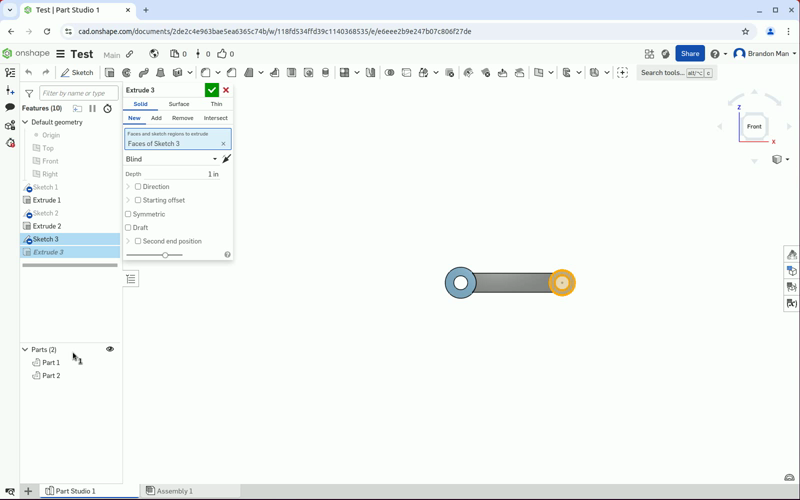
mouse_move(143, 106)
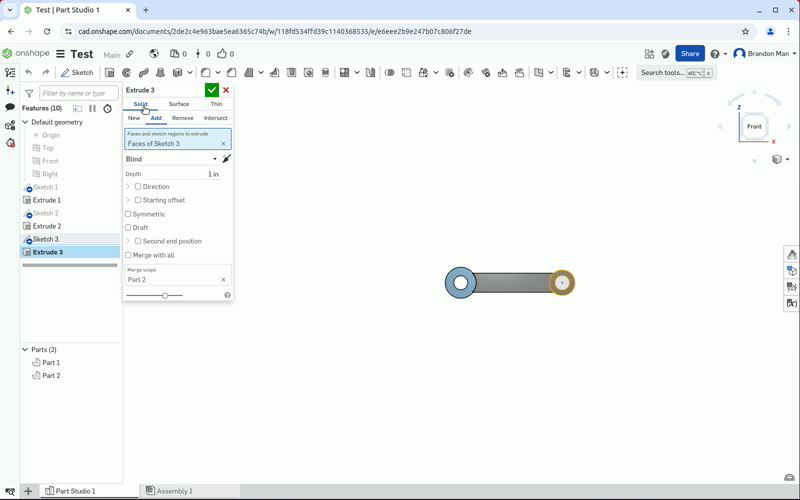
click(143, 106)
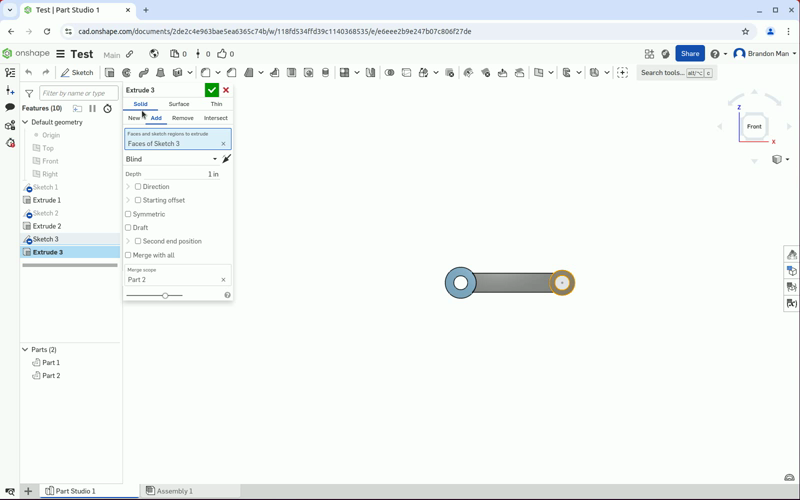
mouse_move(137, 120)
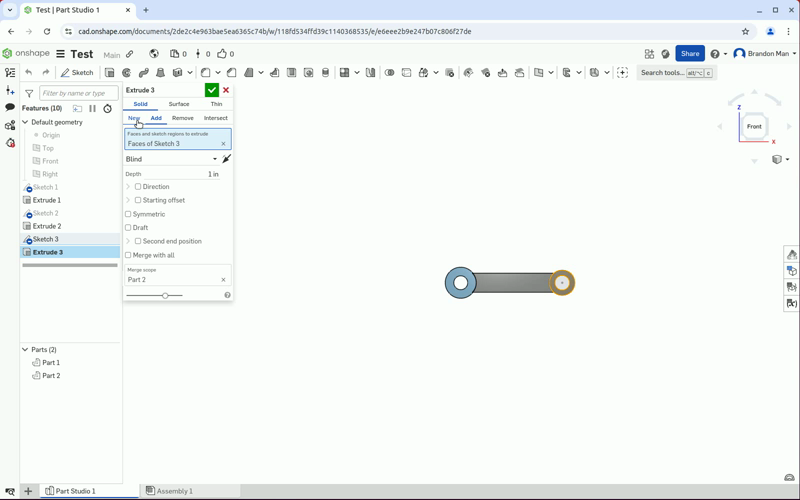
click(137, 120)
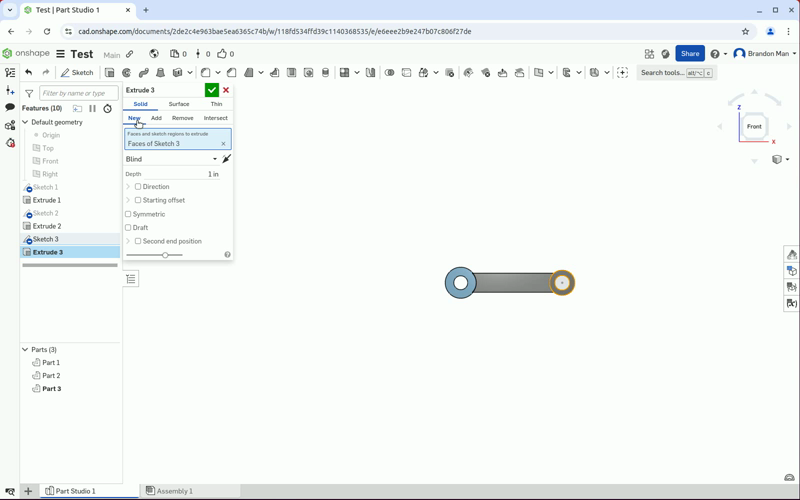
key(tab, 4)
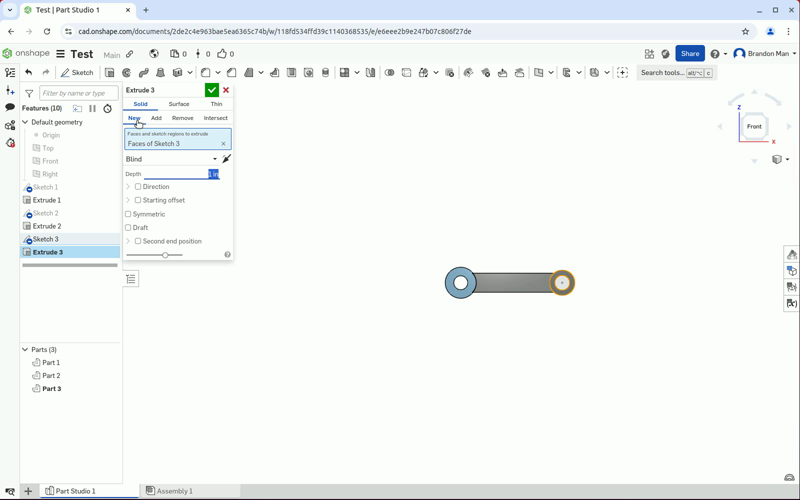
text(6.018)
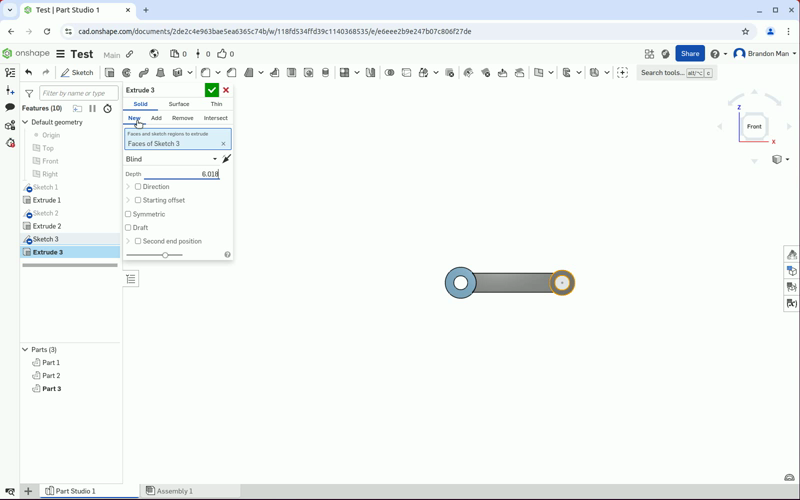
key(enter)
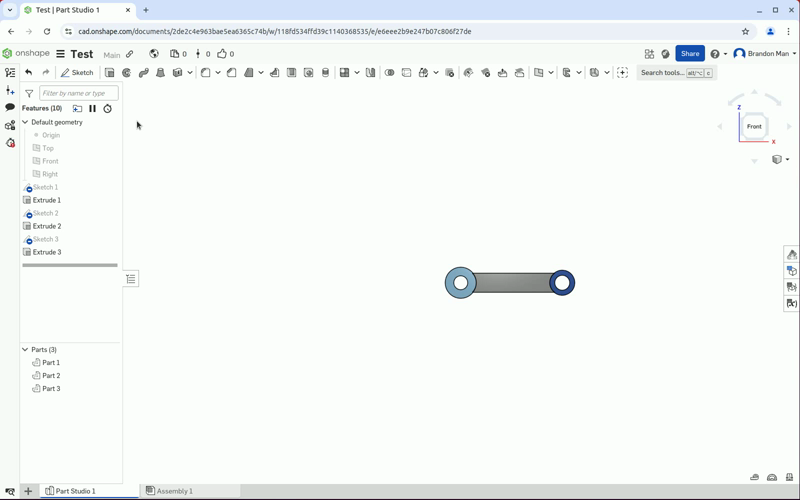
key(shift+h)
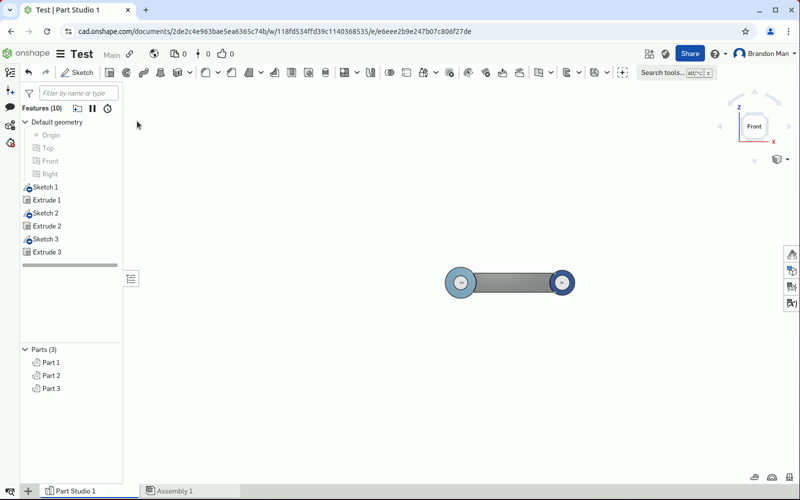
key(shift+h)
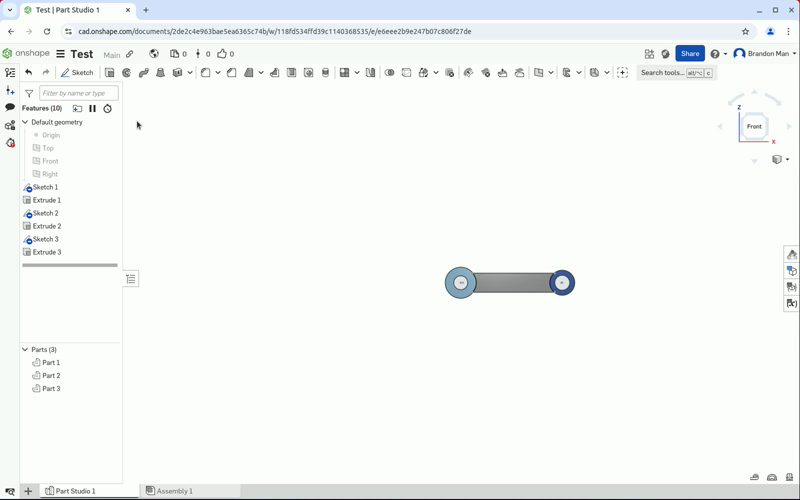
key(shift+7)
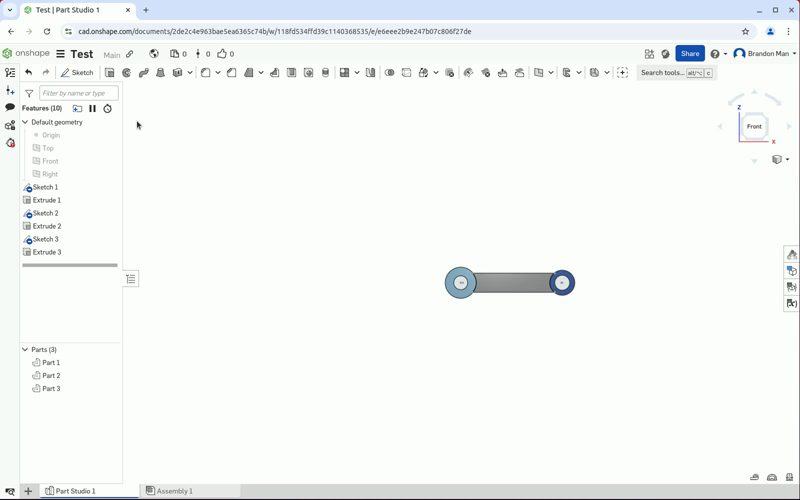
key(left, 2)
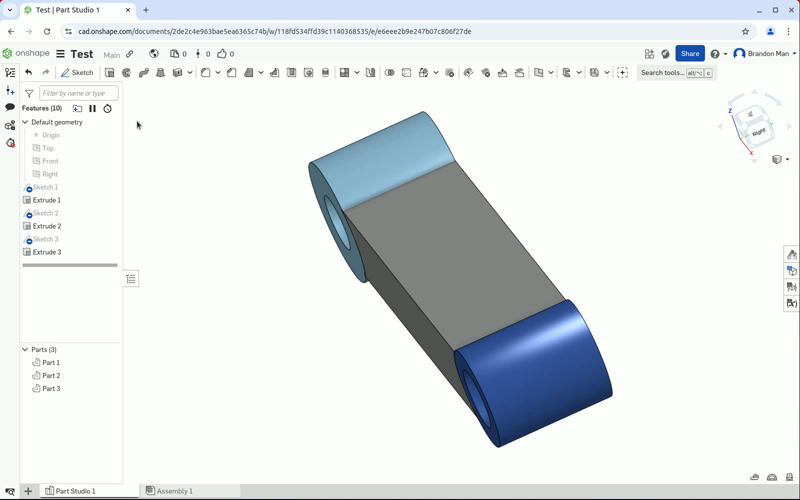
key(down, 2)
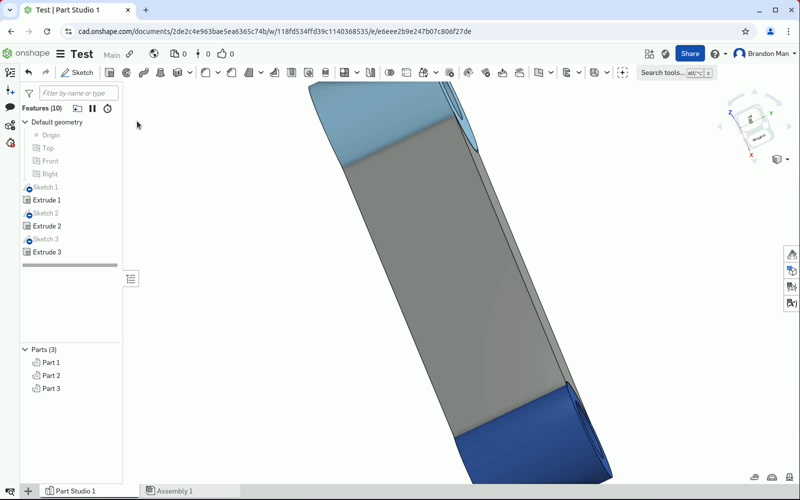
key(up, 2)
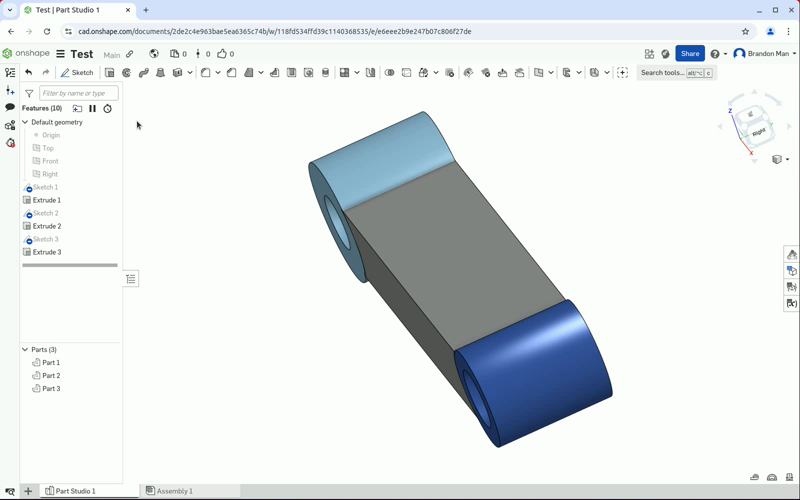
key(right, 2)
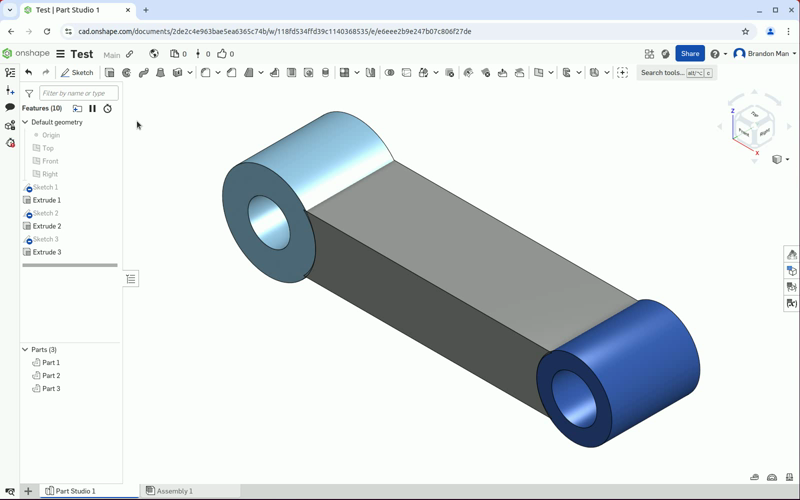
mouse_move(73, 189)
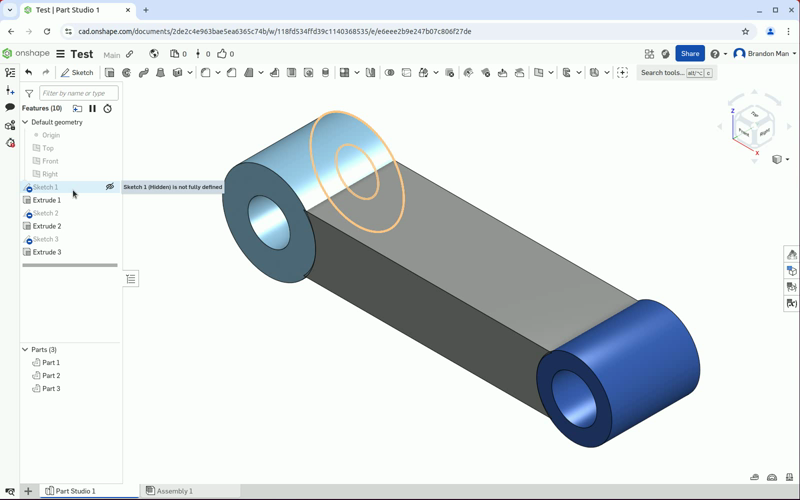
click(73, 189)